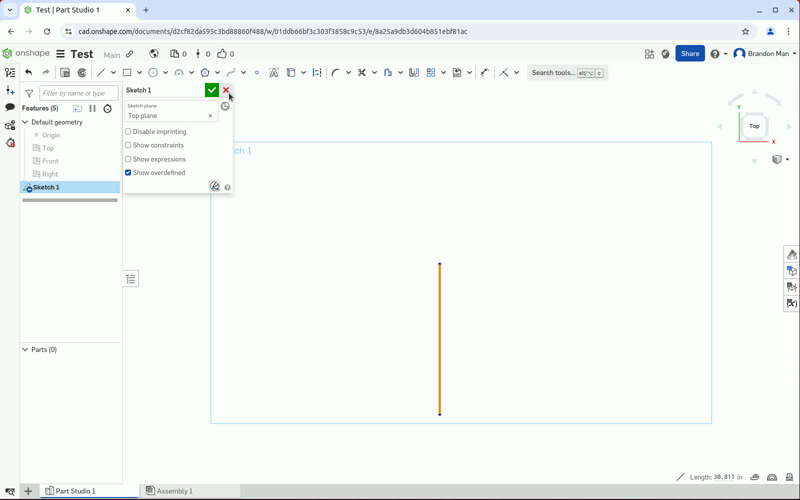
key(shift+h)
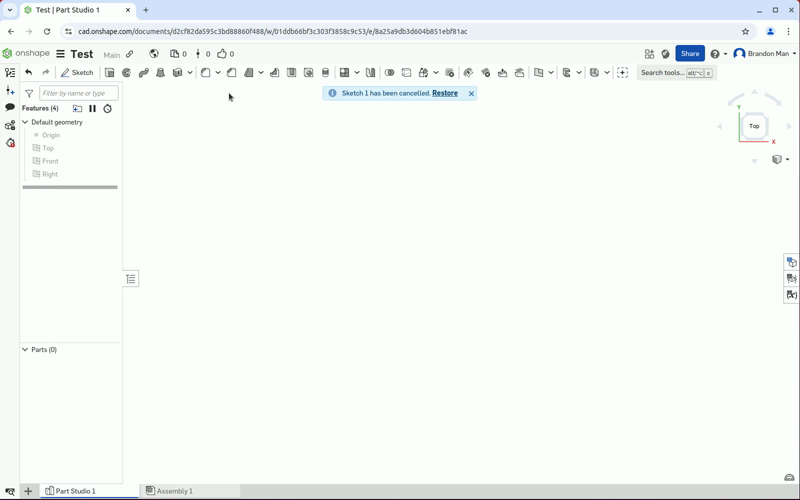
mouse_move(73, 352)
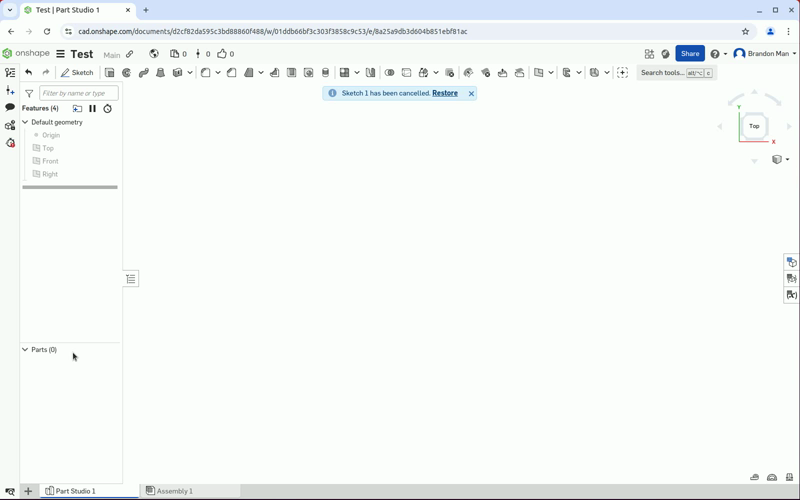
key(y)
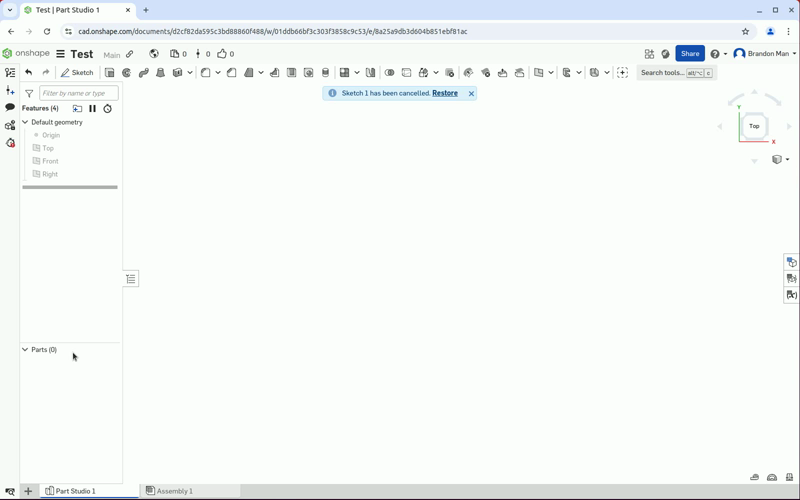
key(shift+p)
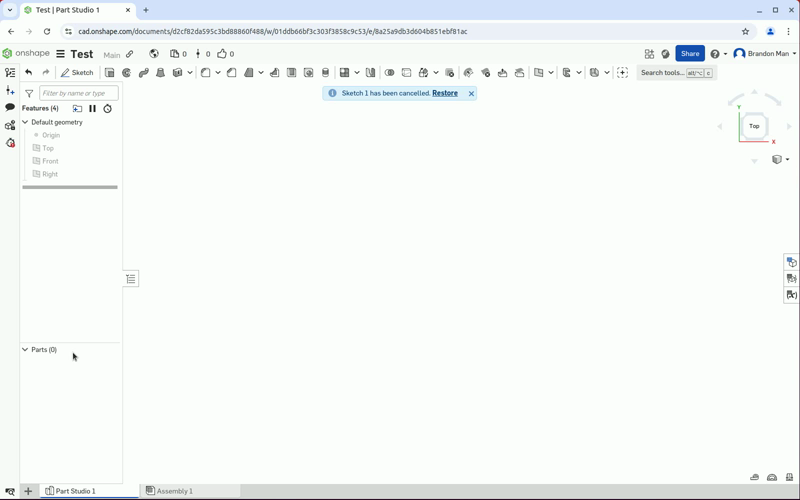
key(space)
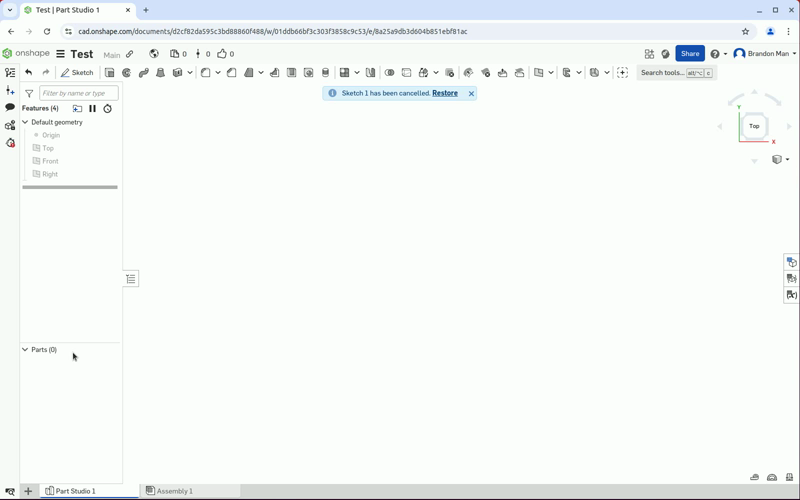
key_down(shift)
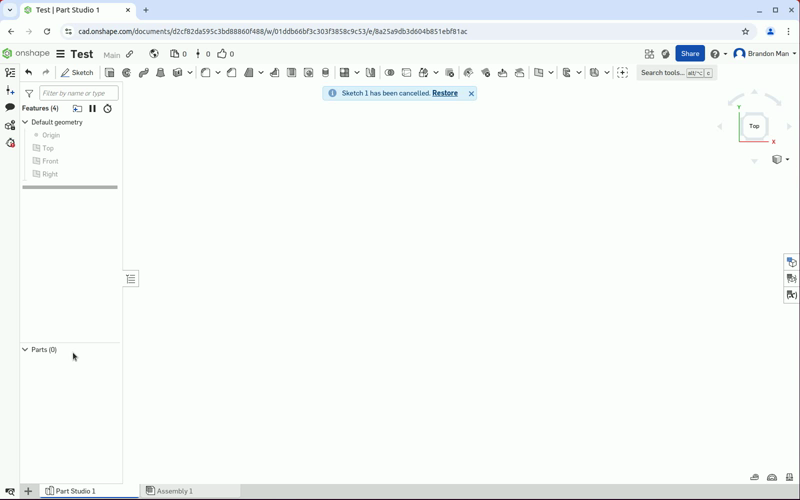
key(up)
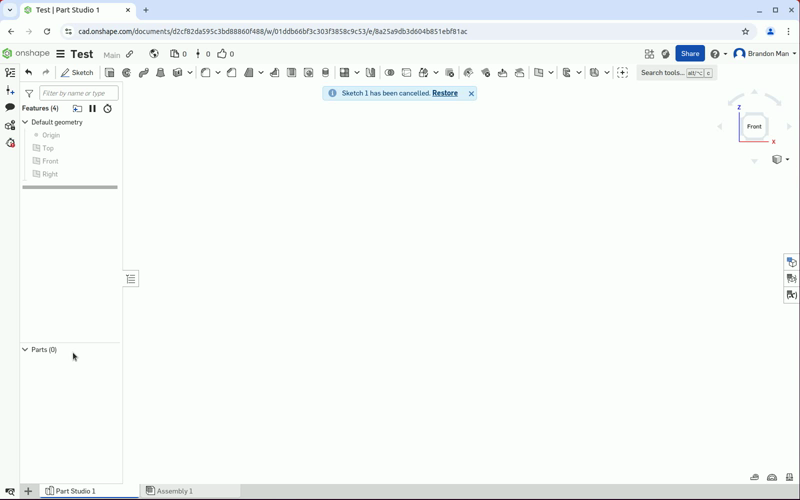
key_up(shift)
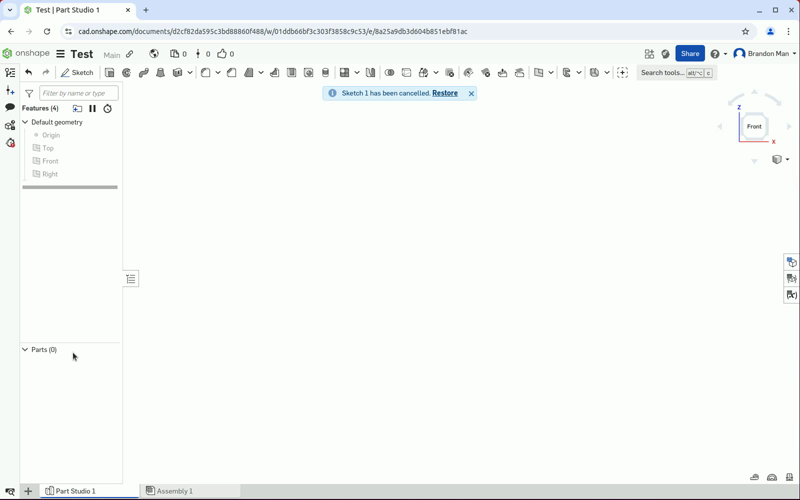
mouse_move(73, 352)
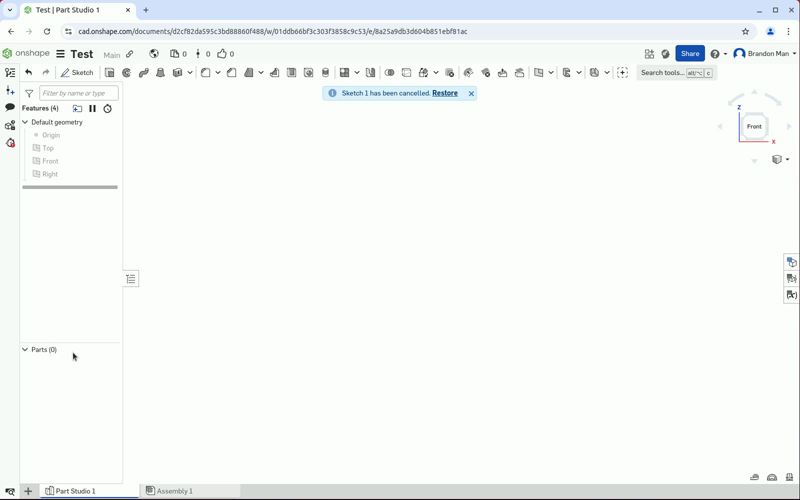
key(shift+y)
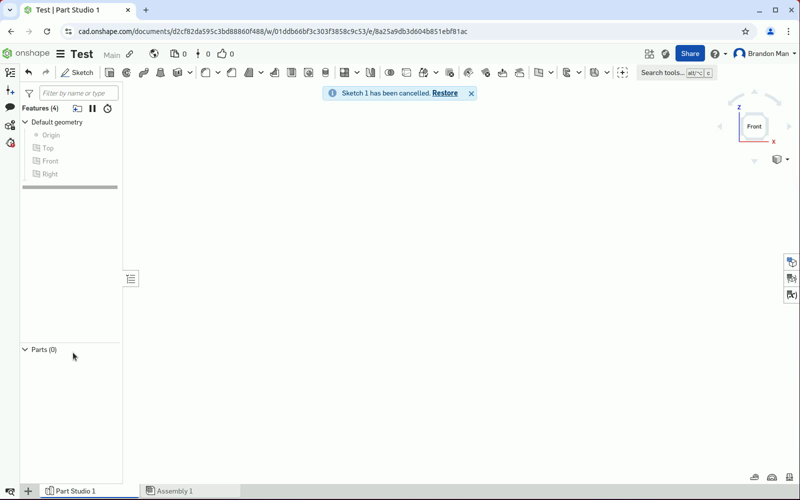
key(shift+s)
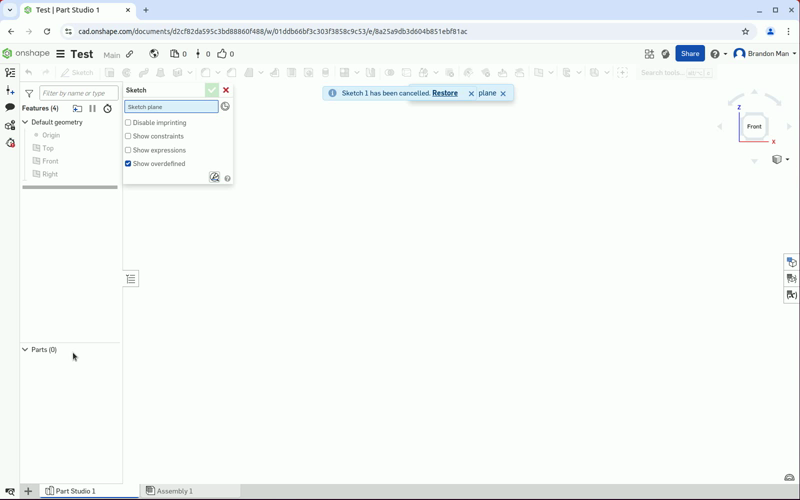
mouse_move(73, 163)
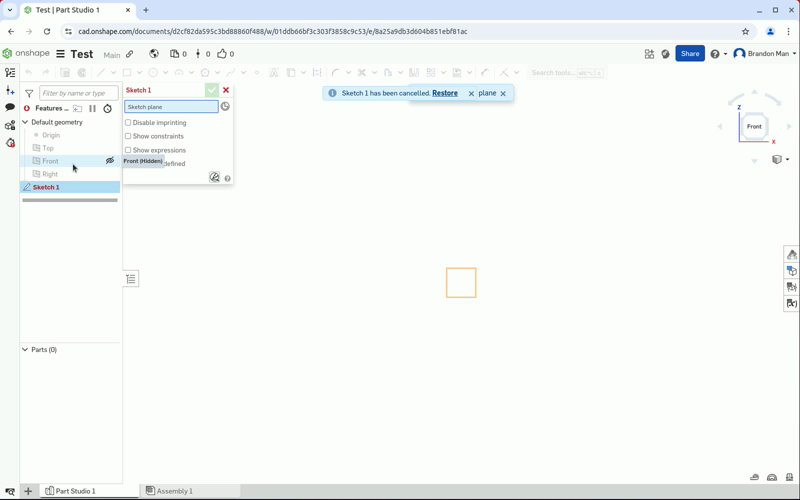
click(73, 163)
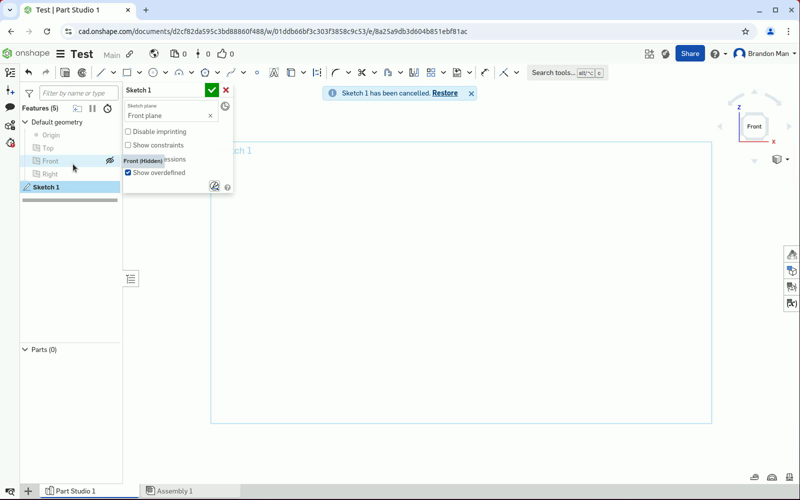
mouse_move(73, 352)
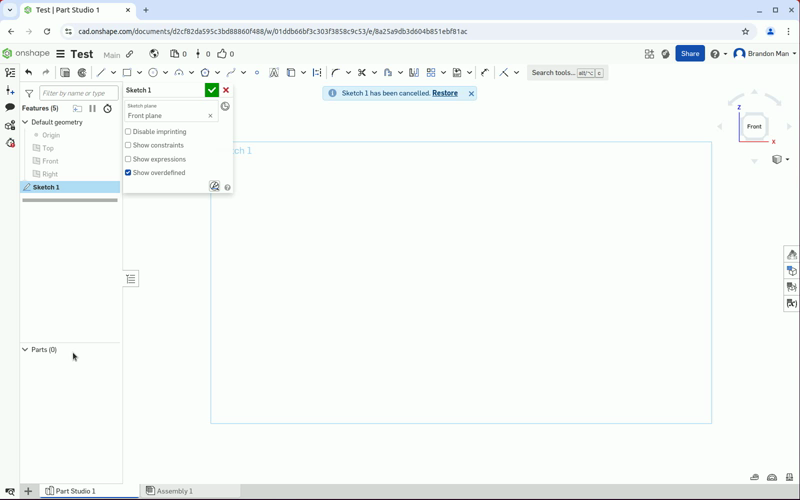
key(y)
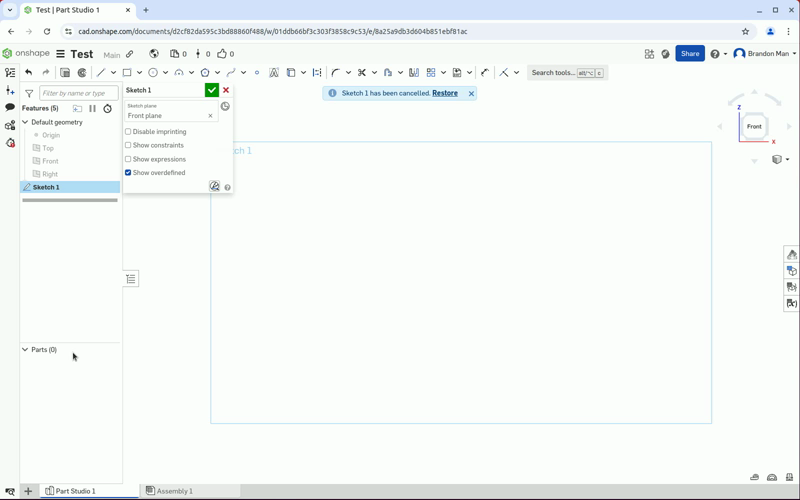
key(l)
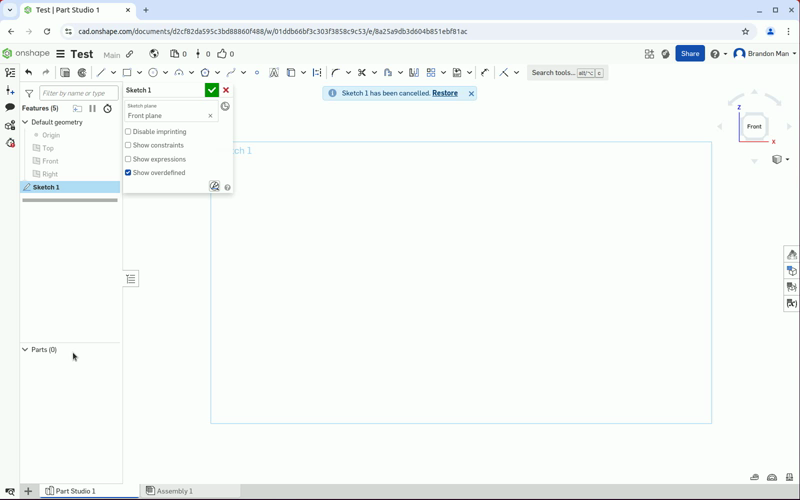
key_down(shift)
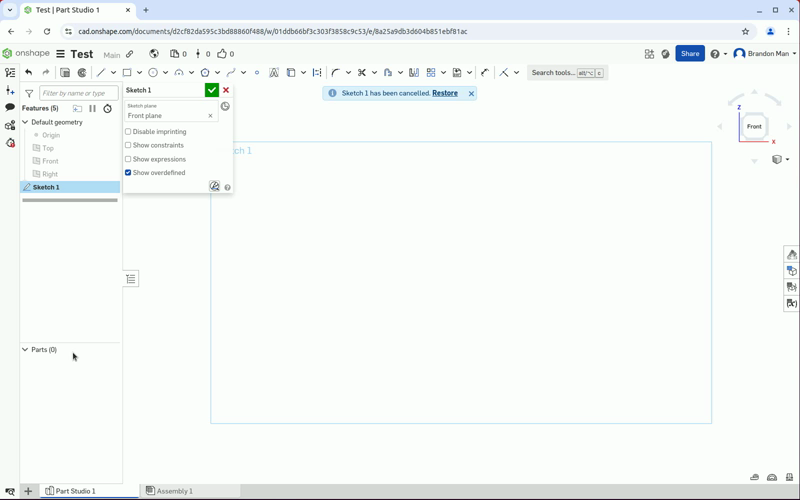
mouse_move(386, 294)
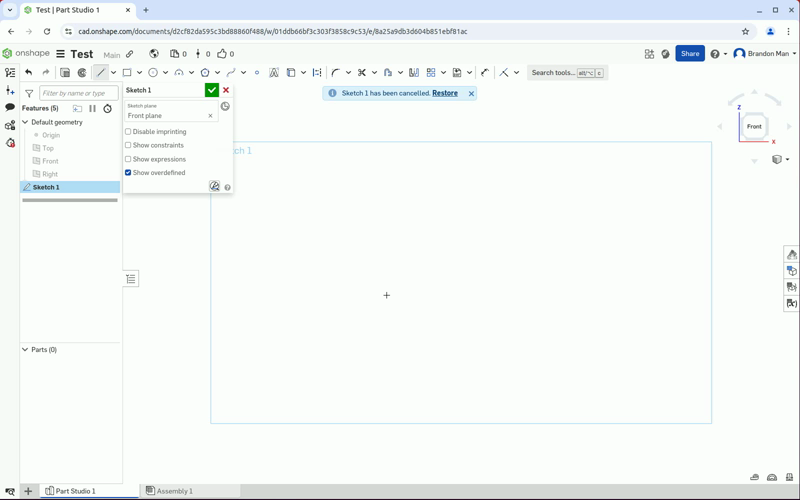
click(386, 294)
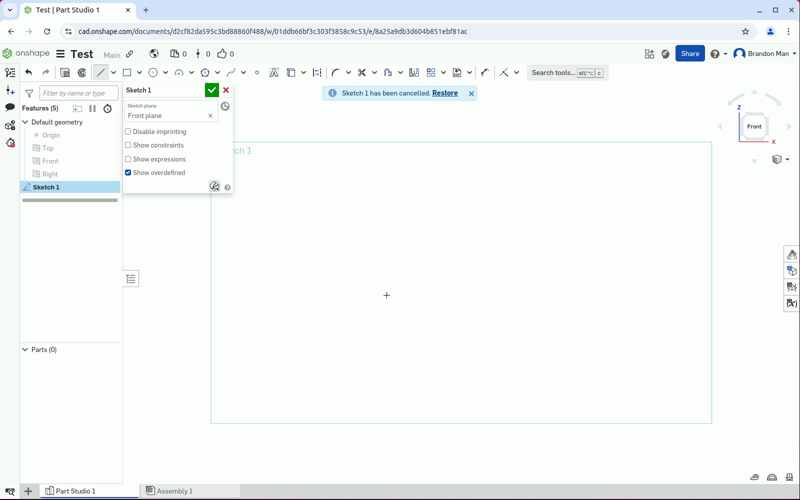
key_up(shift)
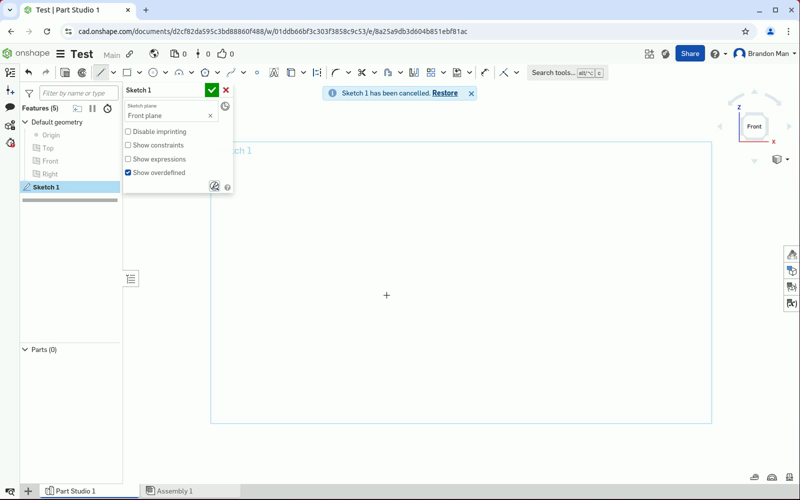
key_down(shift)
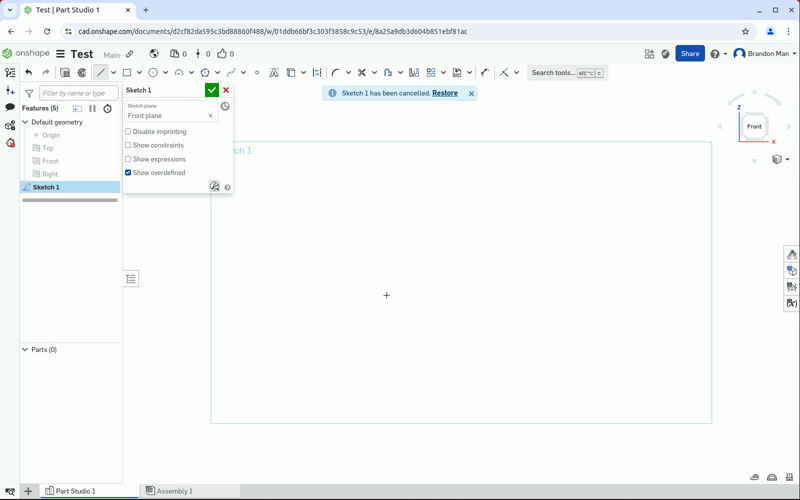
mouse_move(417, 294)
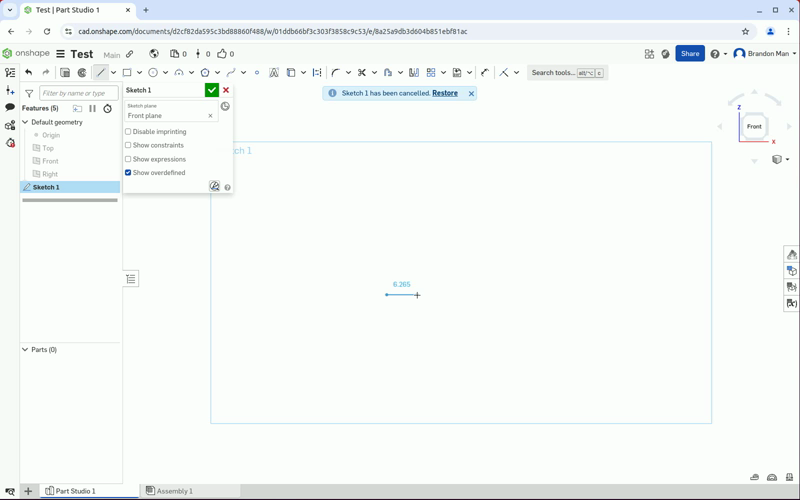
mouse_move(386, 271)
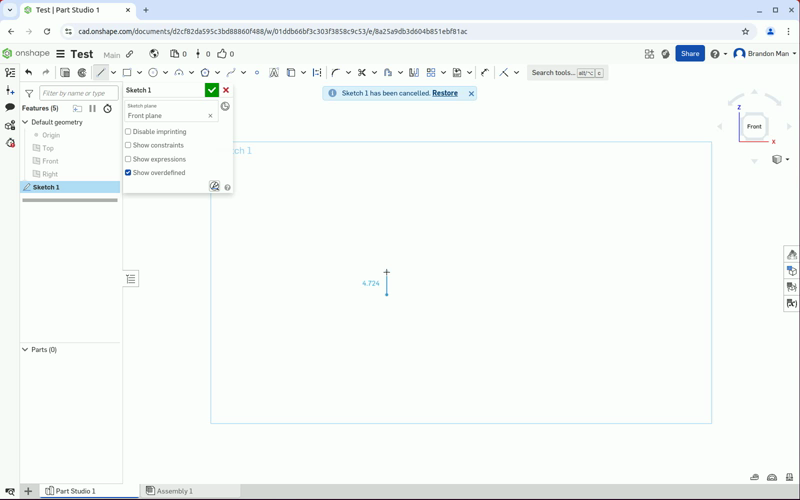
click(386, 271)
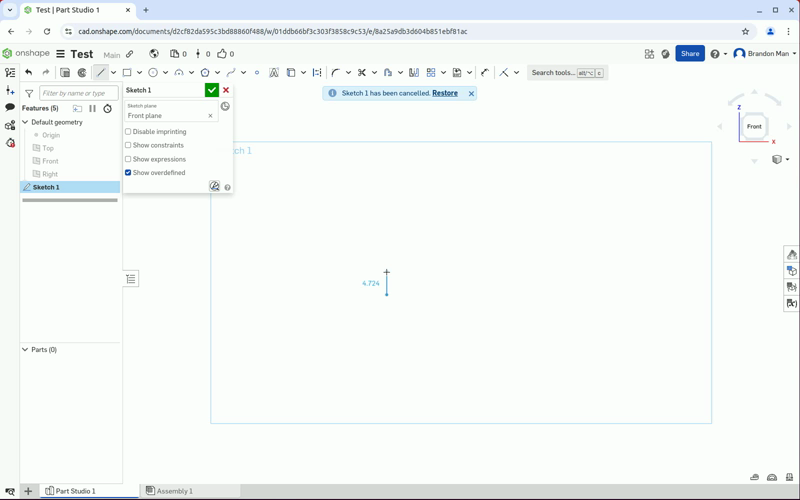
key_up(shift)
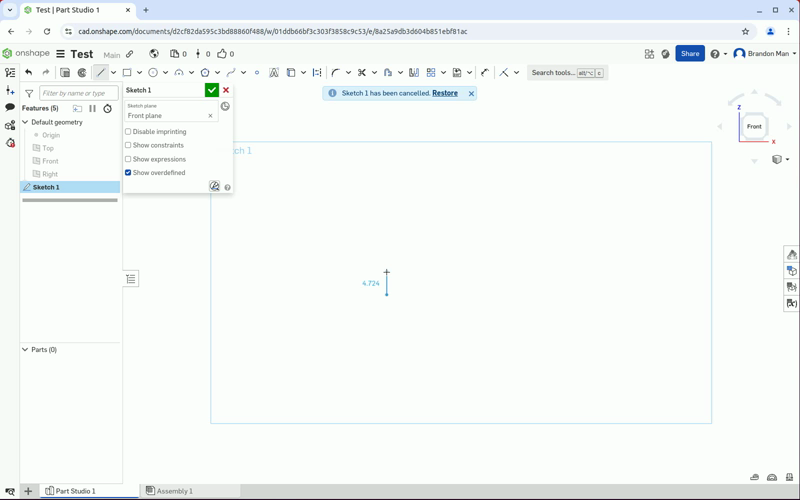
key(esc)
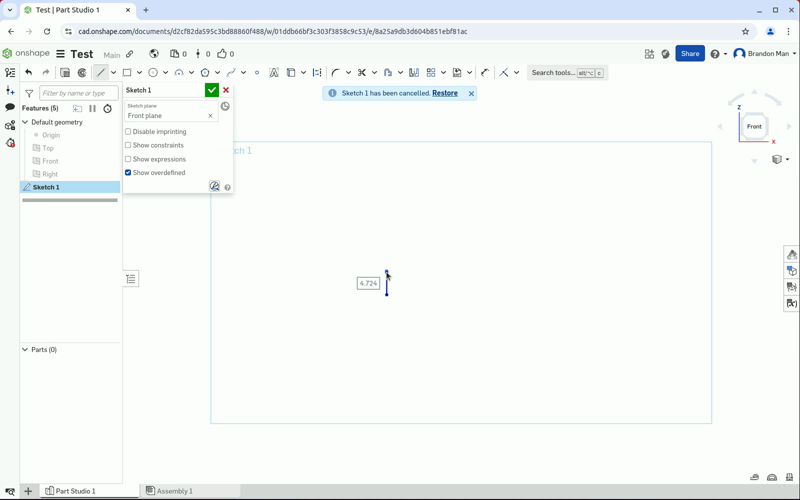
key(a)
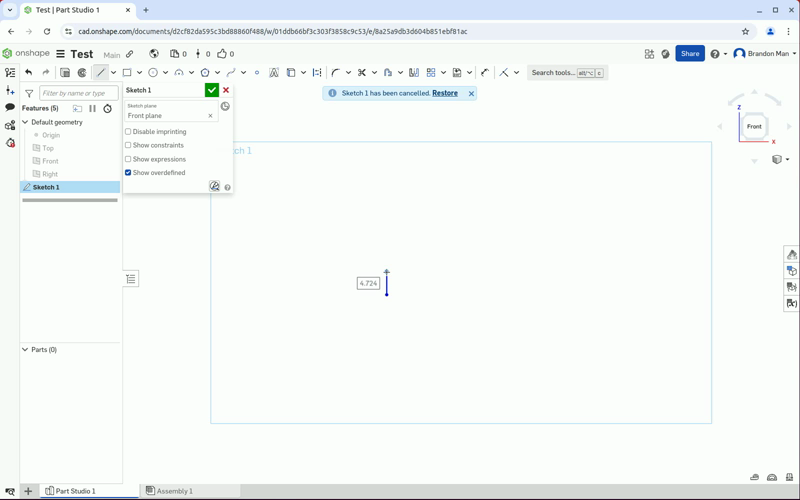
mouse_move(386, 271)
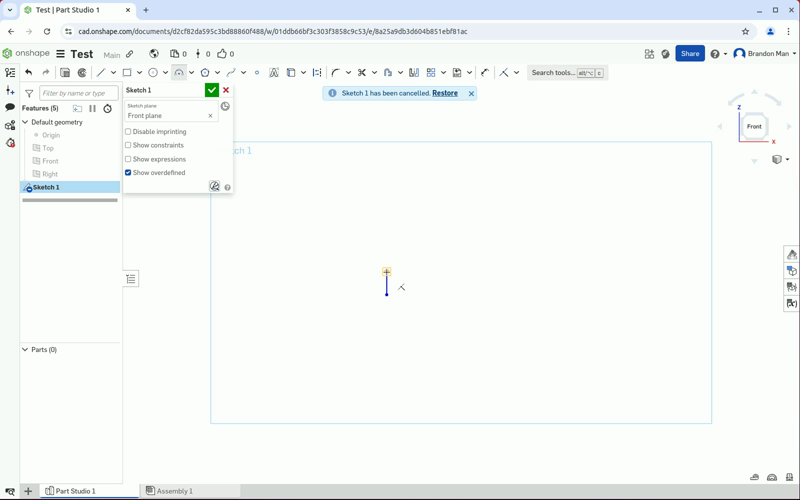
click(386, 271)
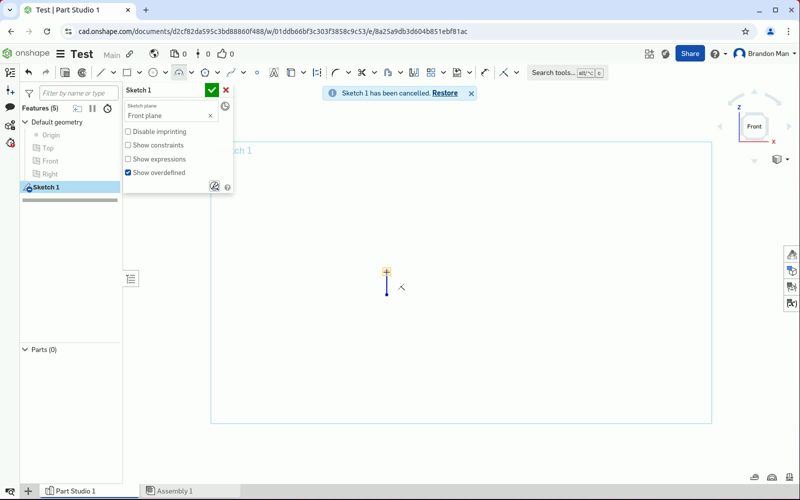
mouse_move(386, 294)
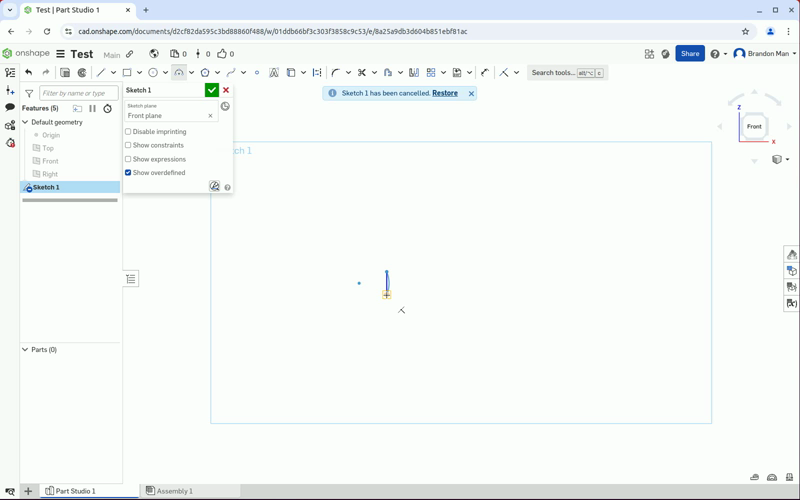
click(386, 294)
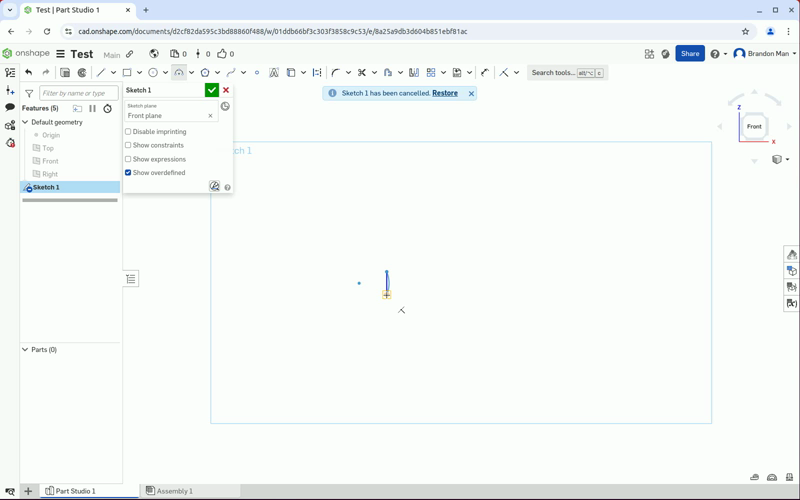
key_down(shift)
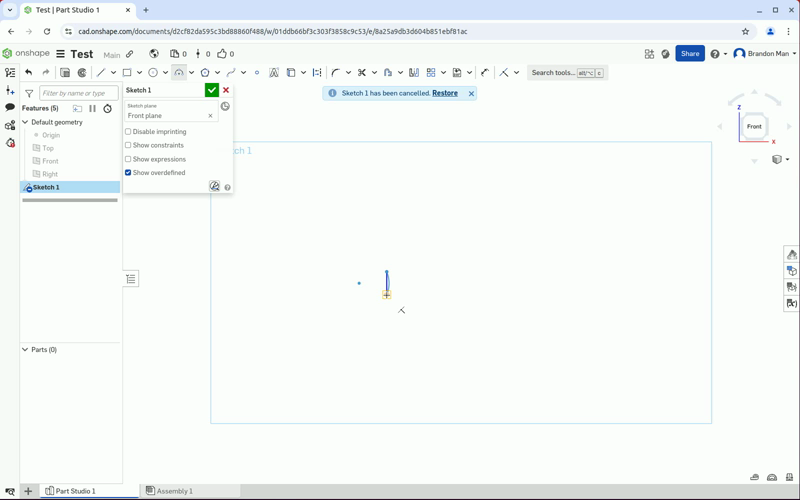
mouse_move(375, 282)
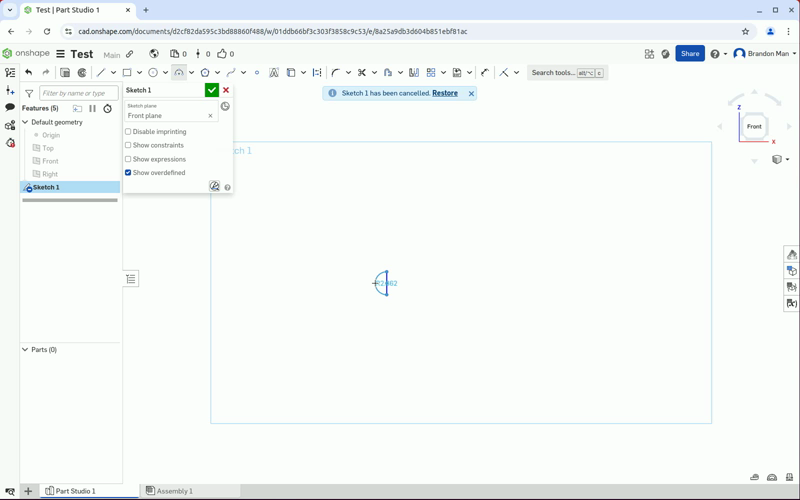
click(375, 282)
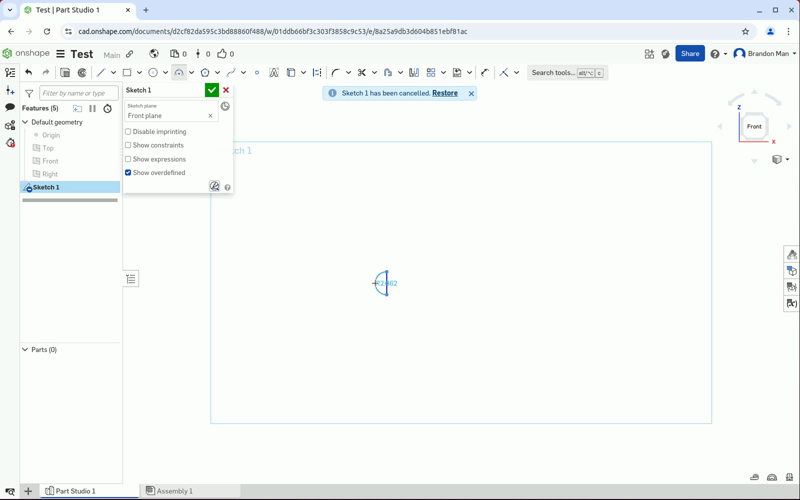
key_up(shift)
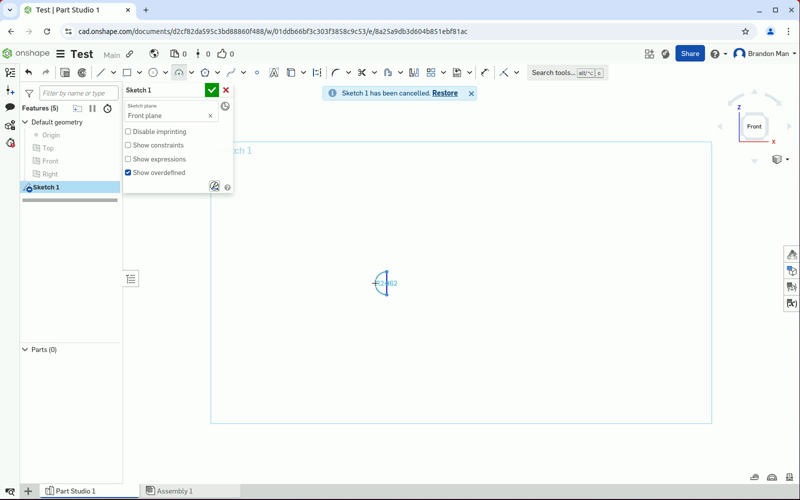
key(esc)
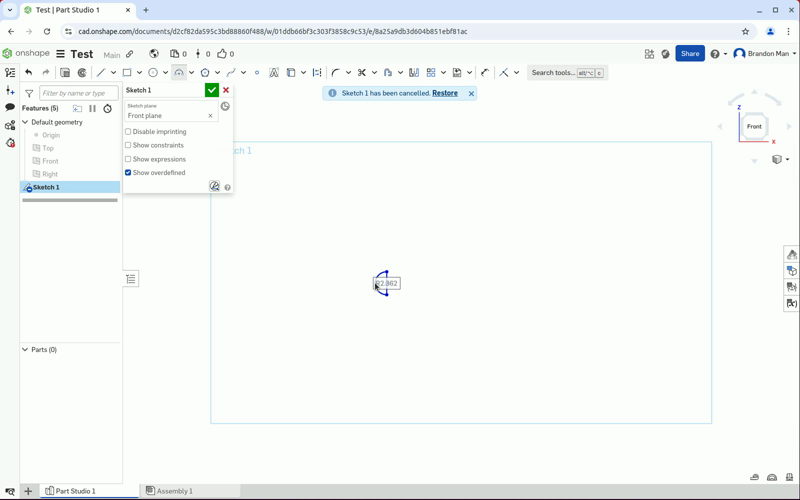
mouse_move(376, 285)
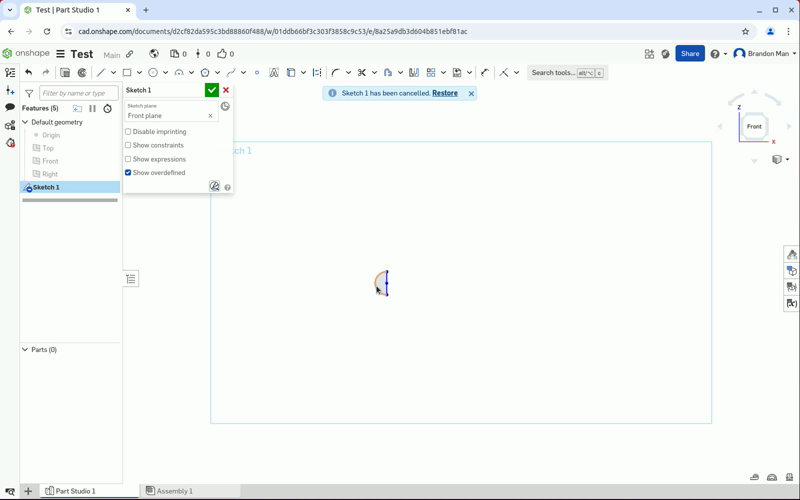
scroll(6)
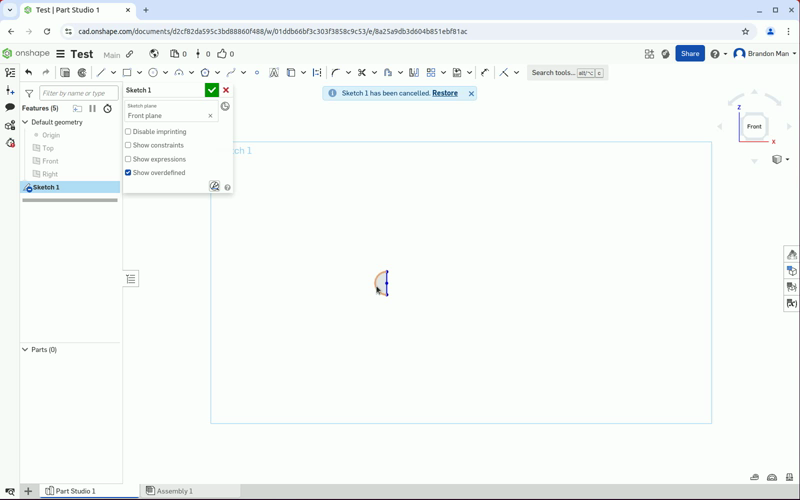
scroll(6)
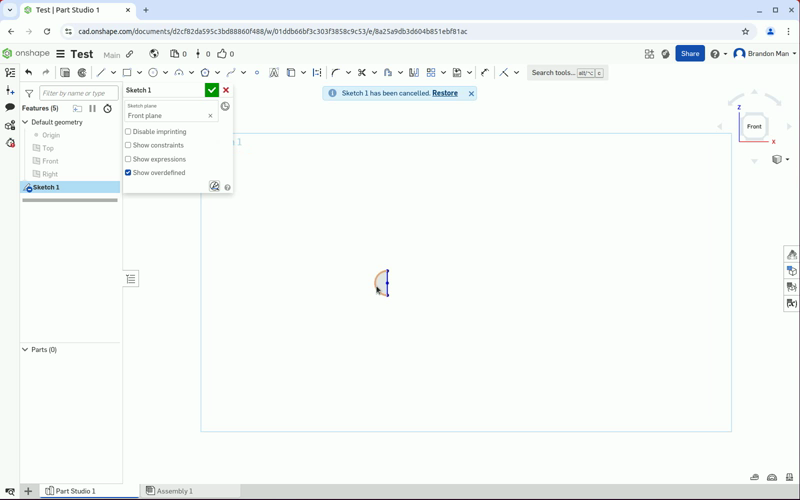
scroll(6)
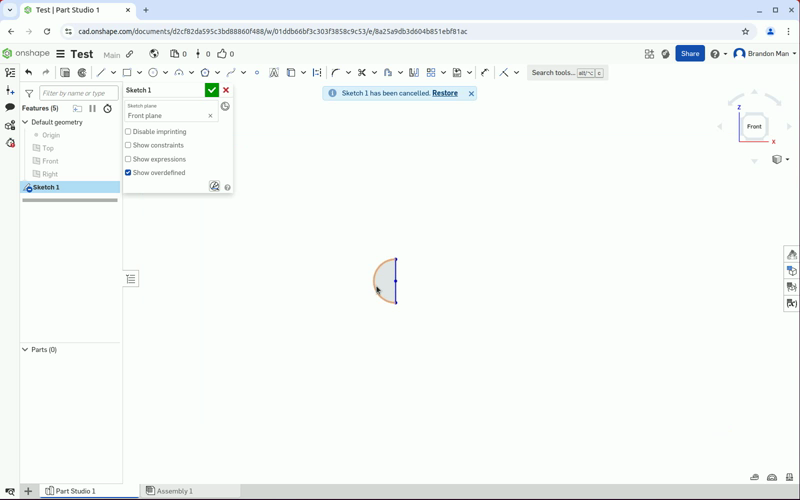
scroll(6)
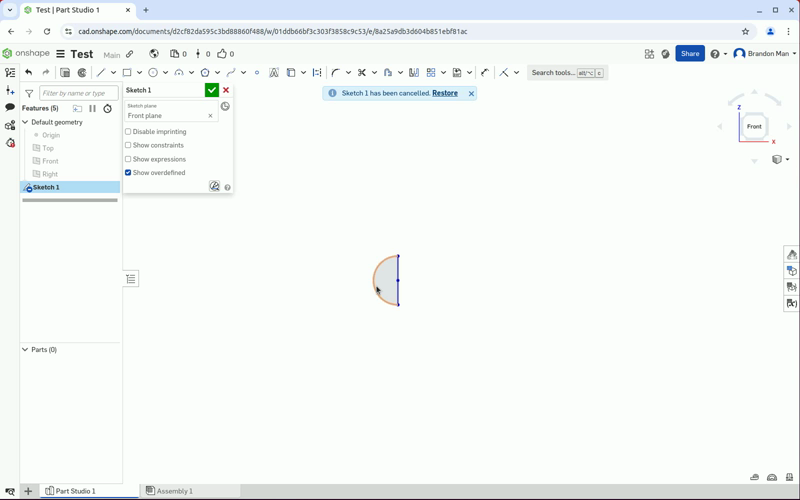
scroll(6)
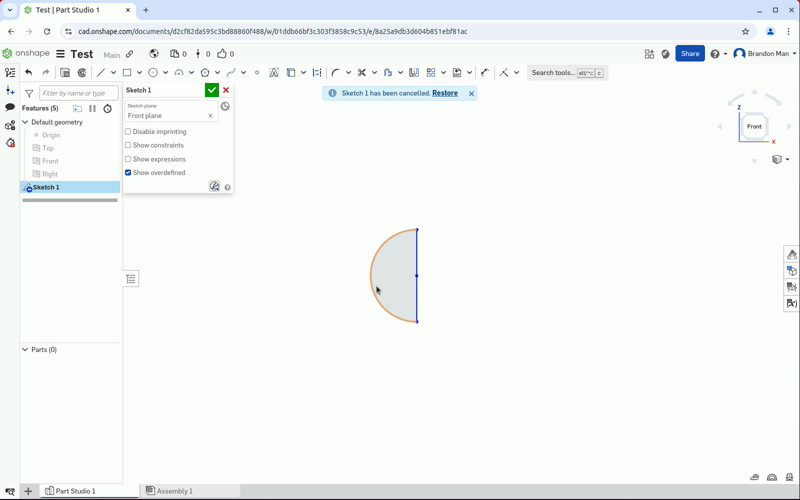
scroll(6)
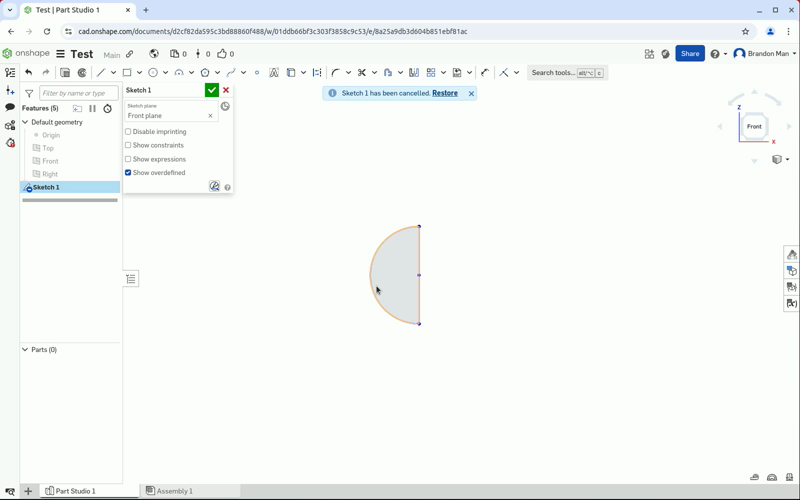
scroll(6)
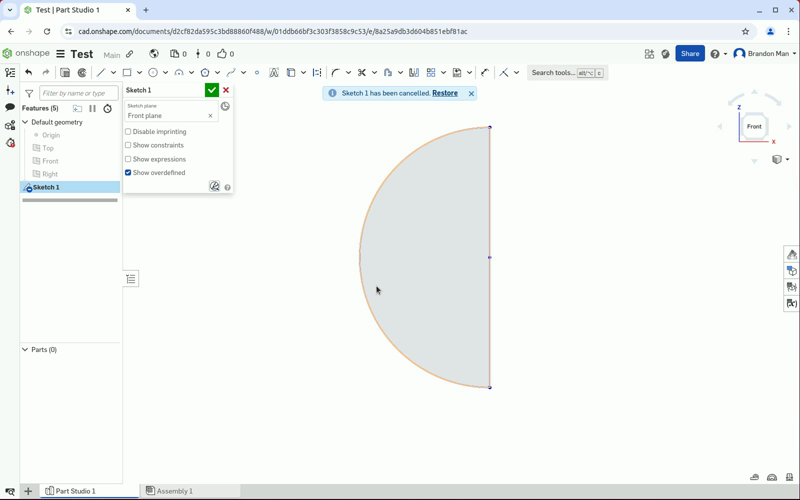
click(376, 285)
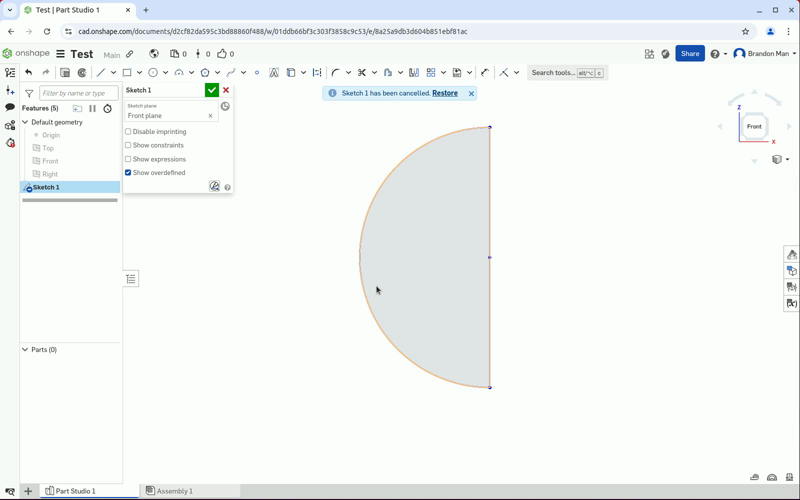
scroll(-6)
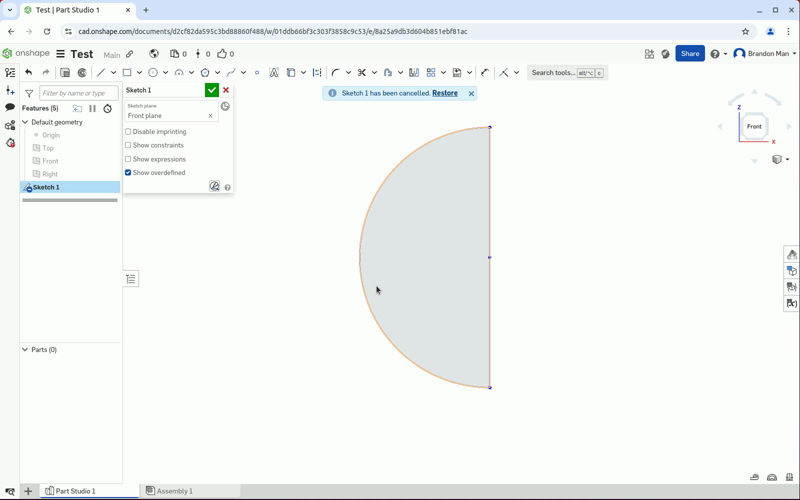
scroll(-6)
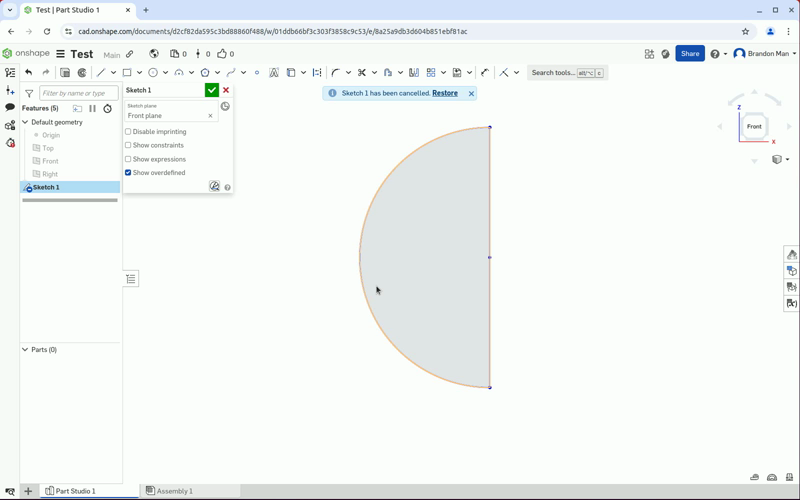
scroll(-6)
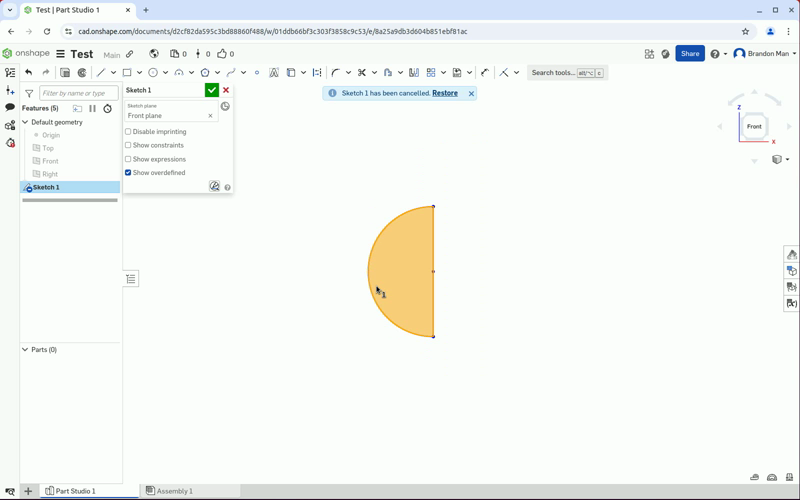
scroll(-6)
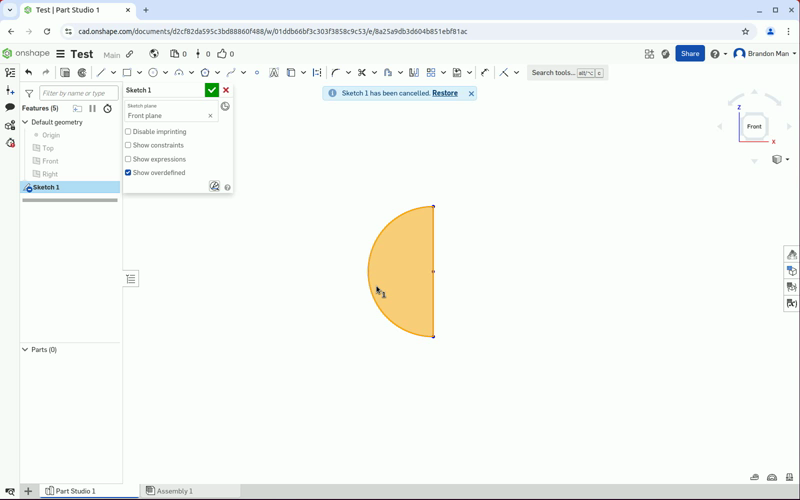
scroll(-6)
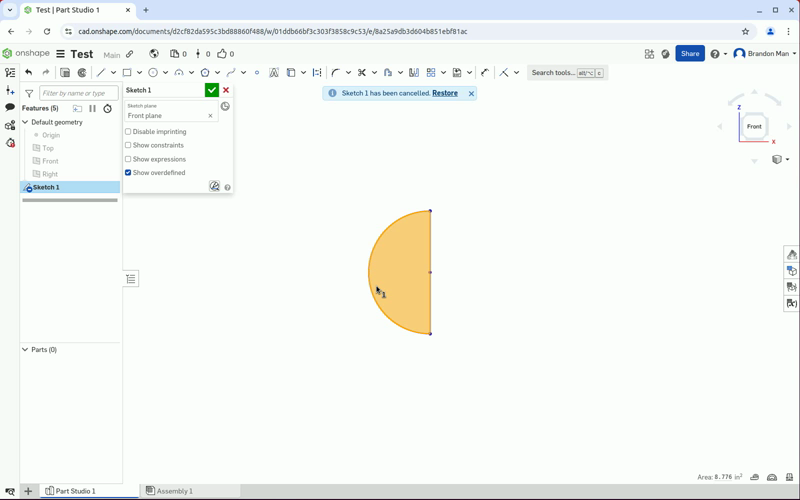
scroll(-6)
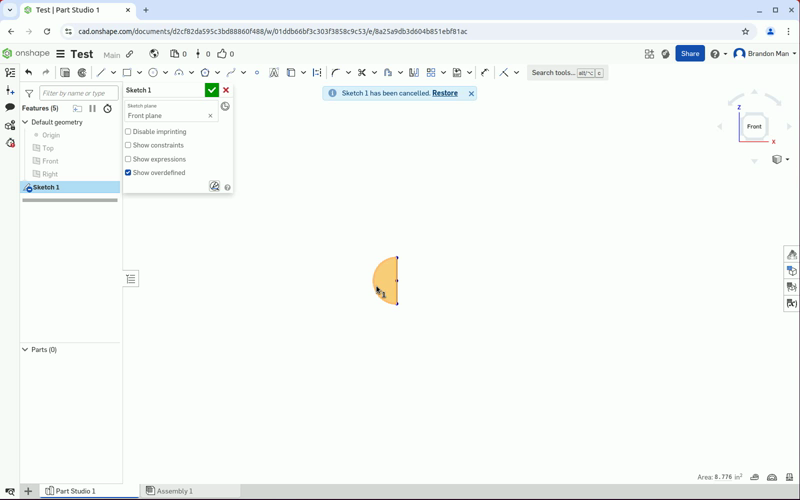
scroll(-6)
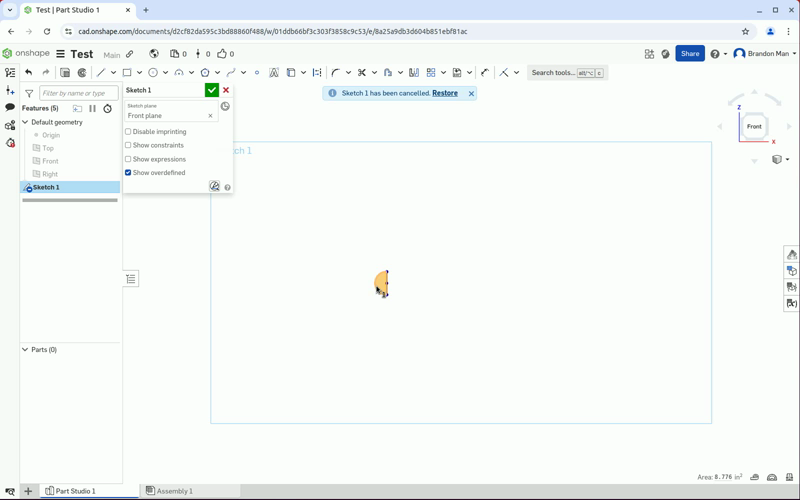
mouse_move(73, 352)
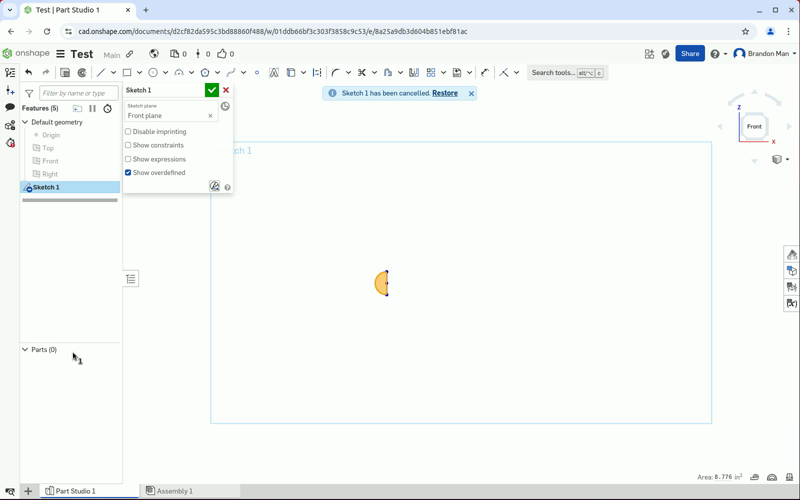
key(shift+y)
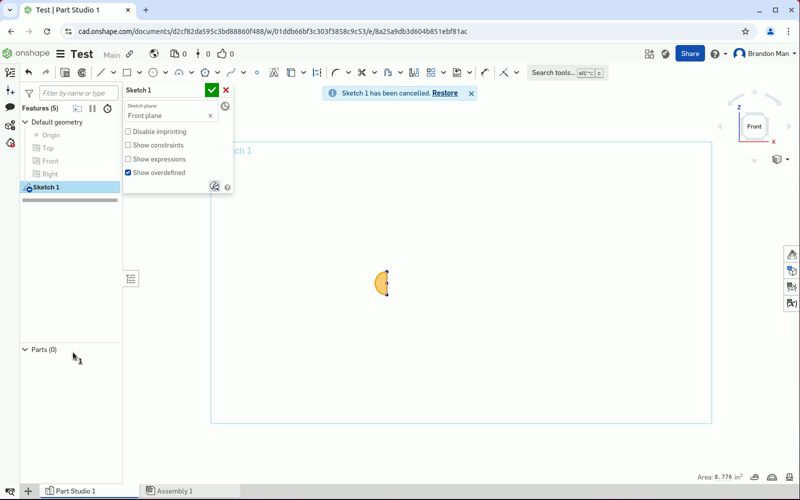
key(shift+e)
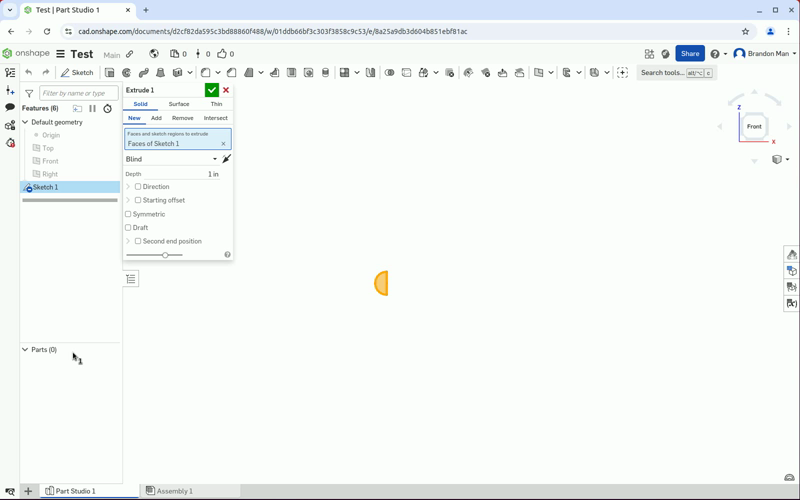
mouse_move(143, 106)
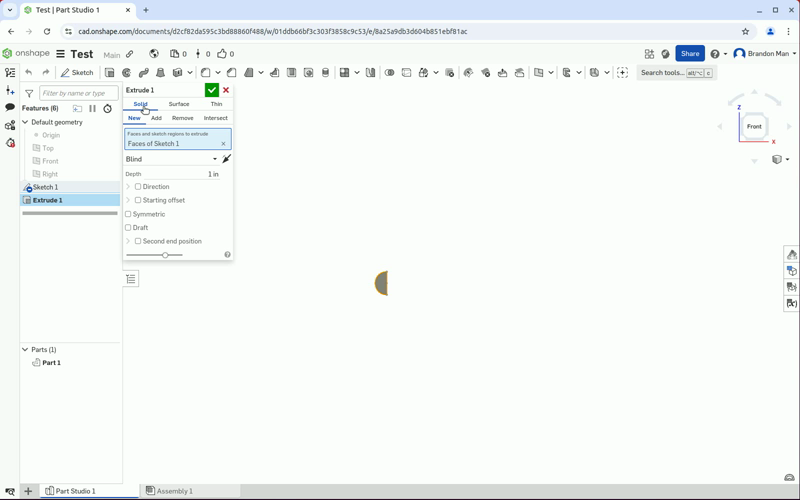
click(143, 106)
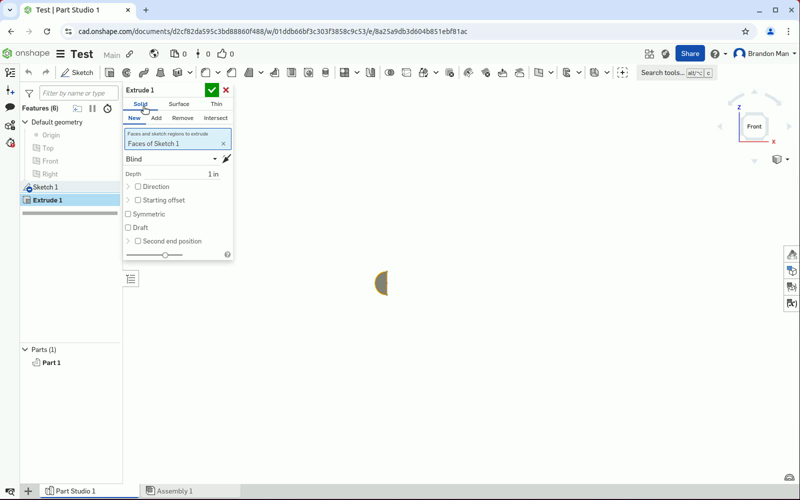
mouse_move(137, 120)
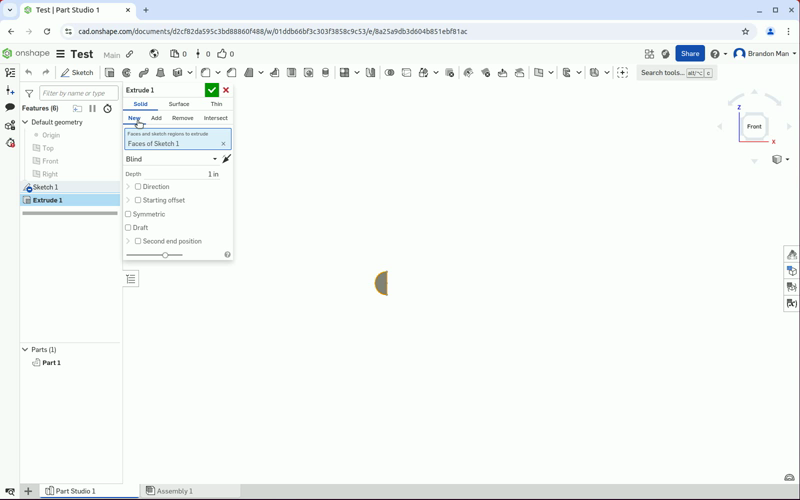
click(137, 120)
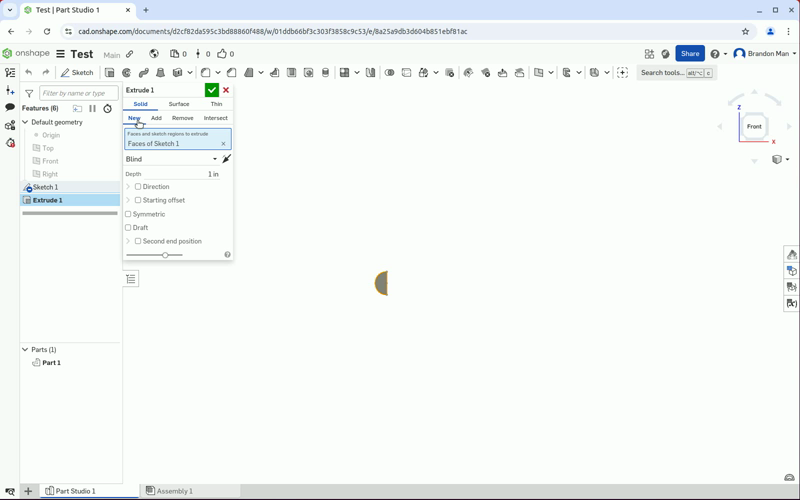
key(tab, 4)
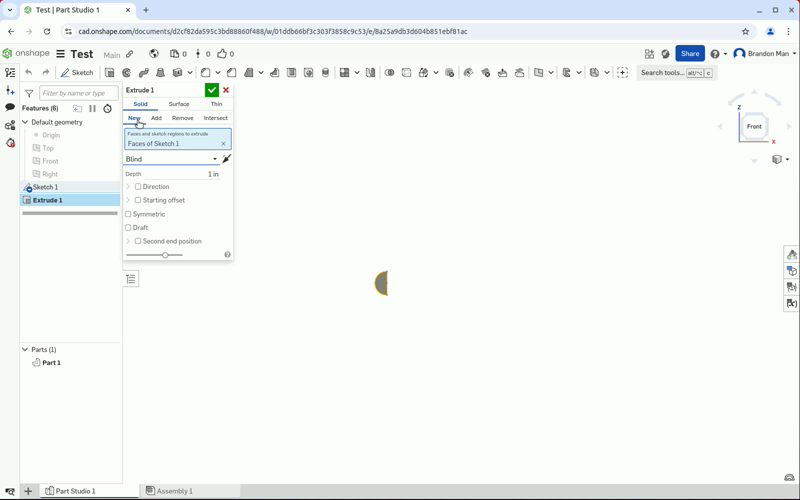
text(23.108)
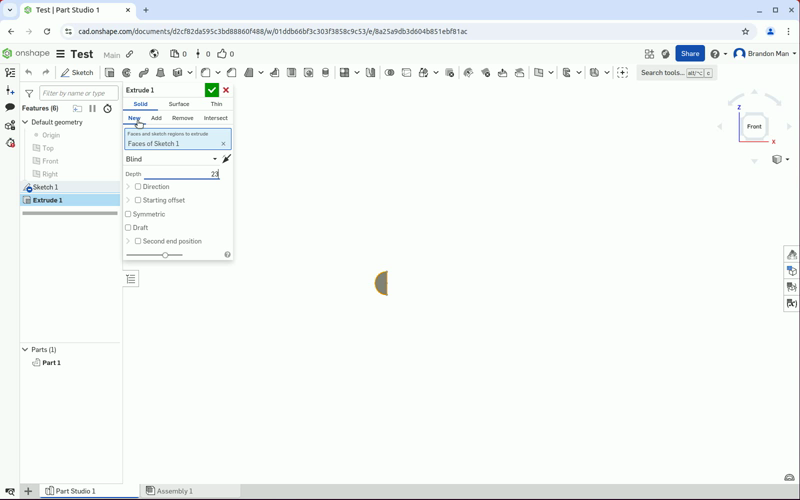
key(enter)
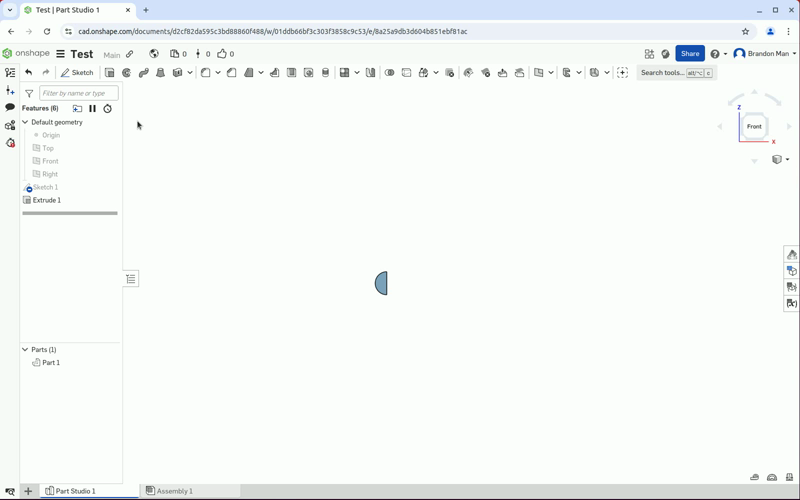
key(shift+h)
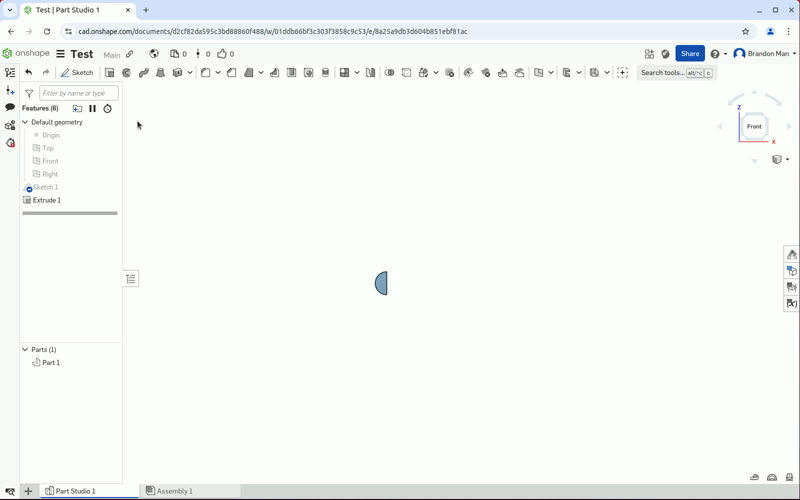
key(shift+h)
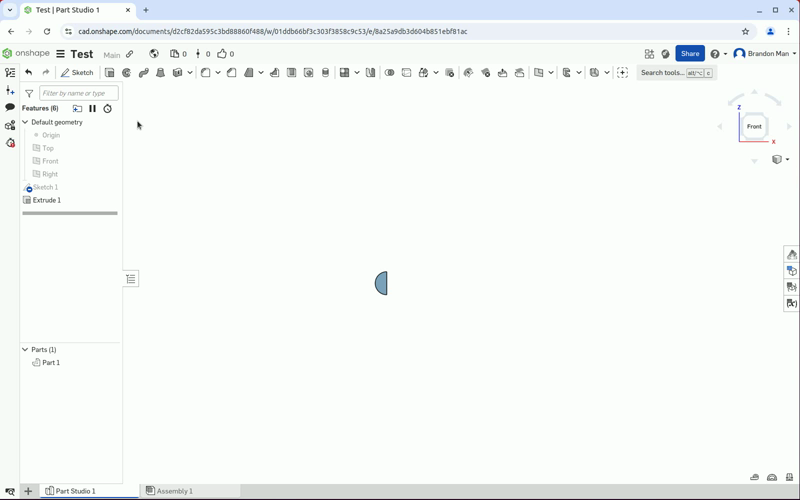
mouse_move(73, 189)
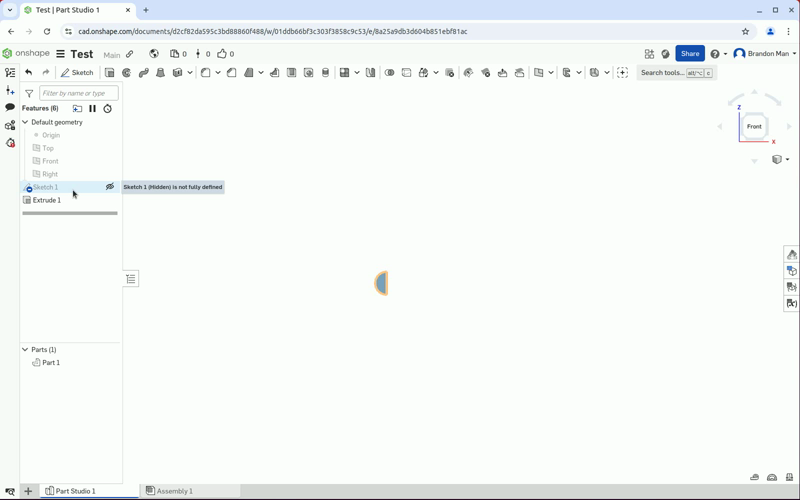
click(73, 189)
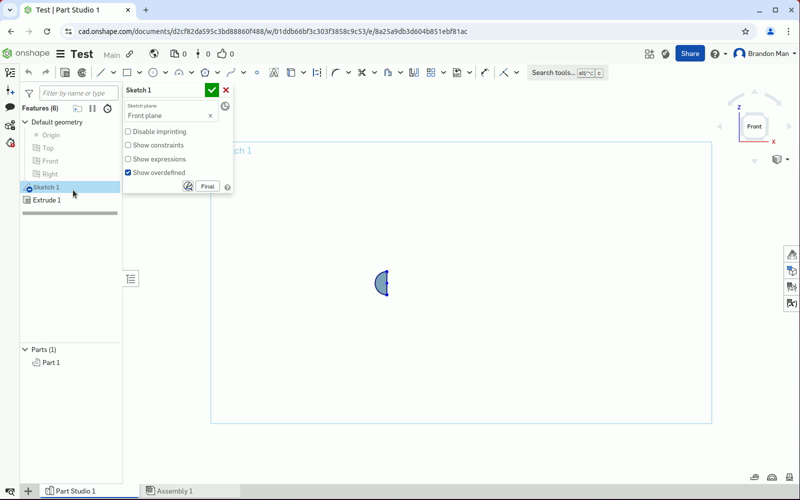
mouse_move(229, 92)
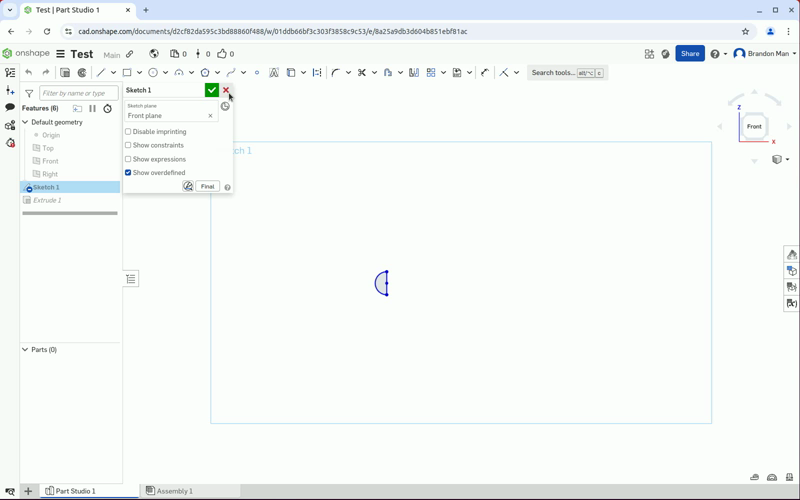
click(229, 92)
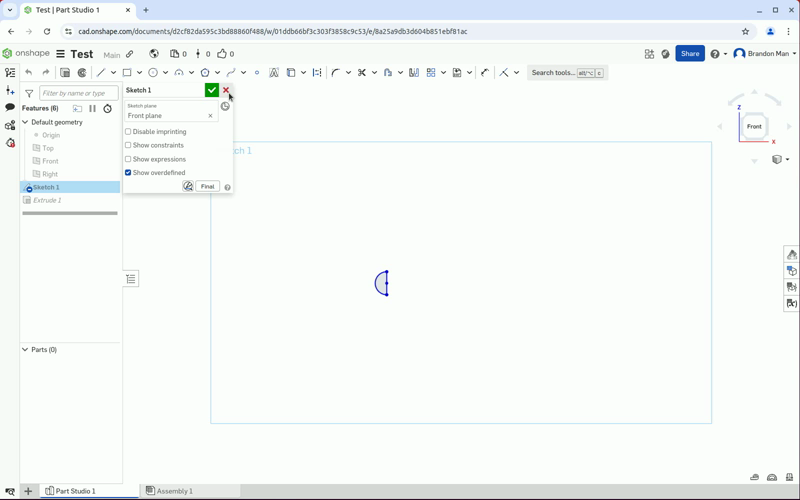
key(shift+s)
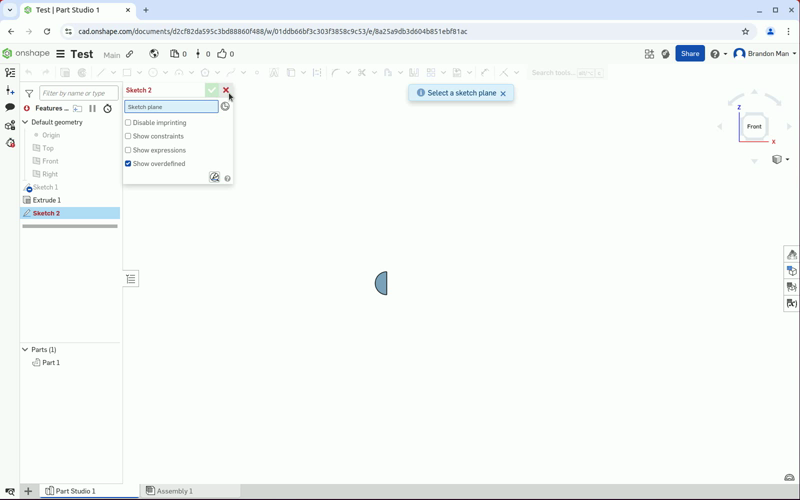
mouse_move(73, 163)
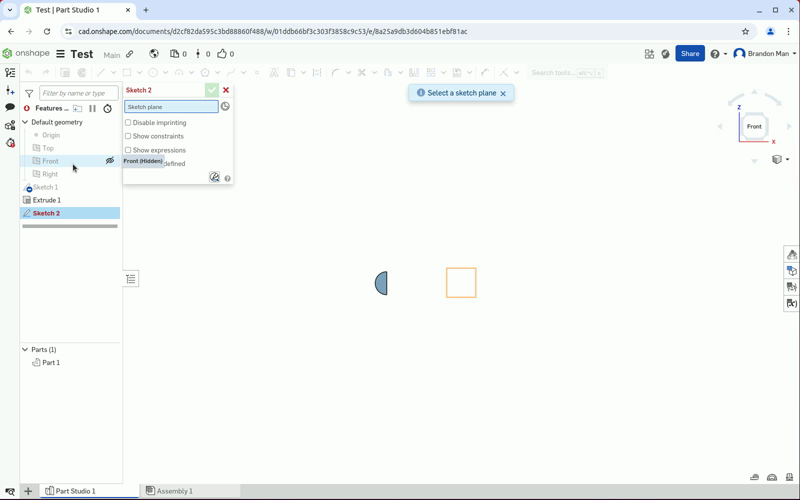
click(73, 163)
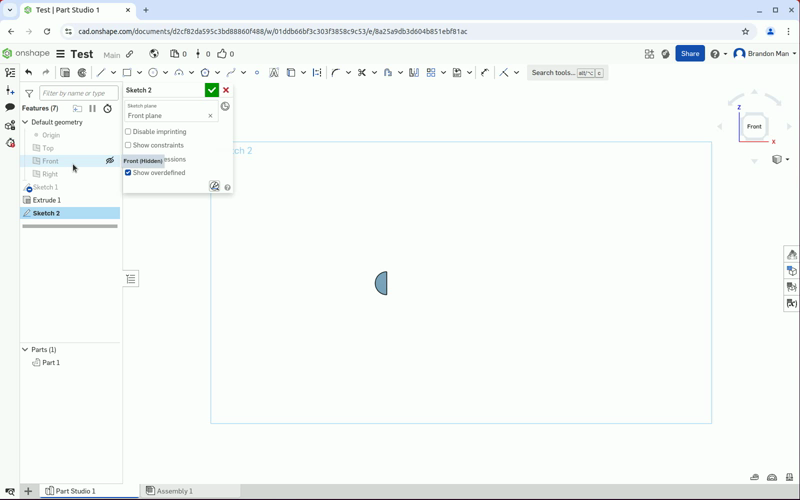
mouse_move(73, 352)
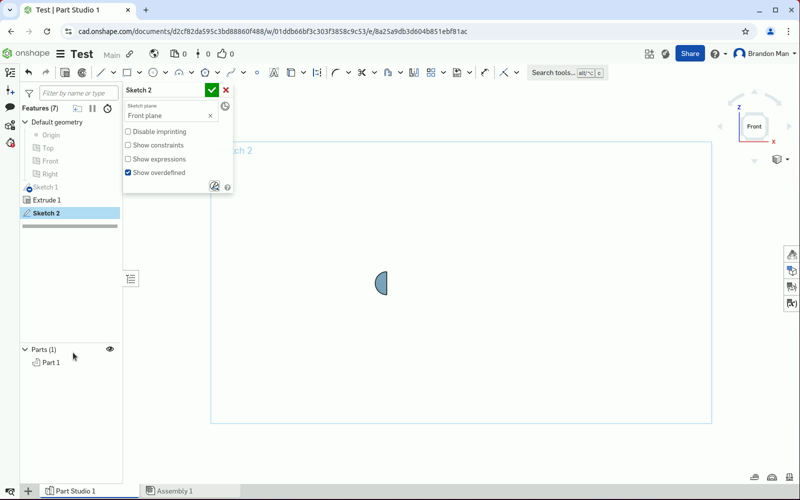
key(y)
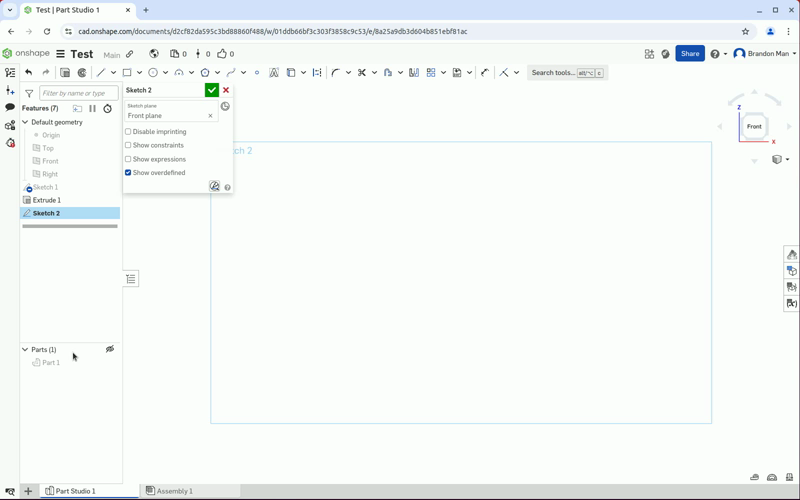
key(a)
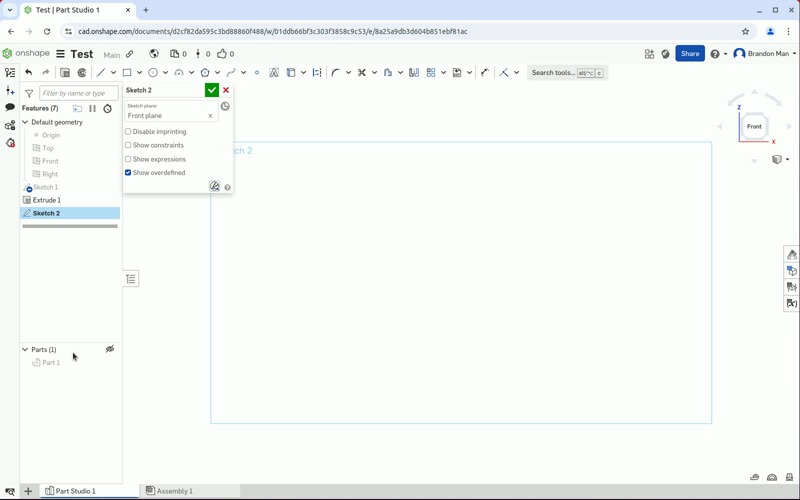
key_down(shift)
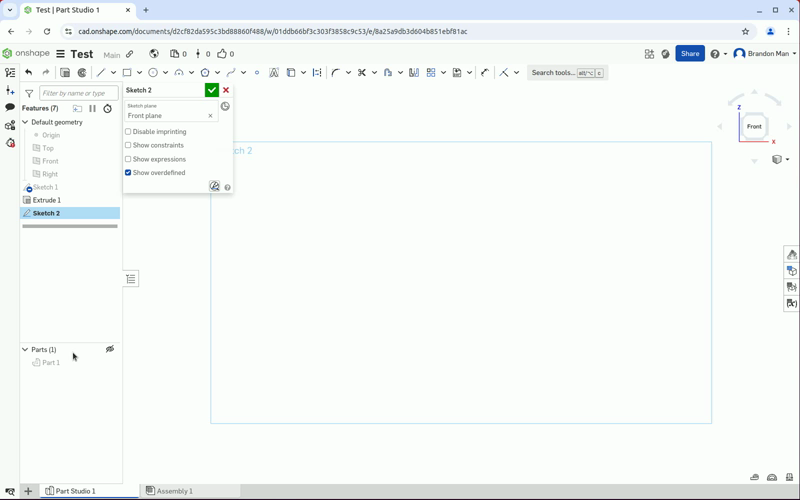
mouse_move(534, 294)
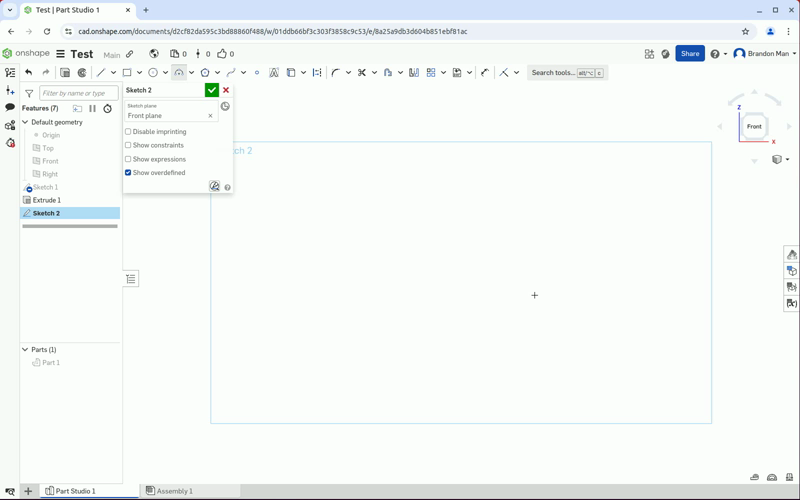
click(534, 294)
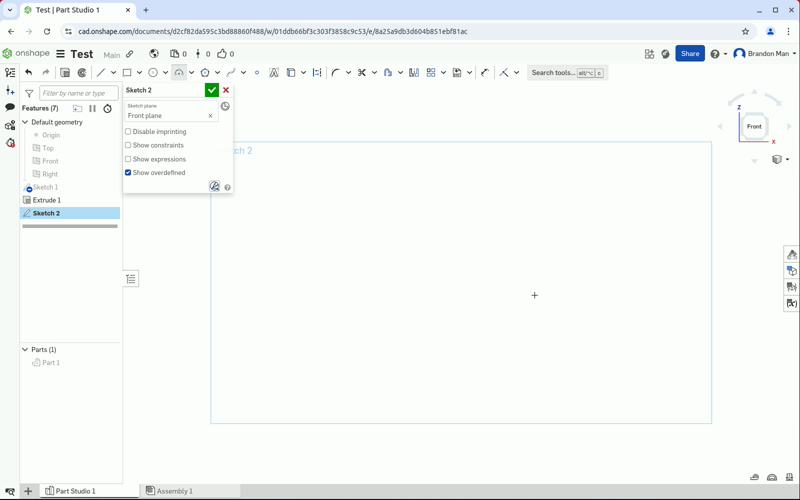
key_up(shift)
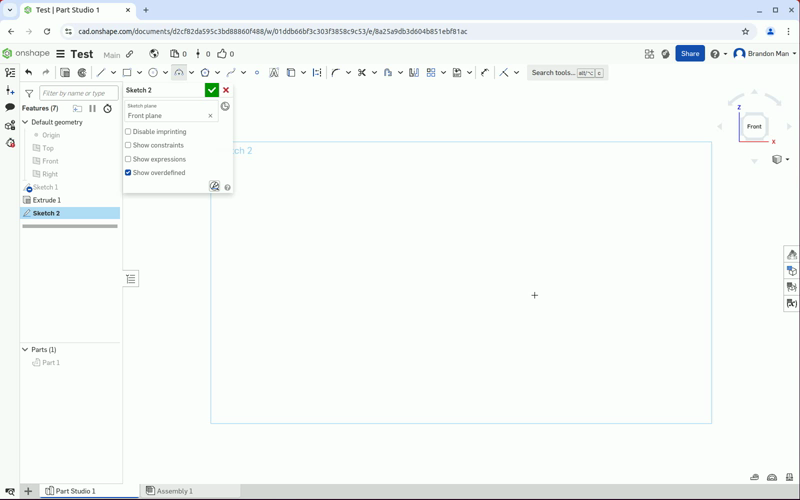
key_down(shift)
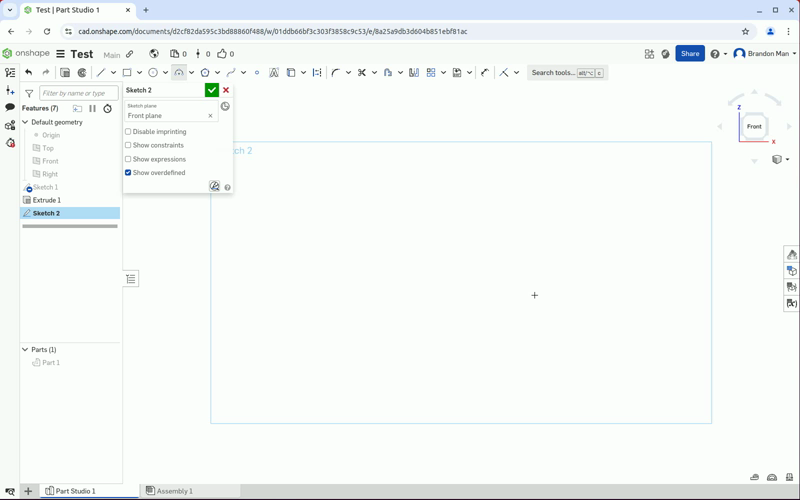
mouse_move(534, 271)
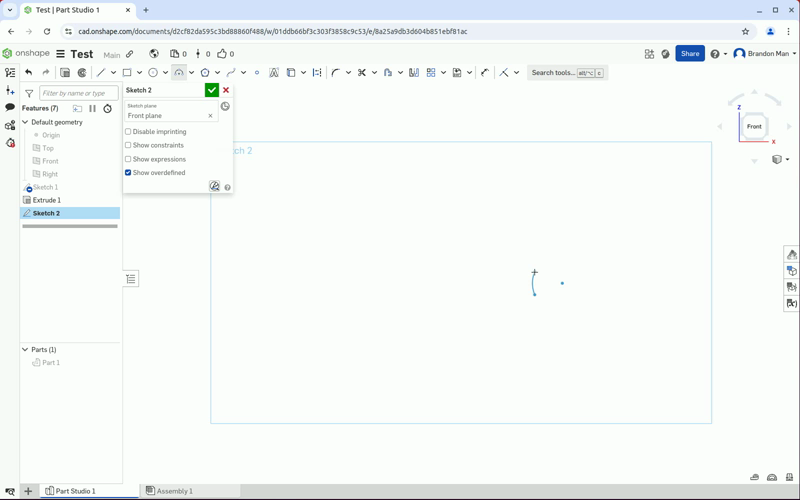
click(534, 271)
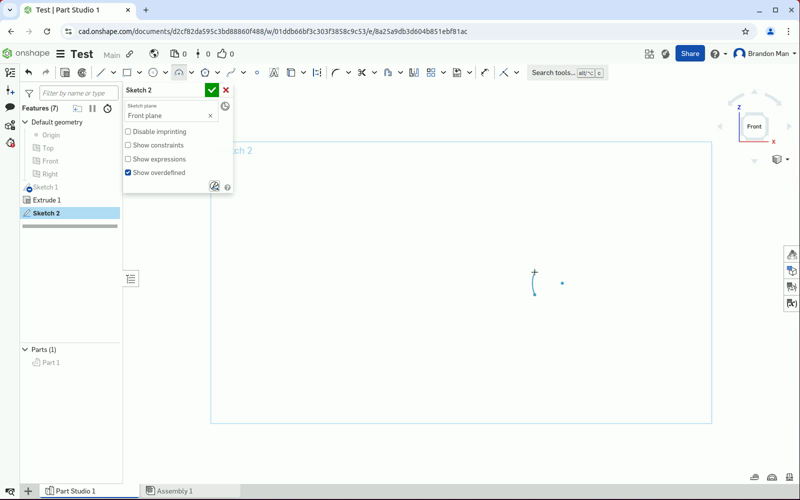
mouse_move(546, 282)
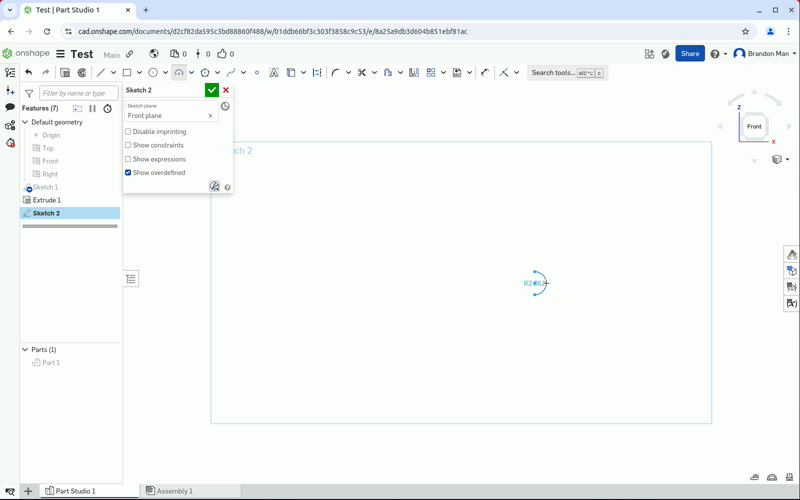
click(546, 282)
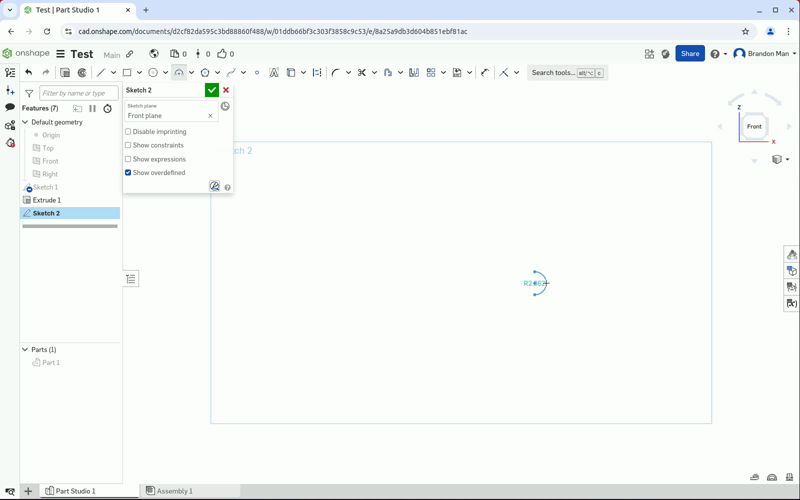
key_up(shift)
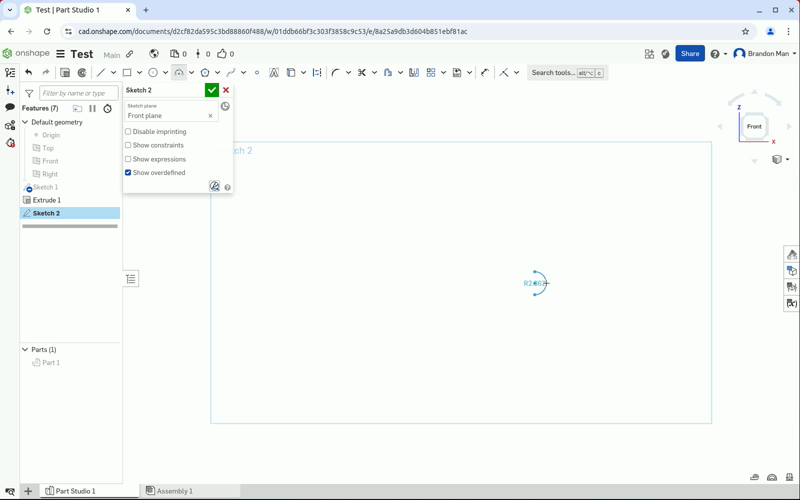
key(esc)
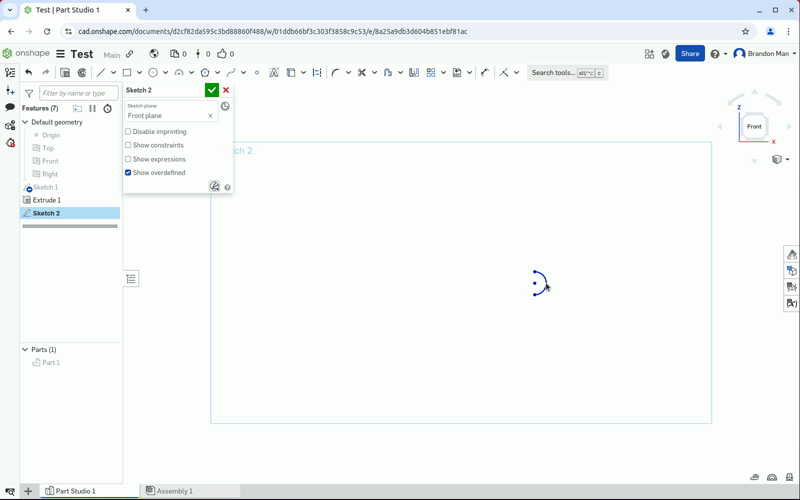
key(l)
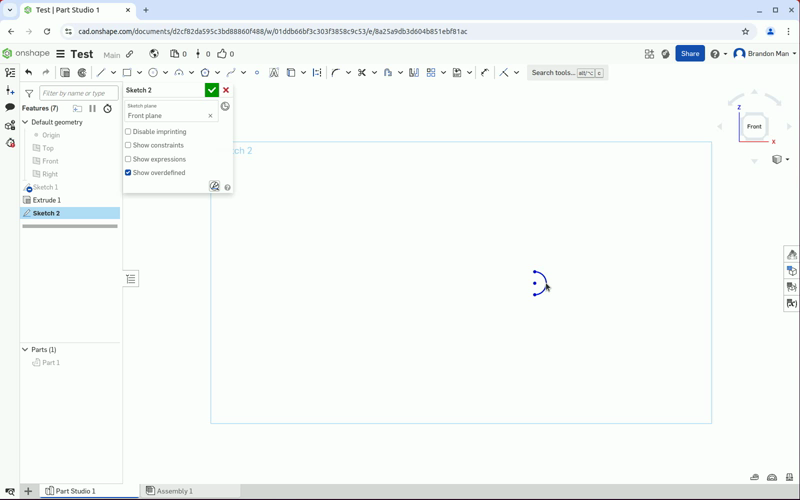
mouse_move(534, 271)
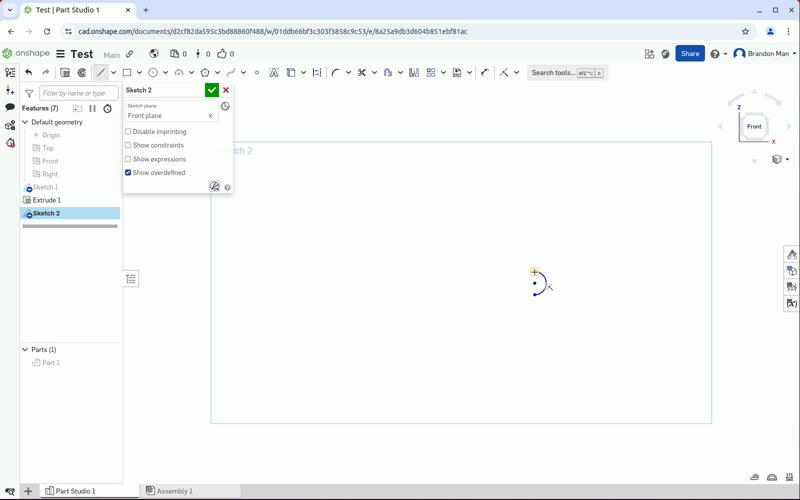
click(534, 271)
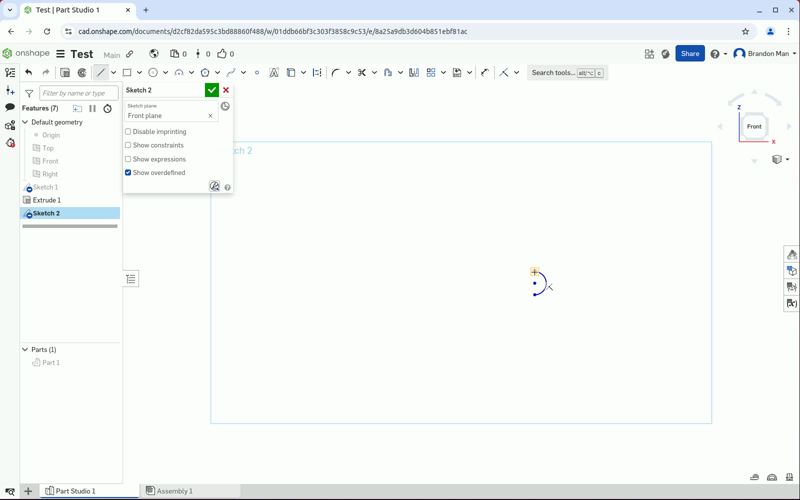
mouse_move(564, 271)
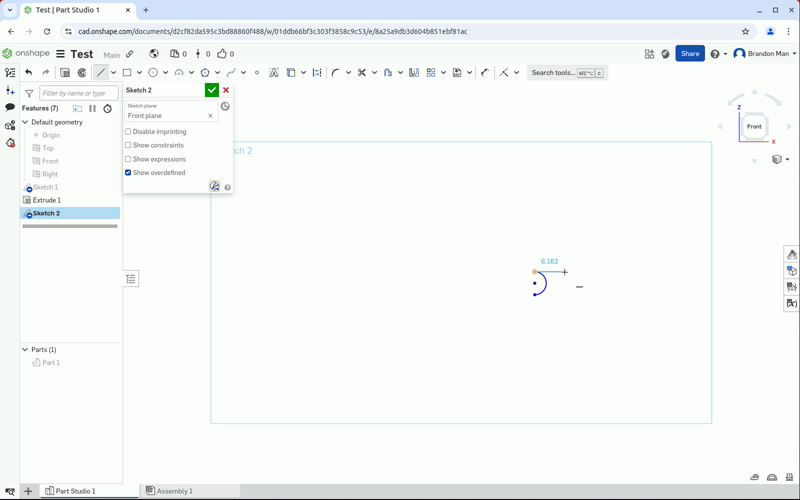
key_down(shift)
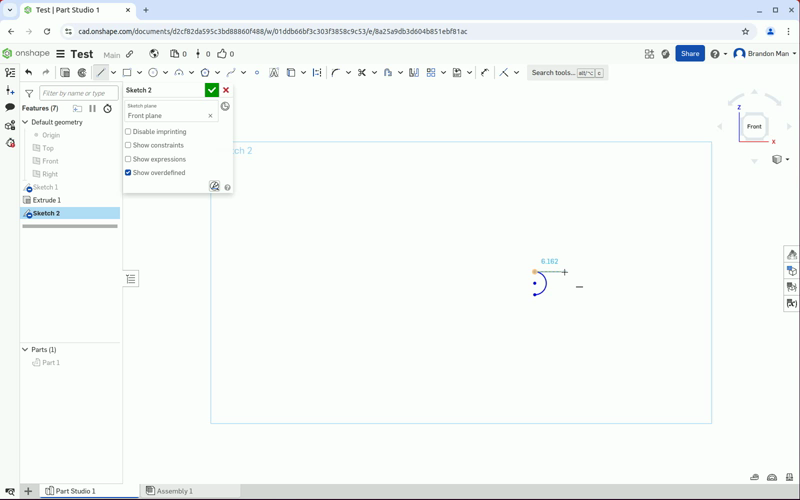
mouse_move(534, 294)
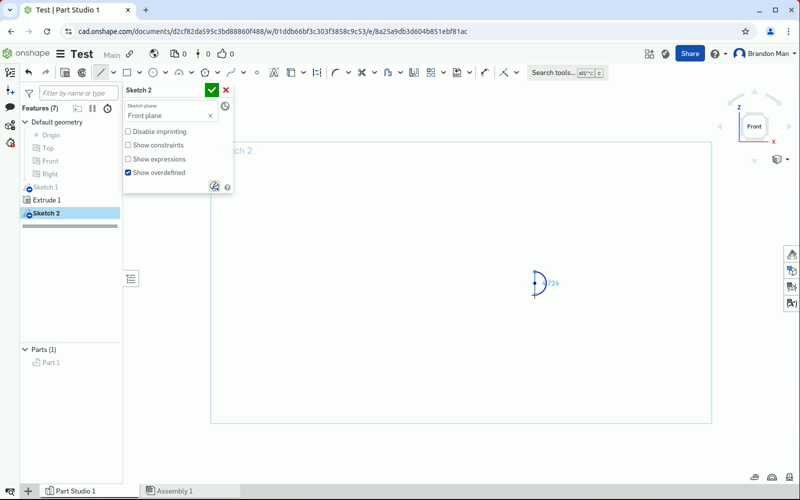
key_up(shift)
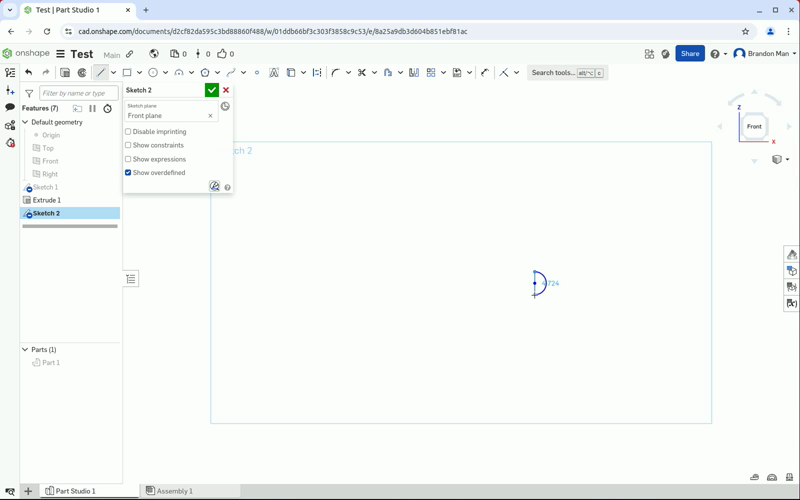
click(534, 294)
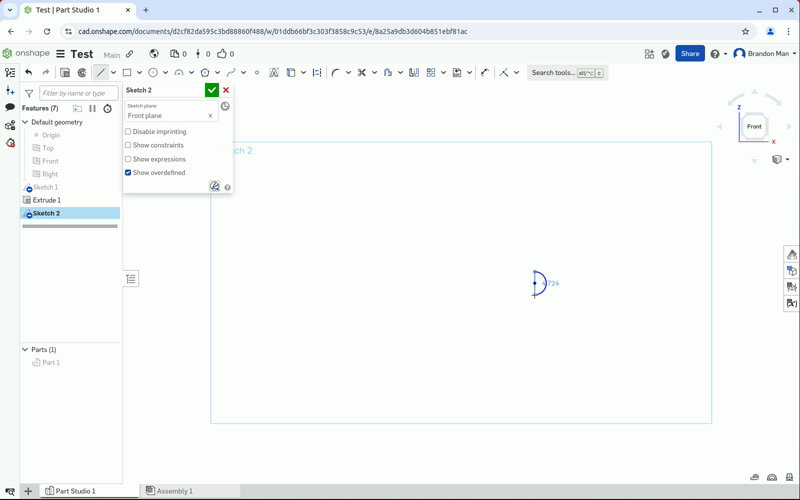
key(esc)
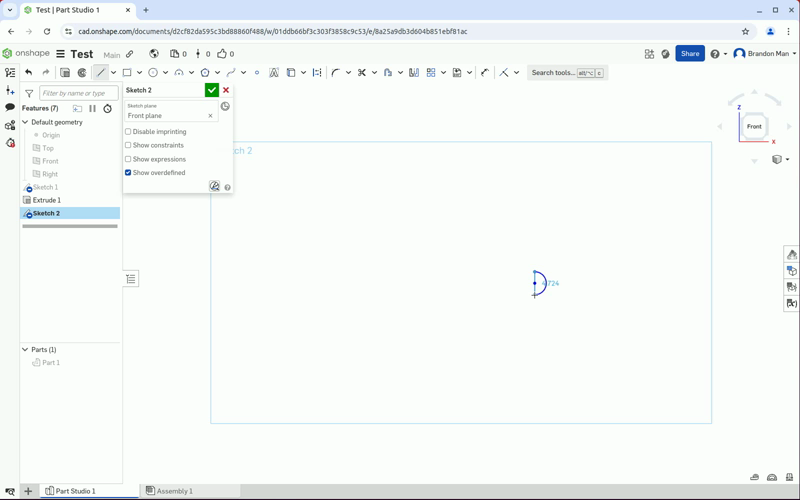
mouse_move(543, 282)
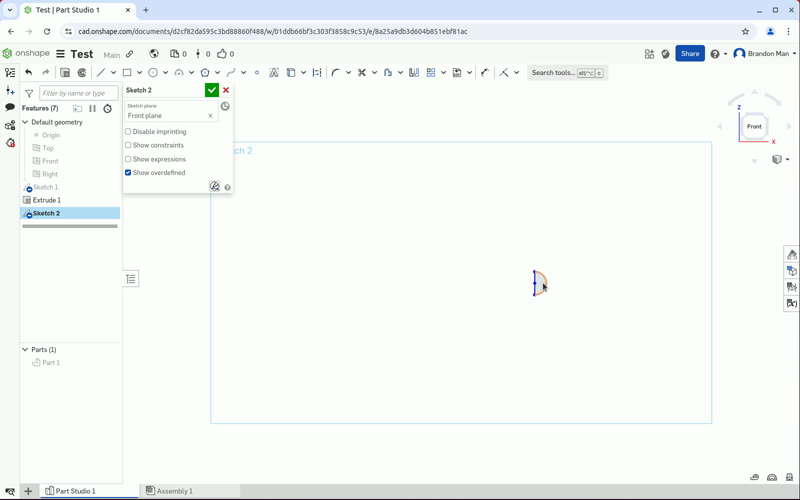
scroll(6)
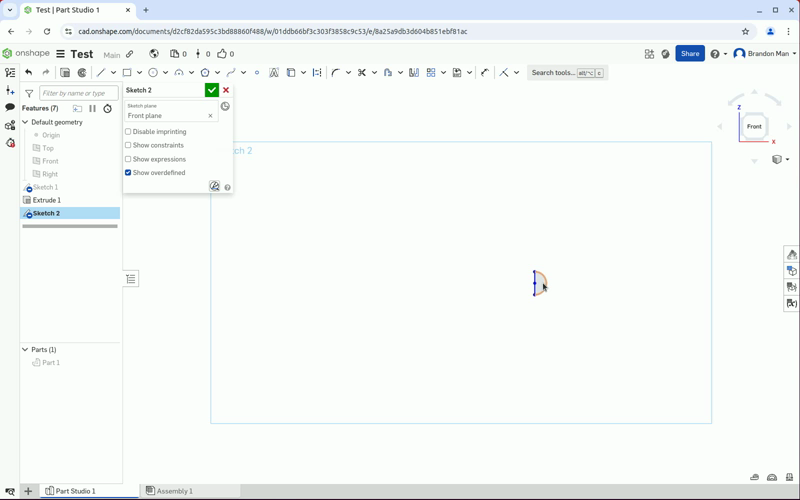
scroll(6)
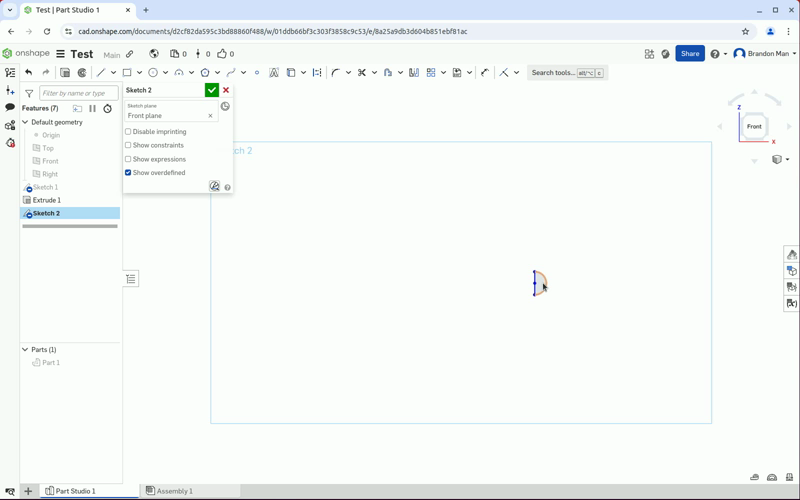
scroll(6)
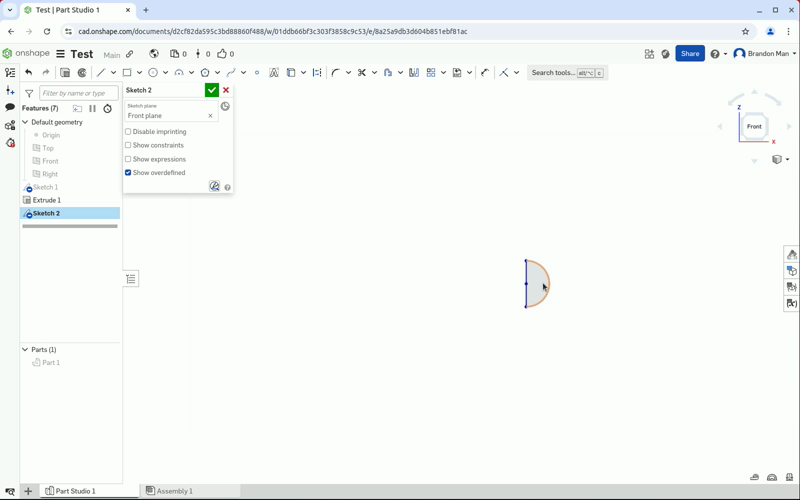
scroll(6)
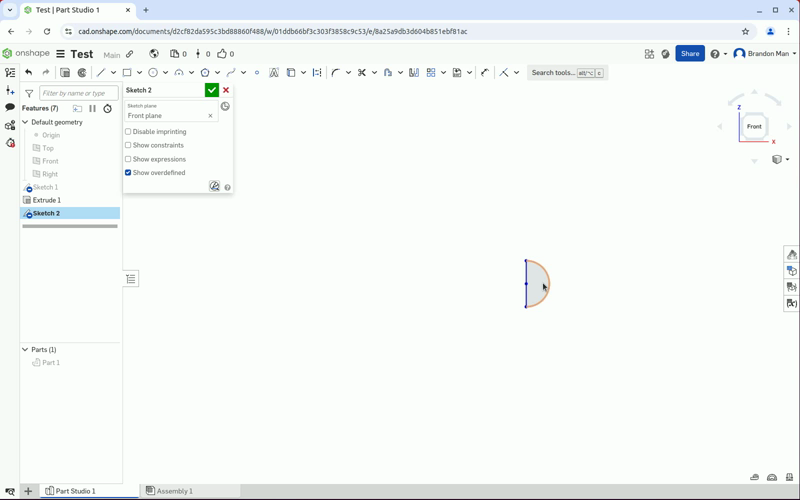
scroll(6)
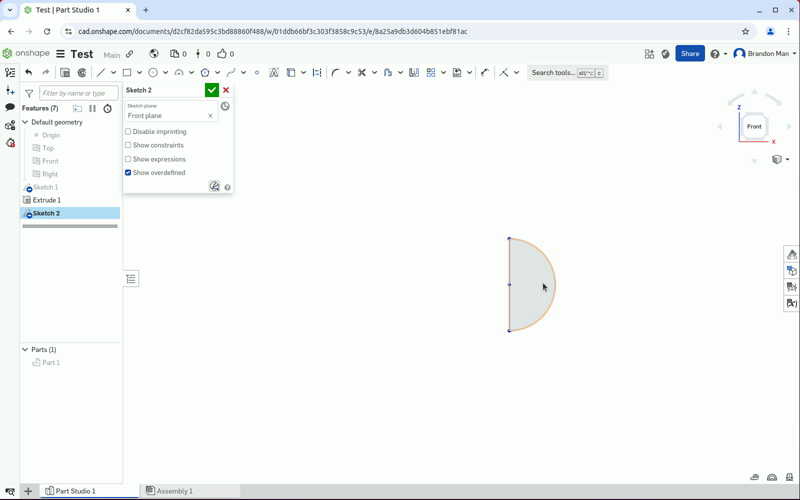
scroll(6)
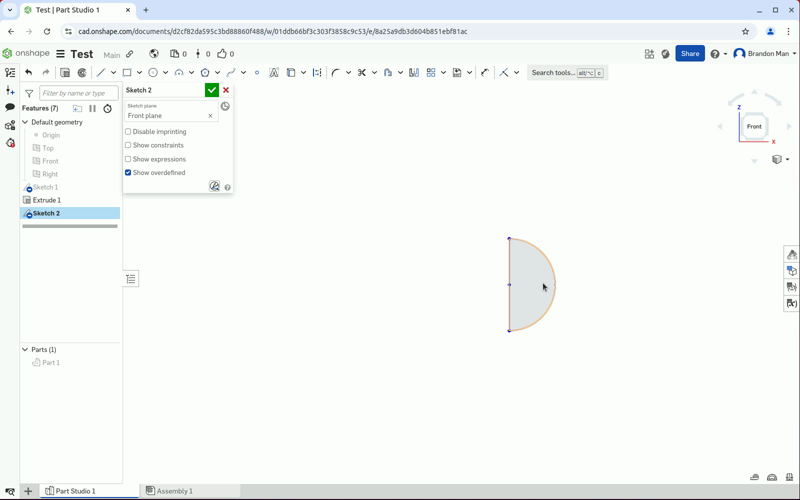
scroll(6)
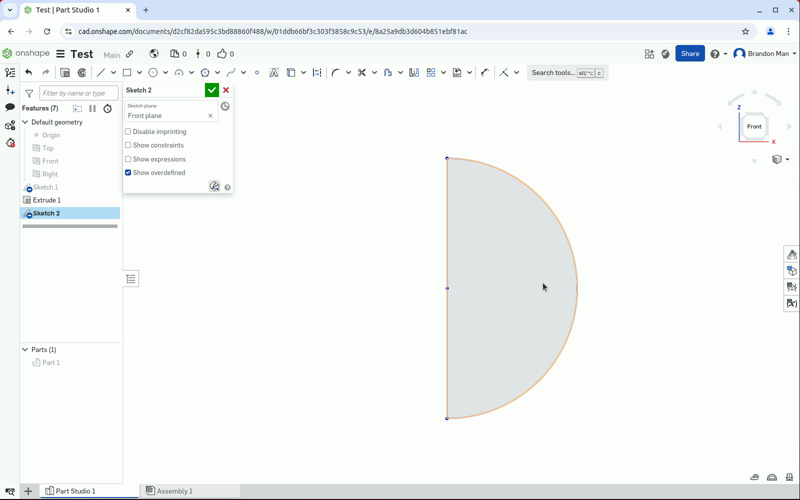
click(543, 282)
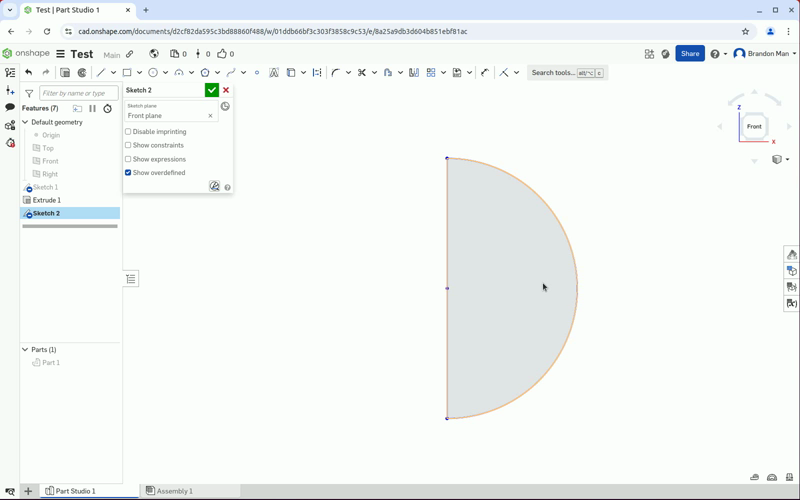
scroll(-6)
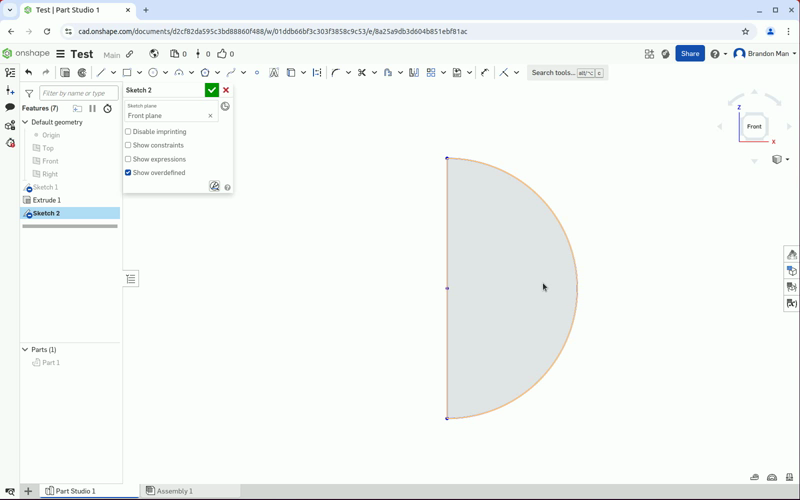
scroll(-6)
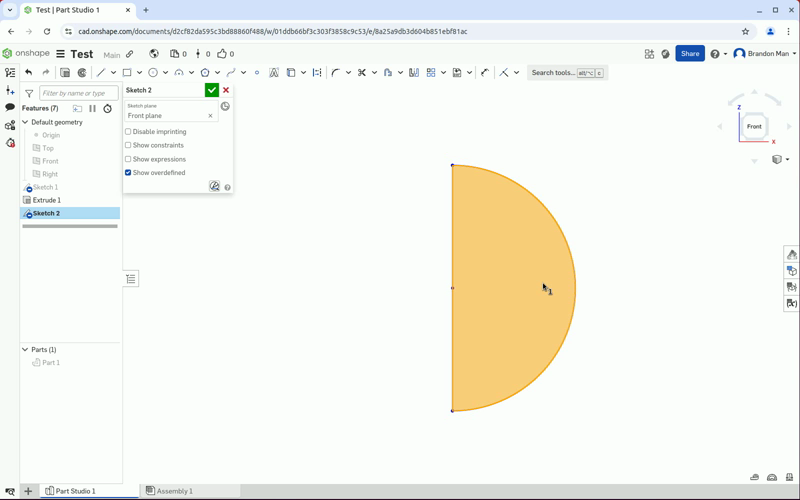
scroll(-6)
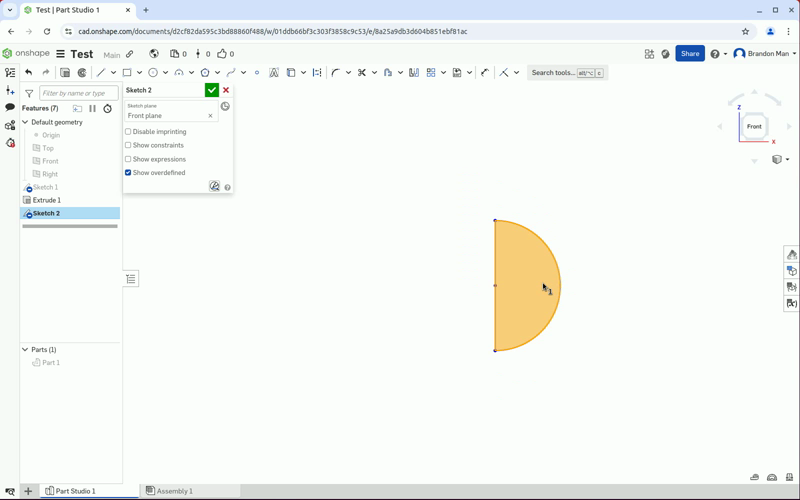
scroll(-6)
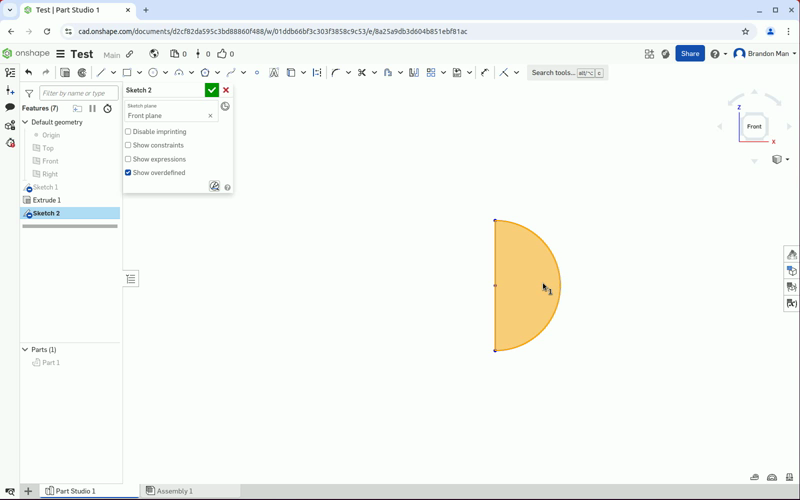
scroll(-6)
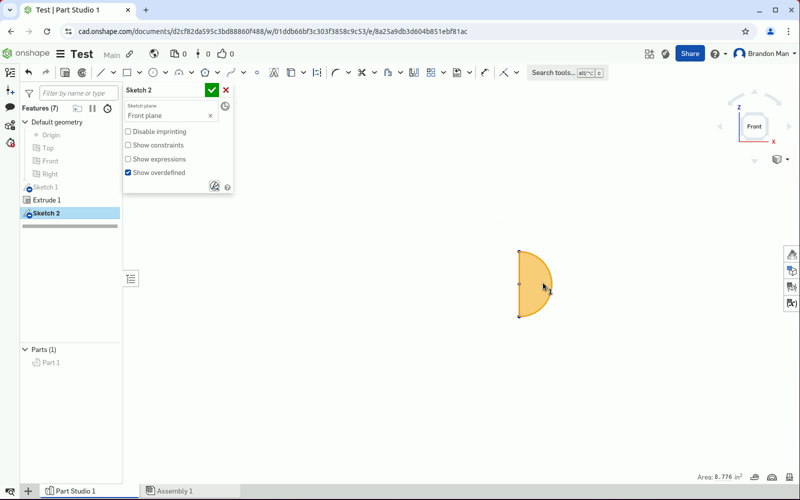
scroll(-6)
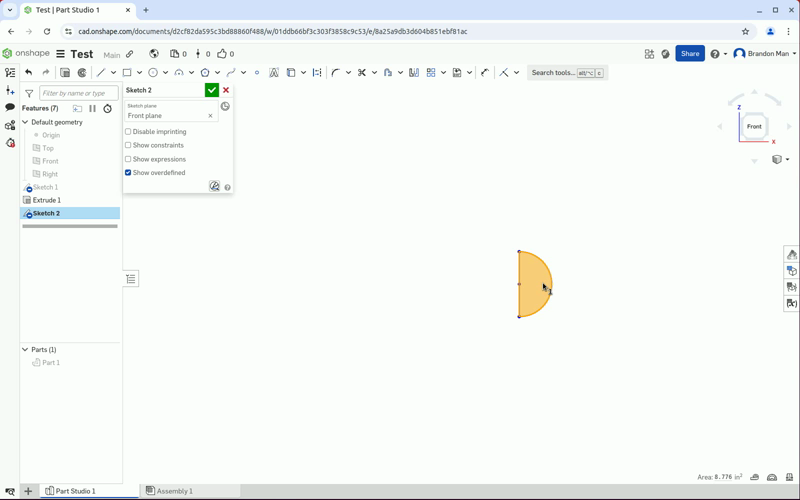
scroll(-6)
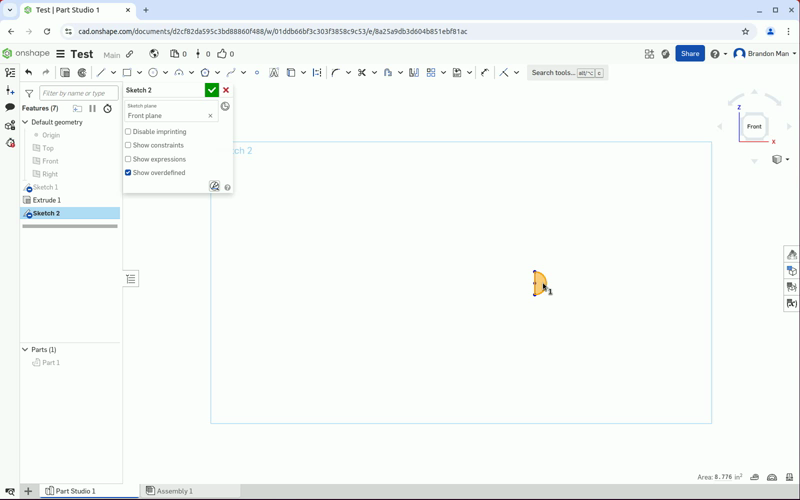
mouse_move(73, 352)
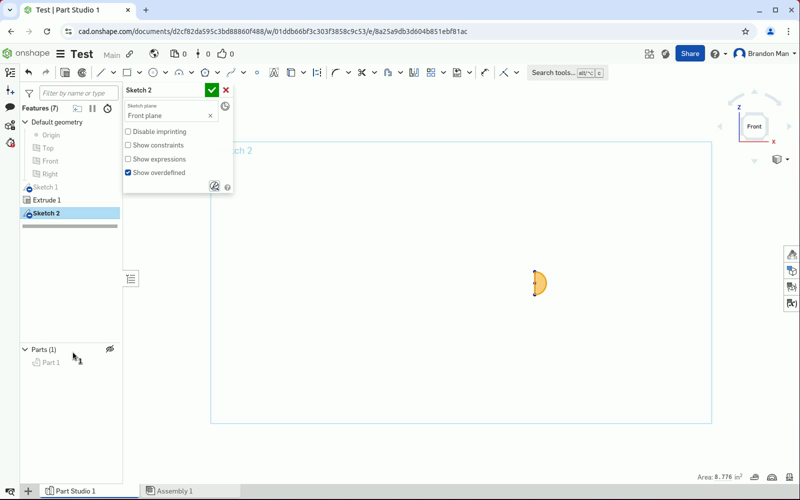
key(shift+y)
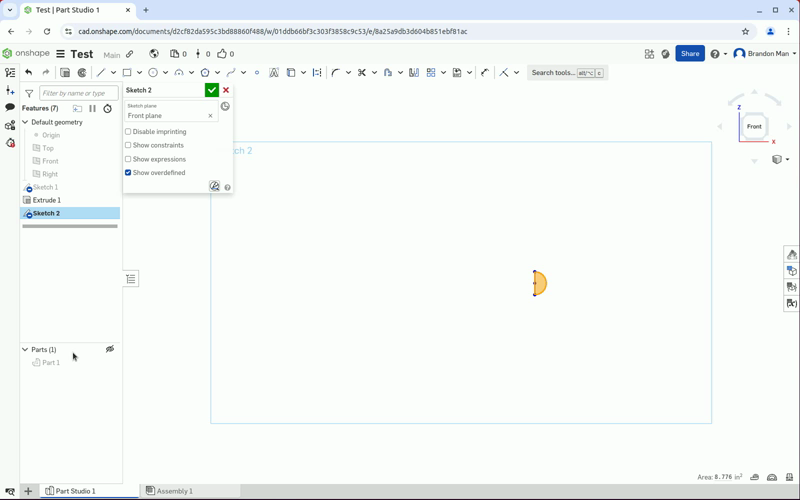
key(shift+e)
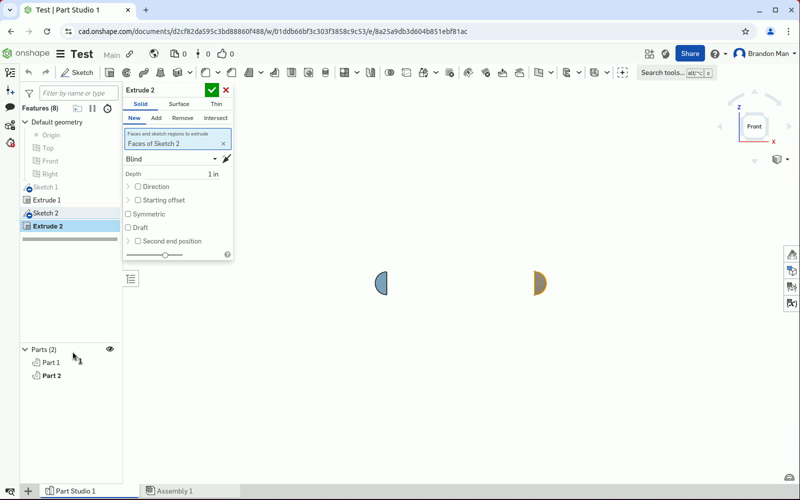
mouse_move(143, 106)
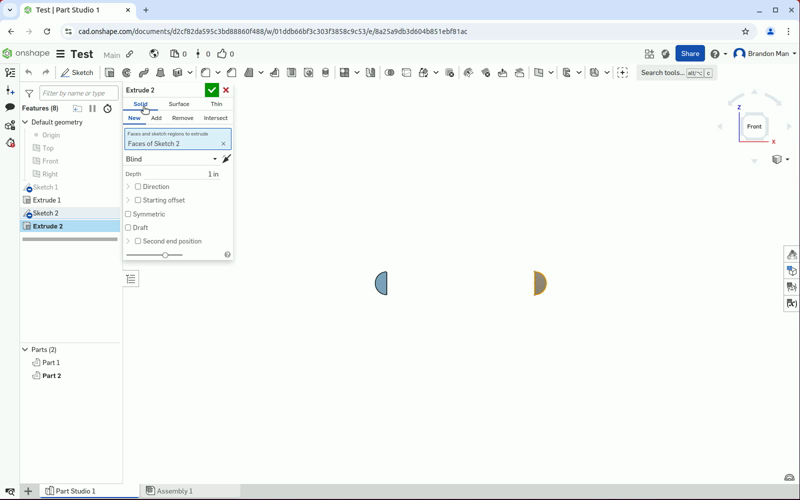
click(143, 106)
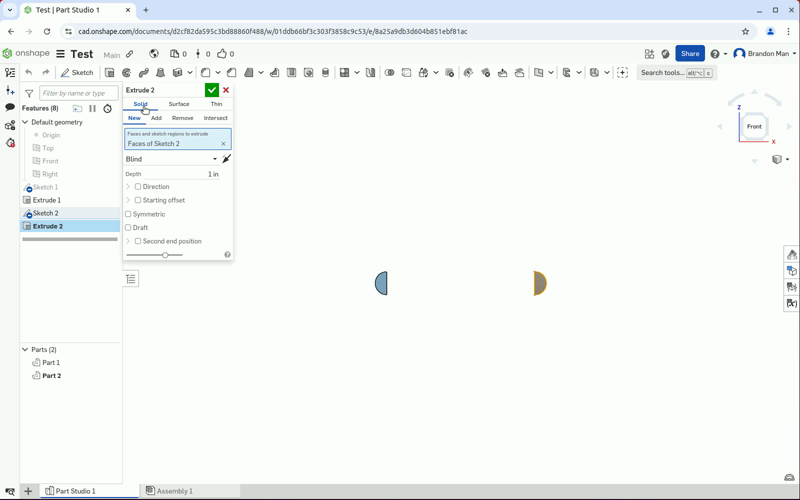
mouse_move(137, 120)
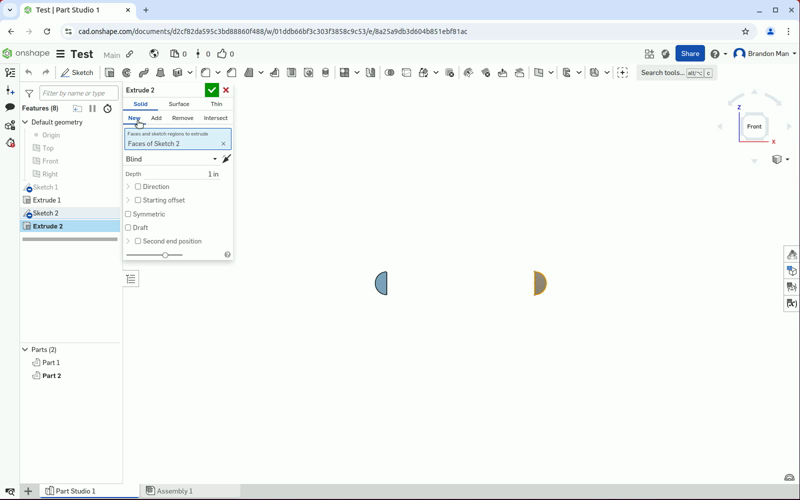
click(137, 120)
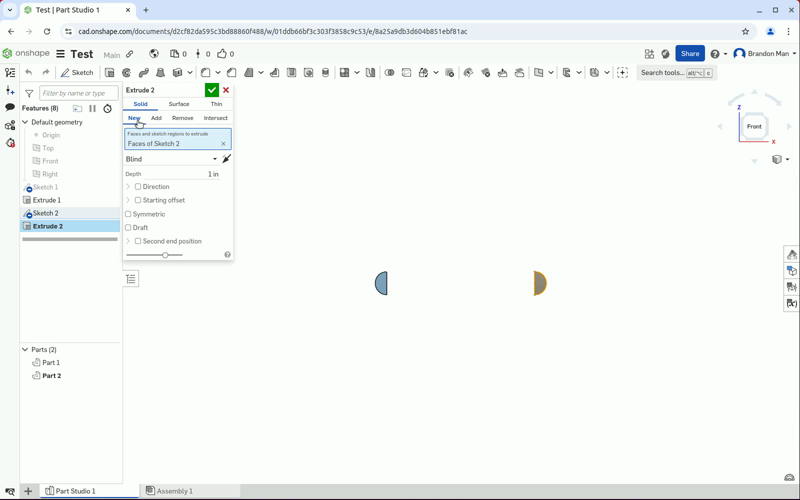
key(tab, 4)
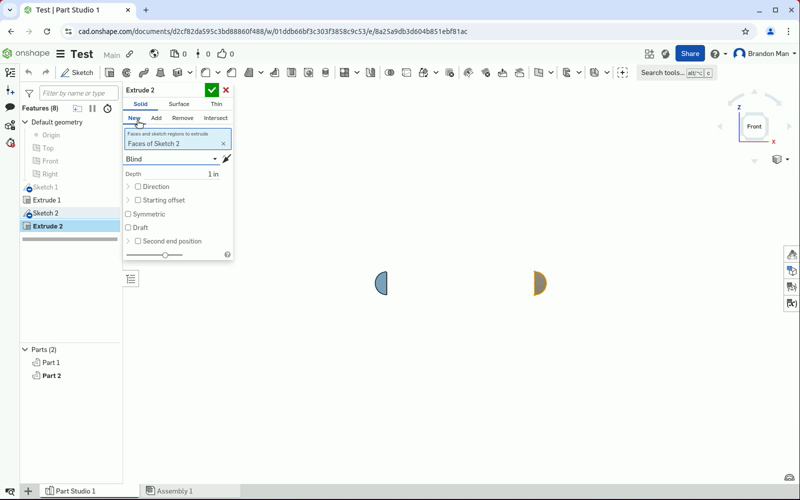
text(23.108)
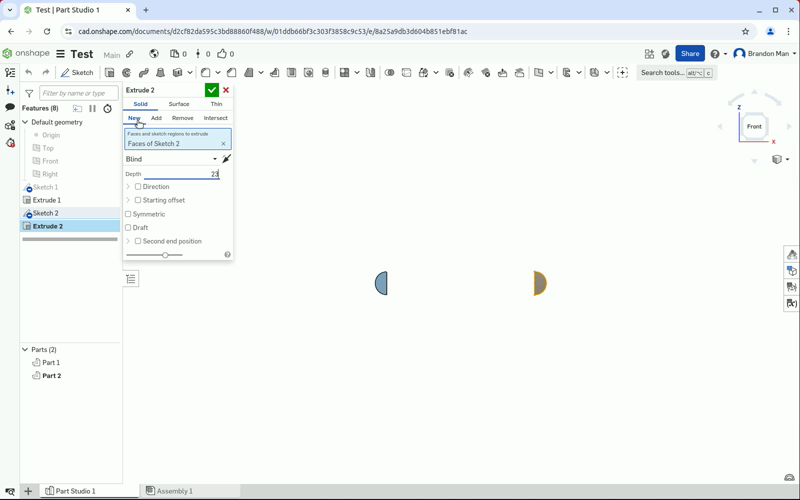
key(enter)
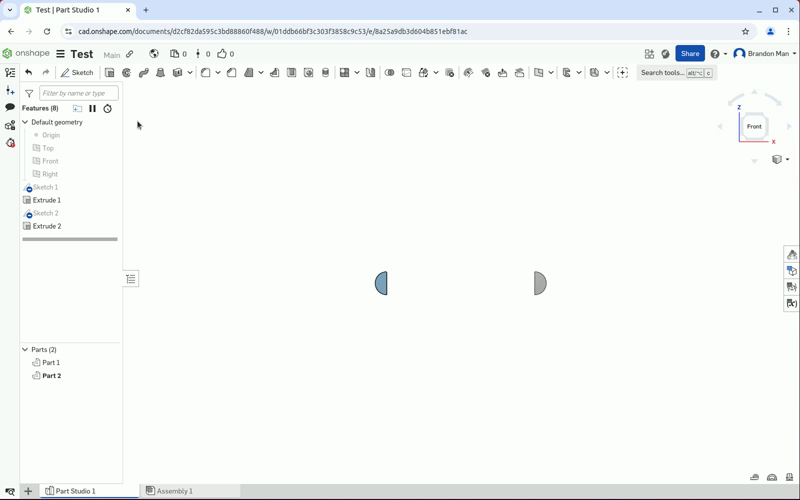
key(shift+h)
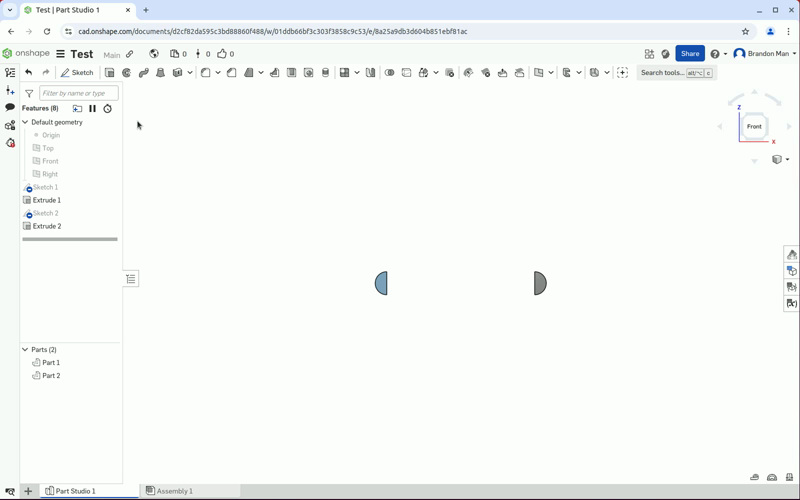
key(shift+h)
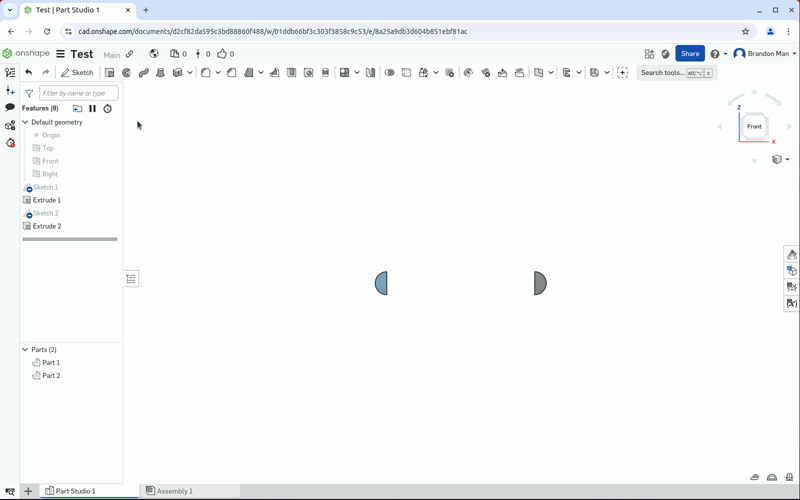
mouse_move(73, 189)
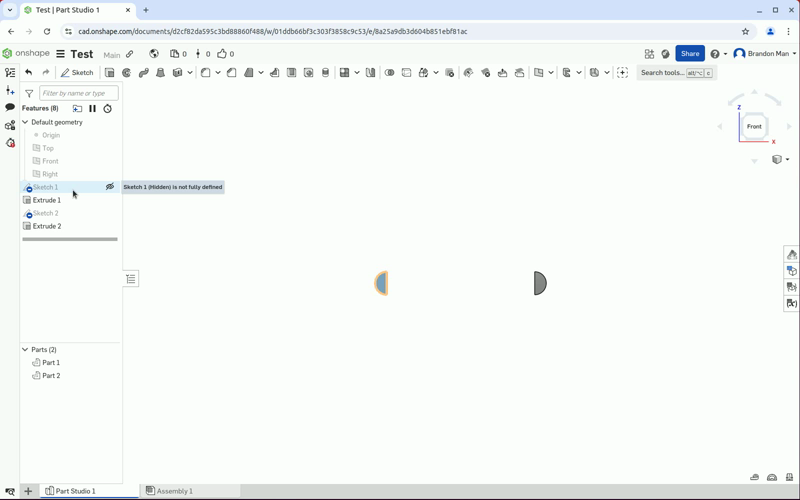
click(73, 189)
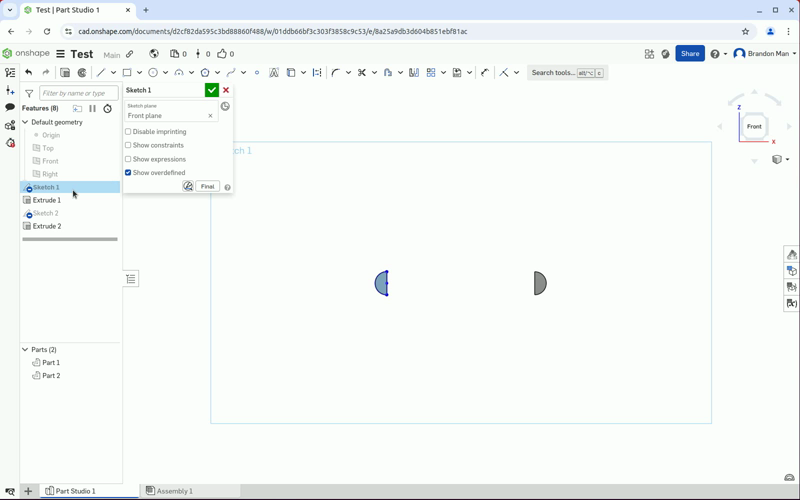
mouse_move(229, 92)
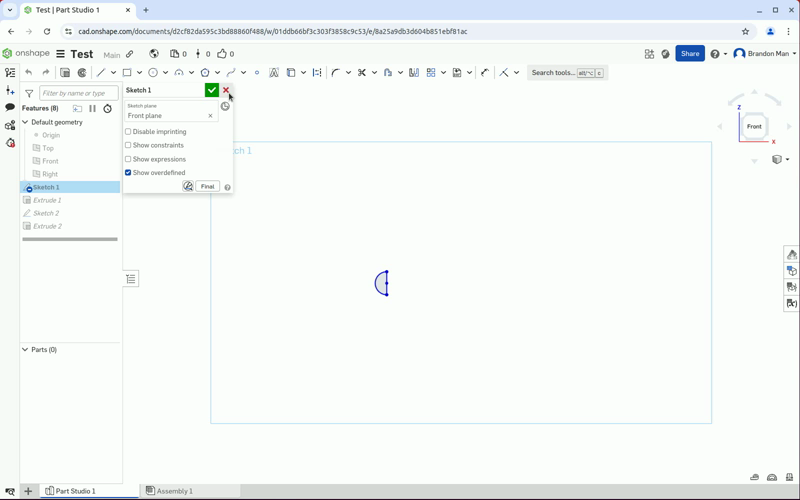
click(229, 92)
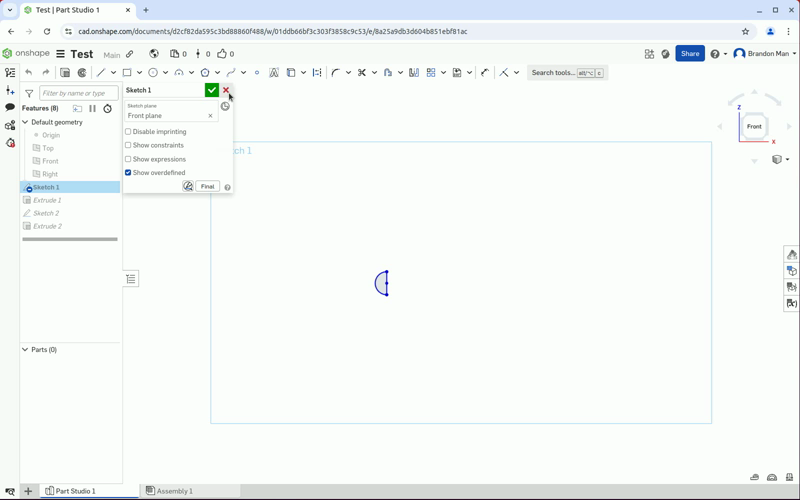
key(shift+s)
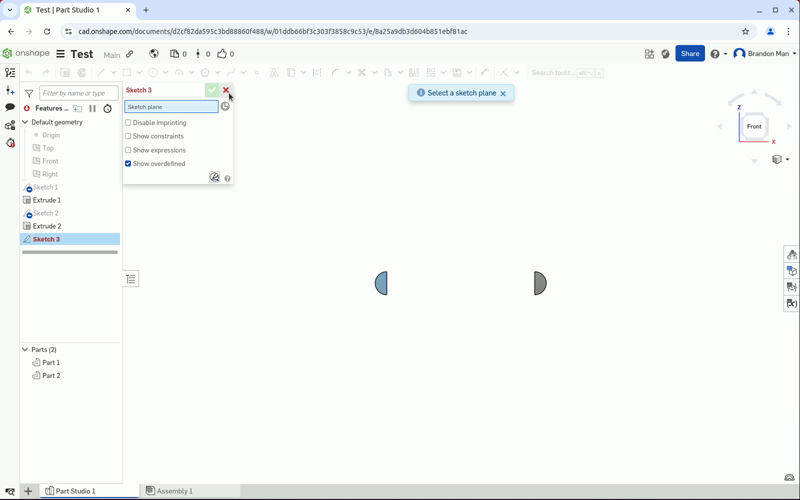
mouse_move(73, 163)
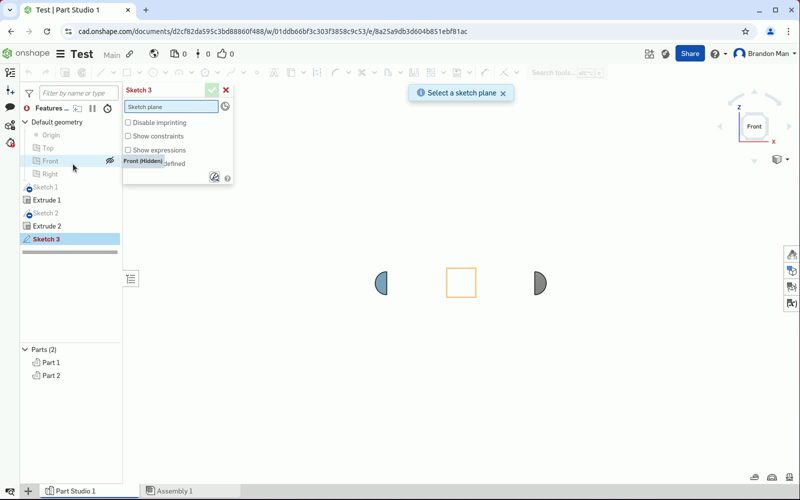
click(73, 163)
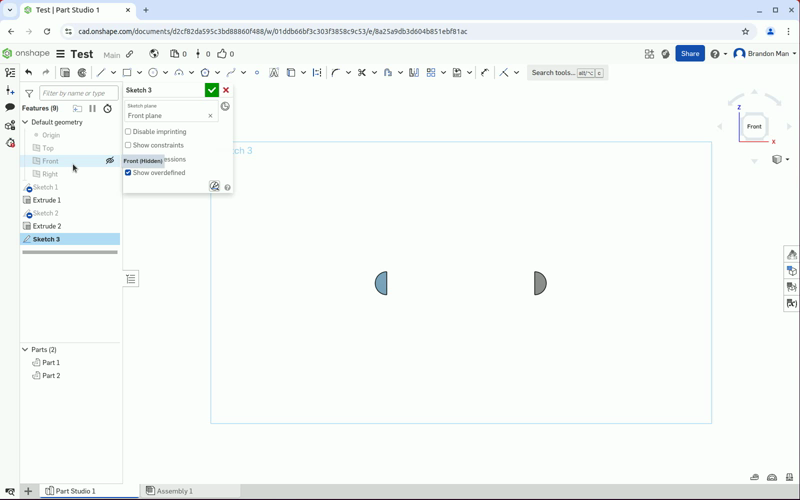
mouse_move(73, 352)
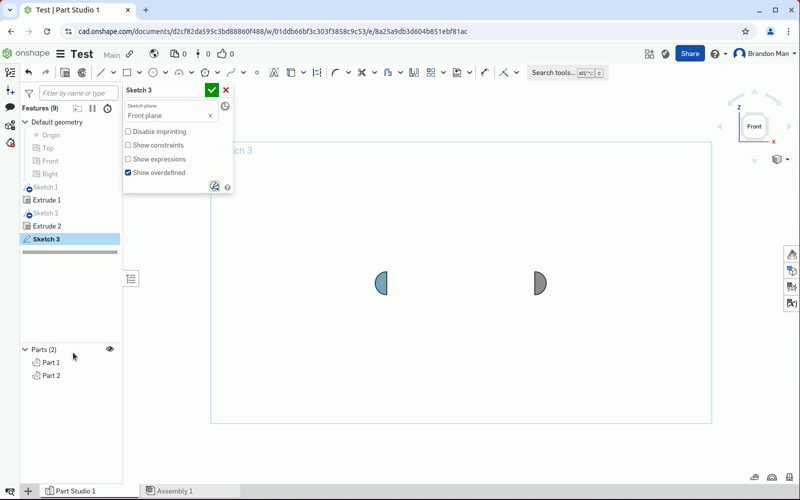
key(y)
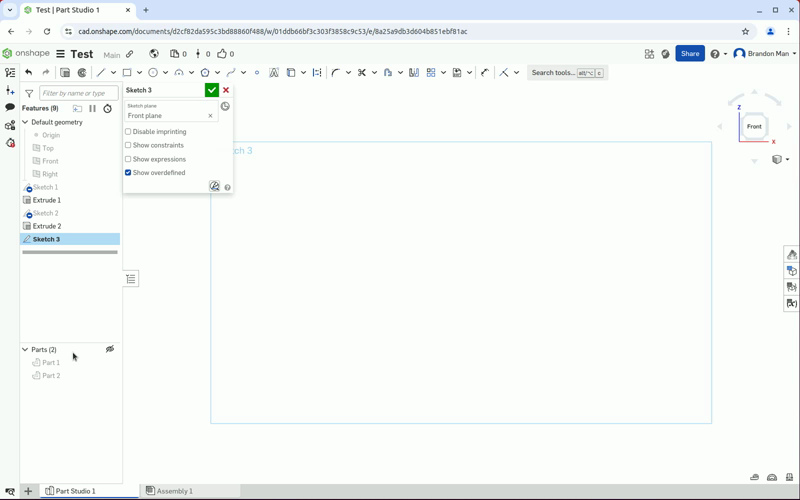
key(l)
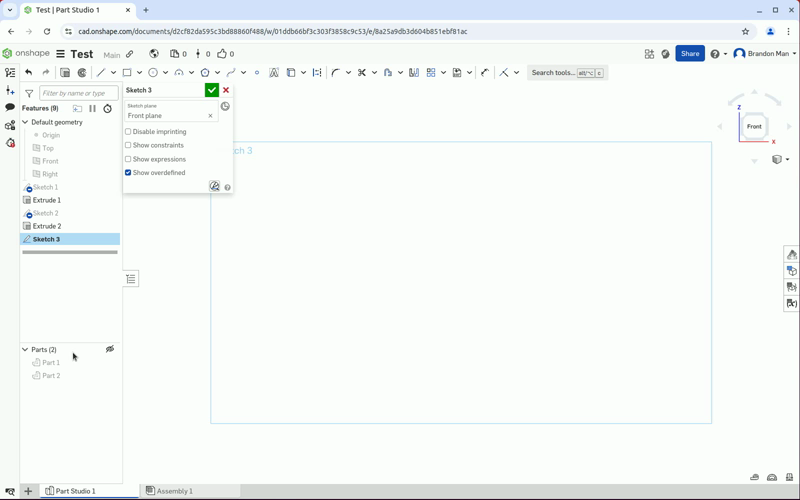
key_down(shift)
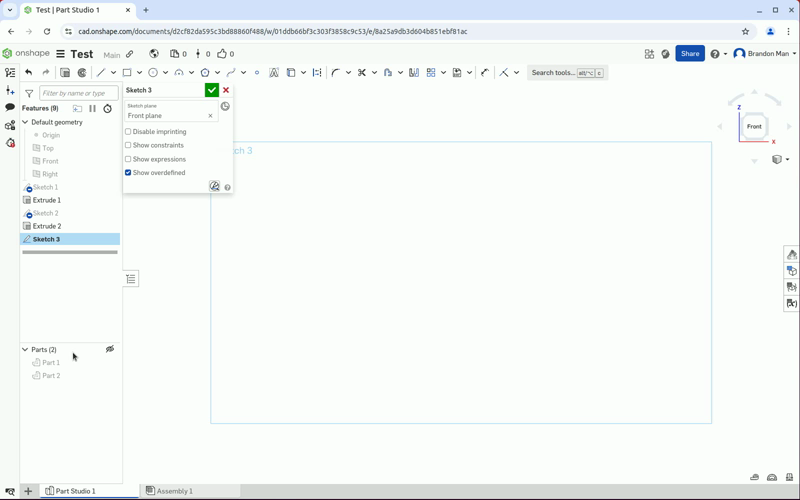
mouse_move(386, 294)
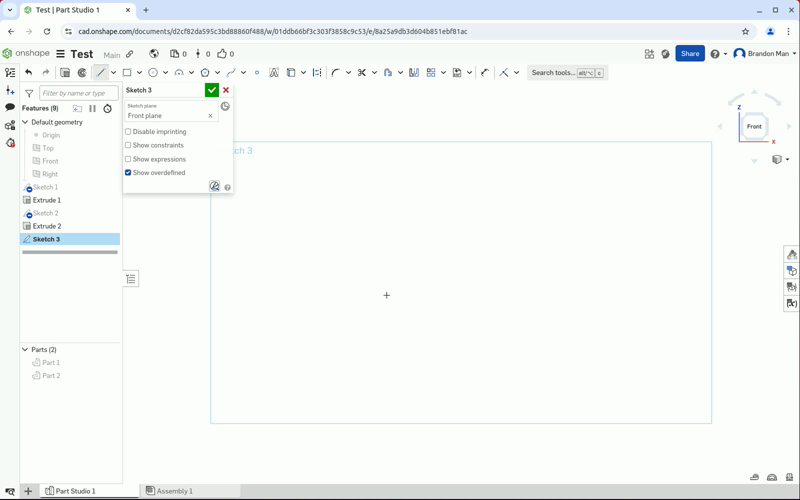
click(386, 294)
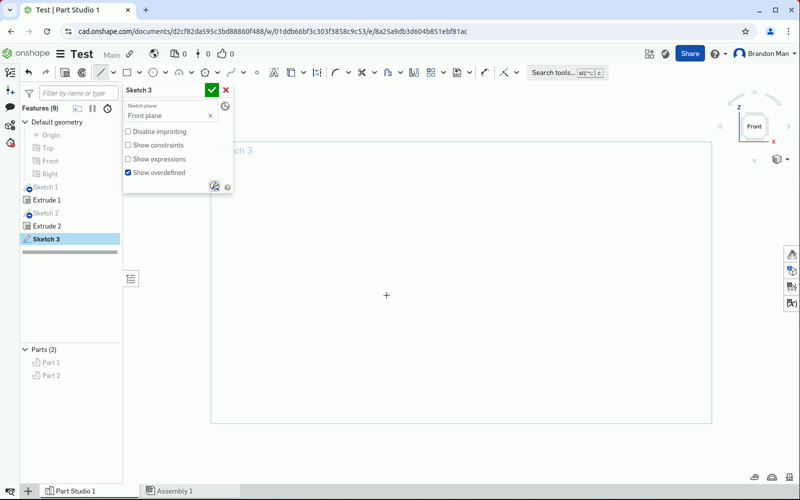
key_up(shift)
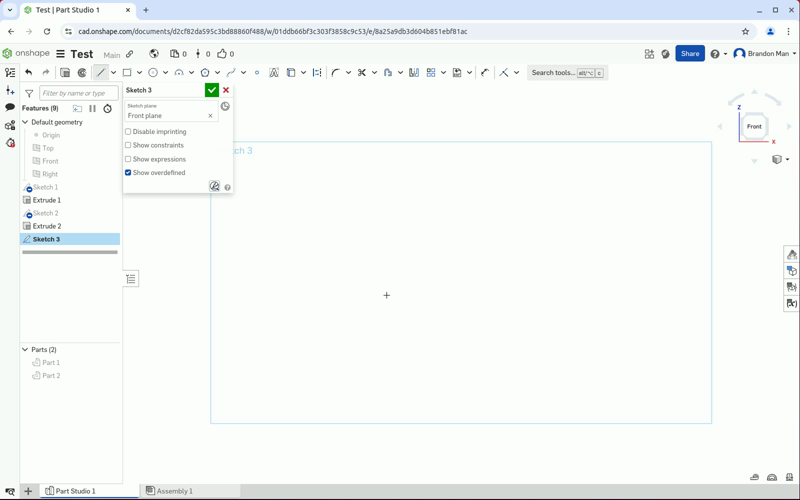
key_down(shift)
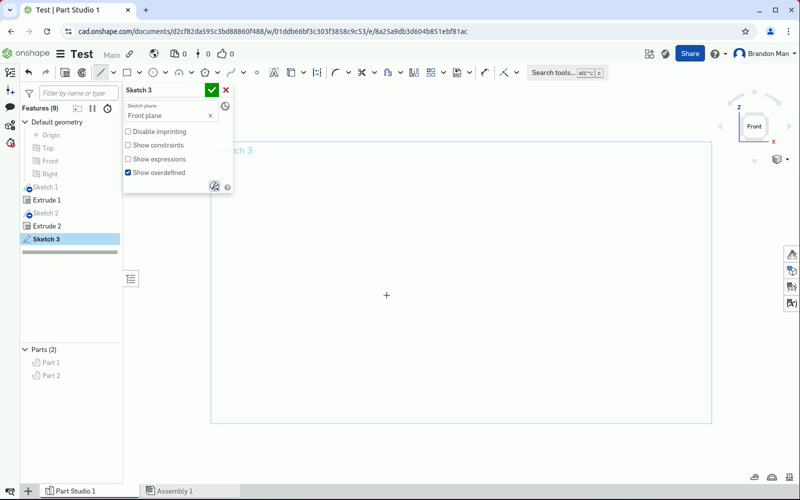
mouse_move(461, 297)
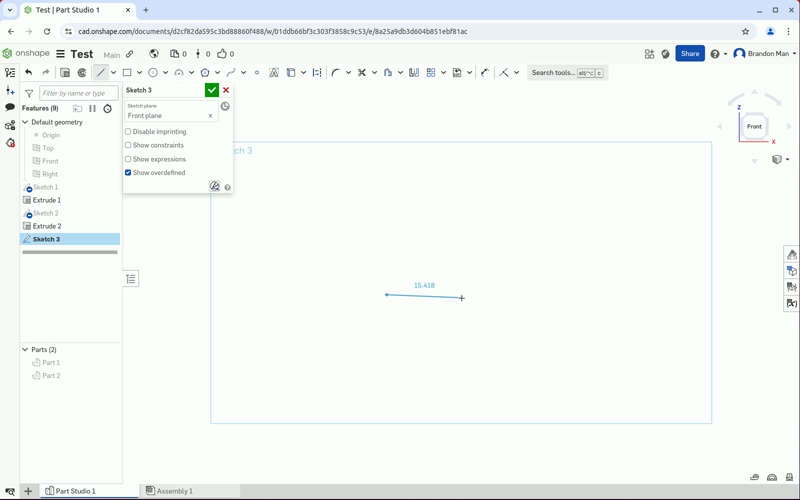
click(461, 297)
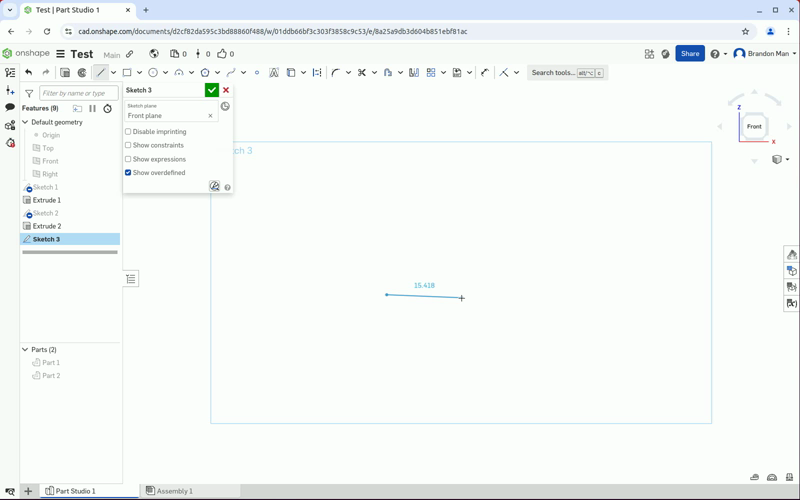
key_up(shift)
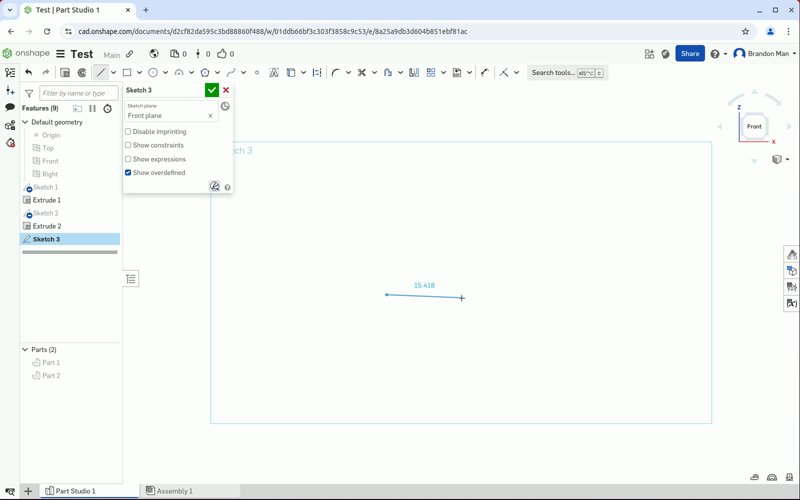
key_down(shift)
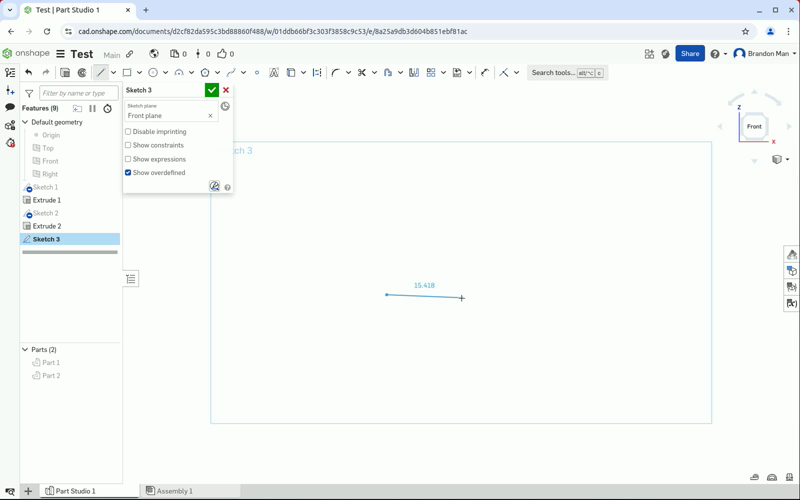
mouse_move(535, 294)
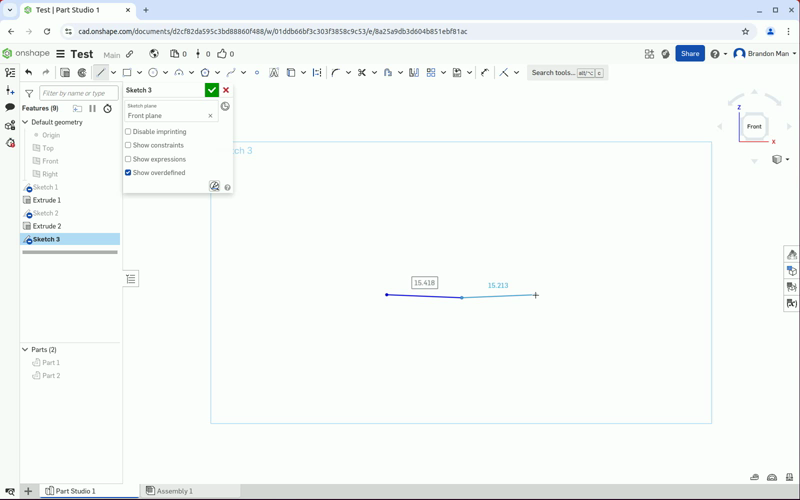
click(535, 294)
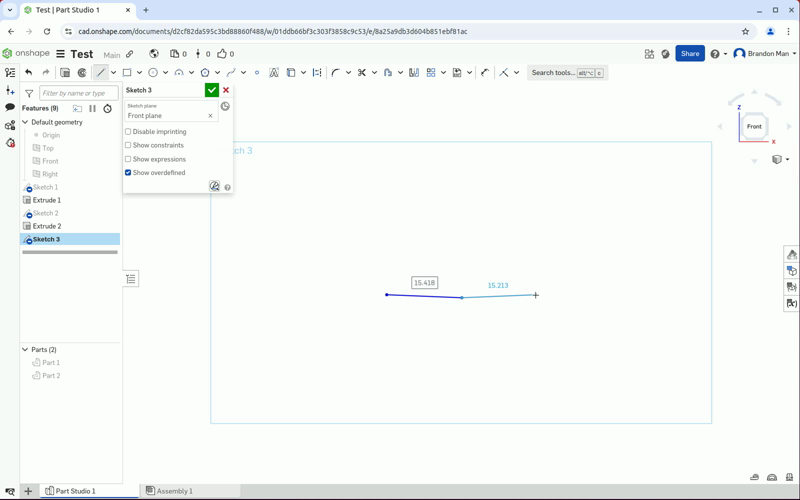
key_up(shift)
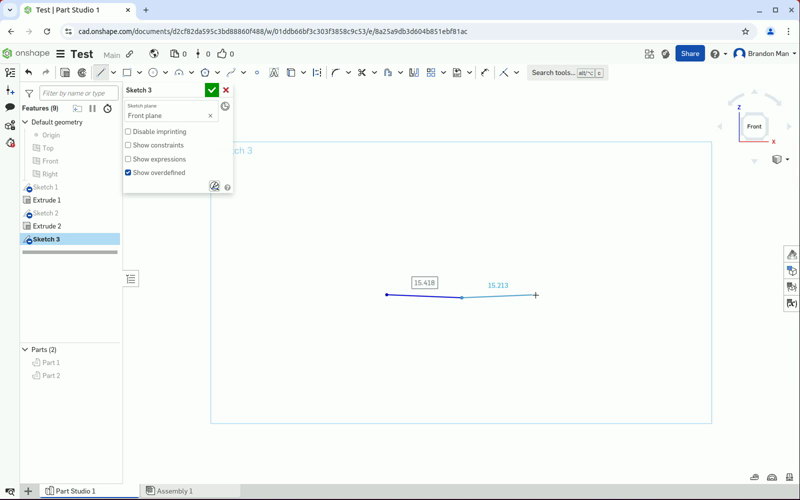
key_down(shift)
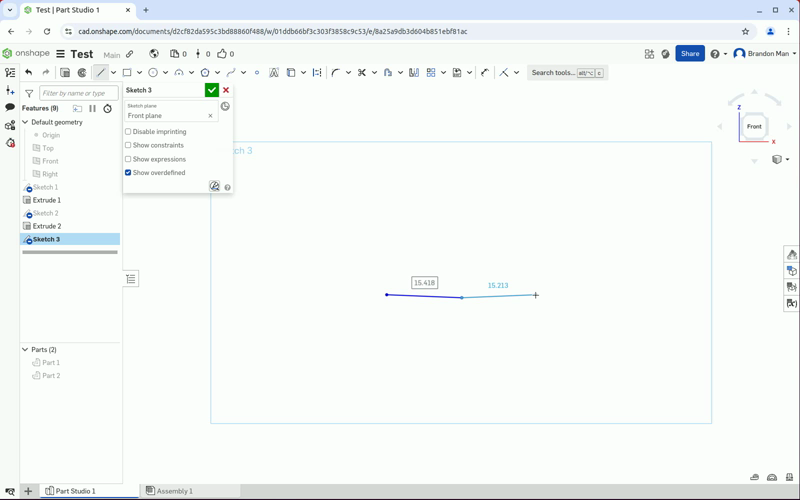
mouse_move(565, 294)
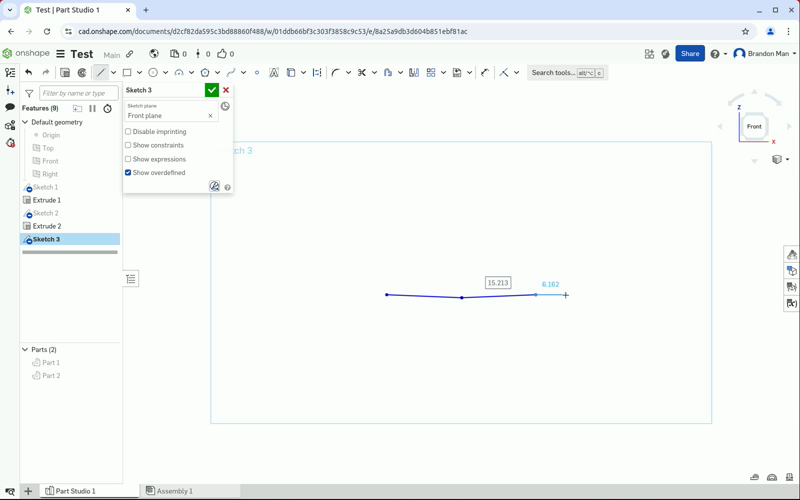
mouse_move(535, 272)
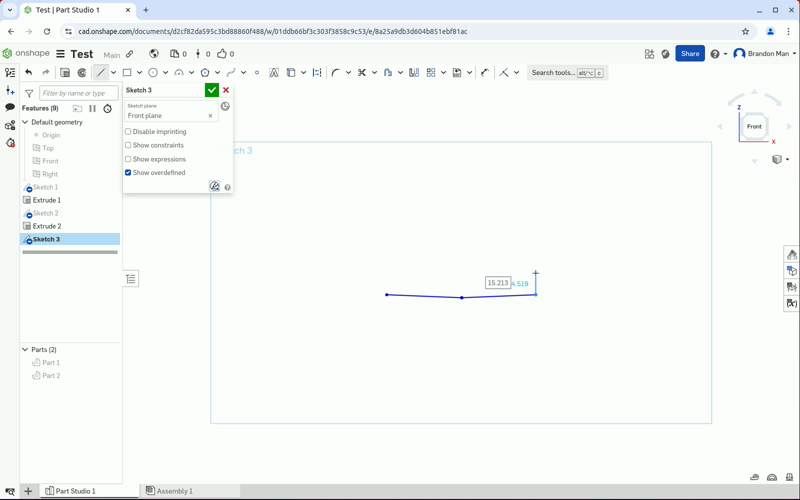
click(535, 272)
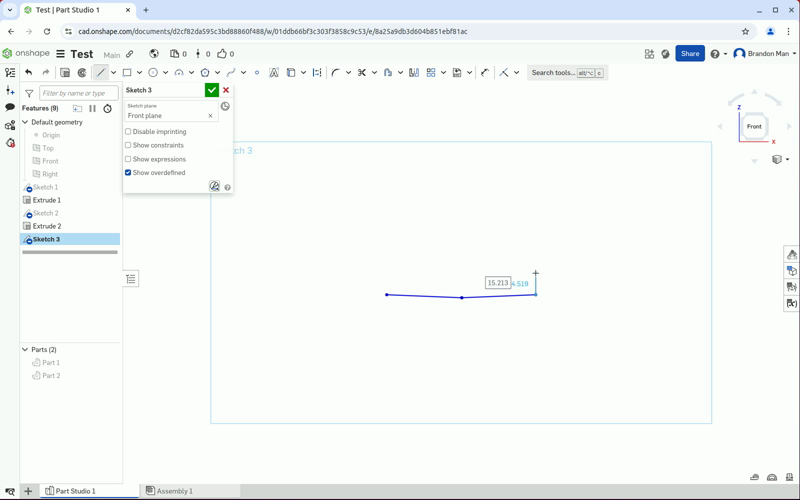
key_up(shift)
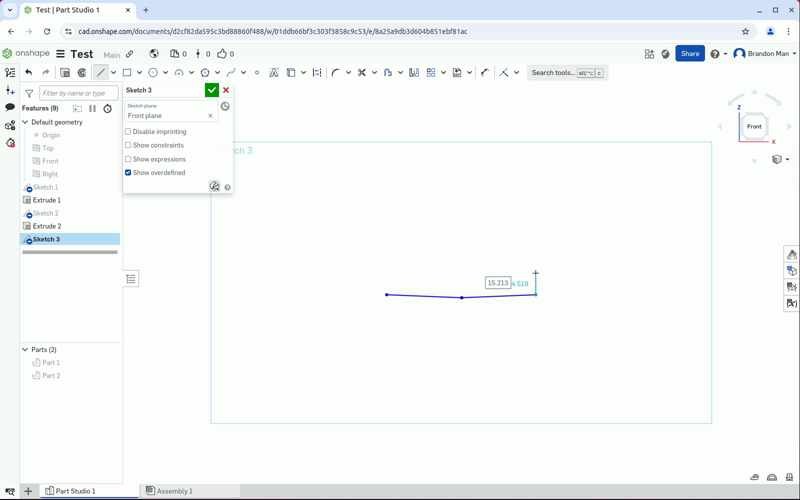
key_down(shift)
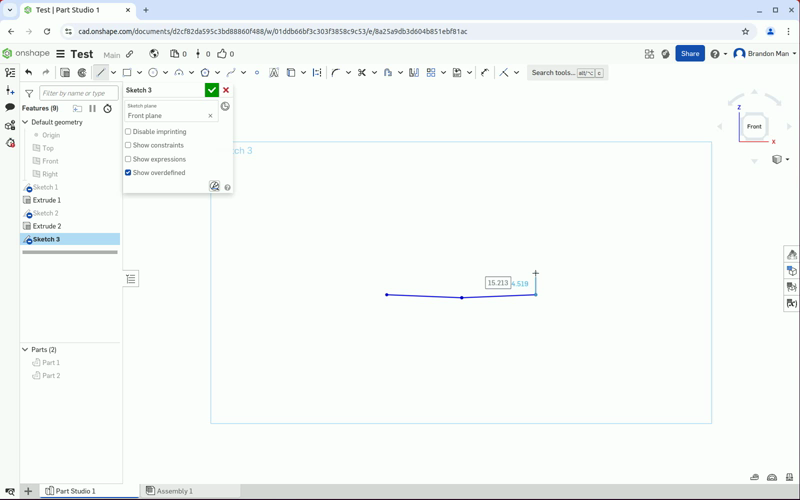
mouse_move(461, 267)
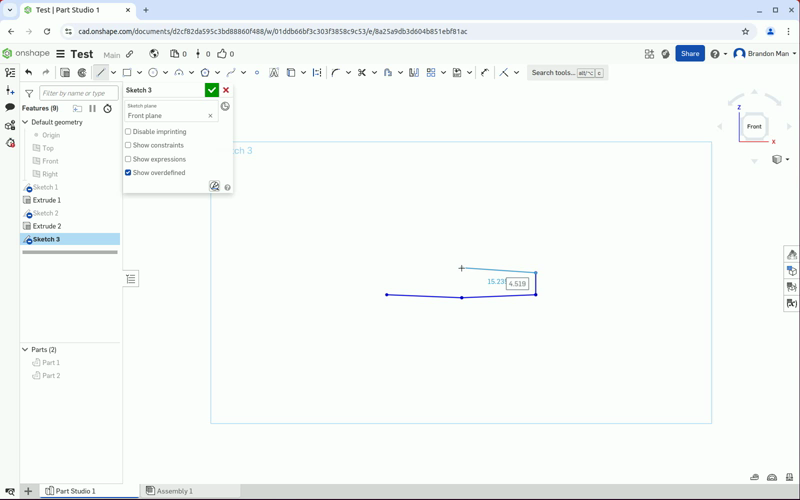
click(461, 267)
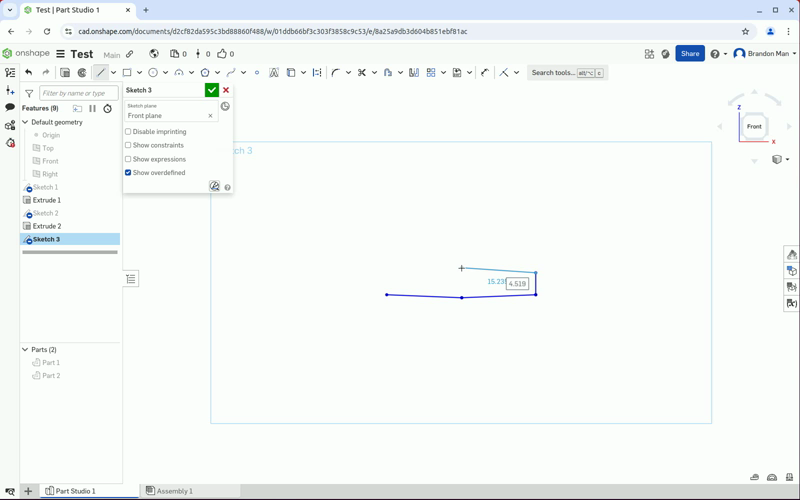
key_up(shift)
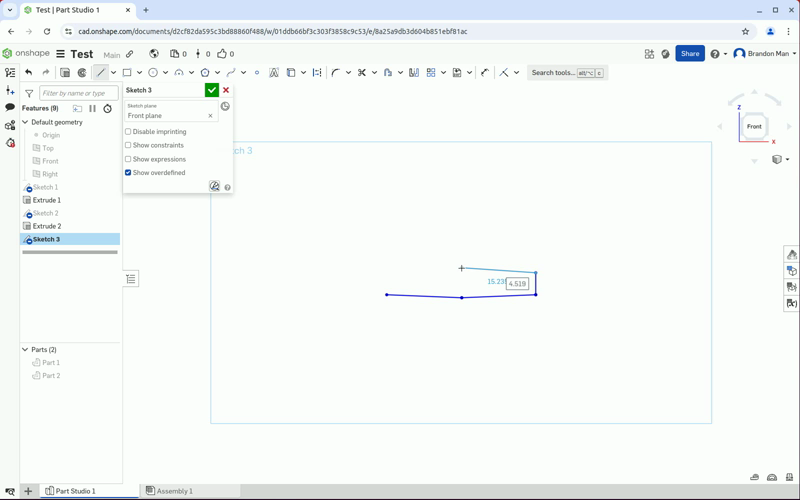
key_down(shift)
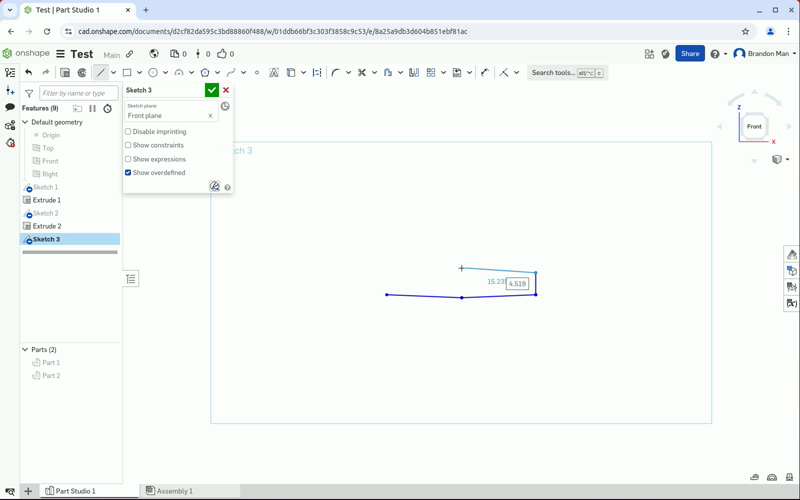
mouse_move(386, 272)
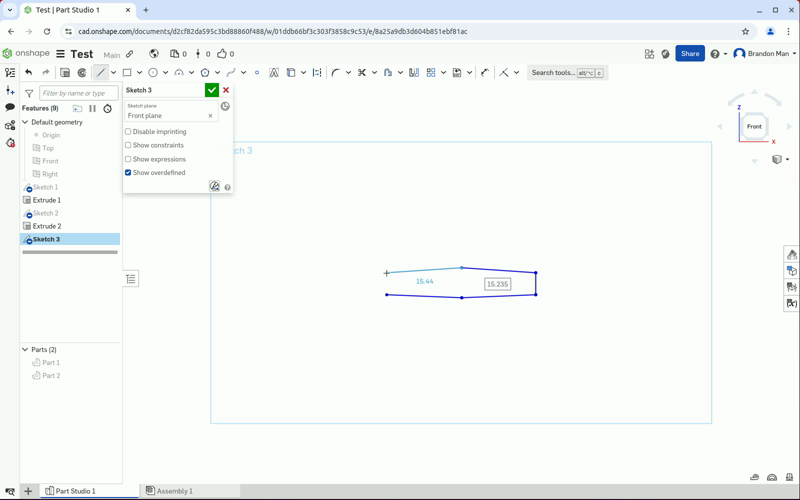
click(386, 272)
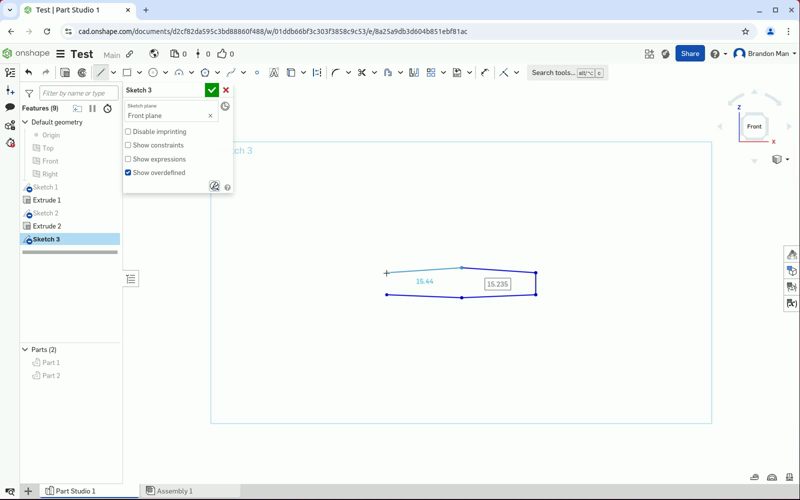
key_up(shift)
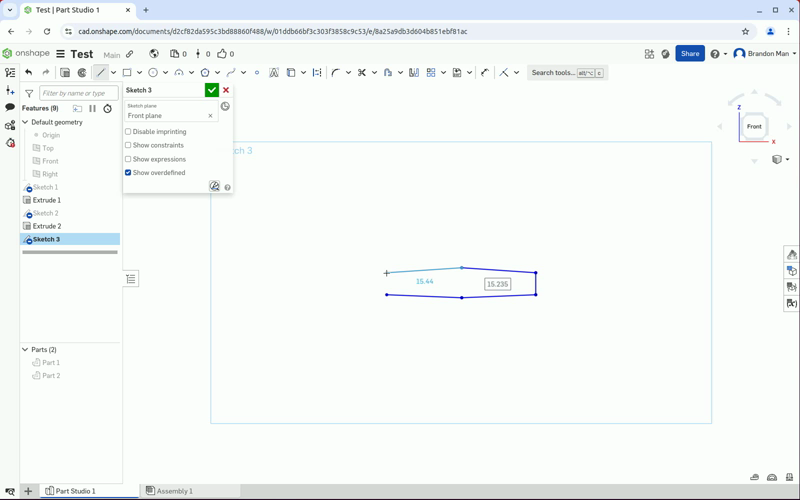
mouse_move(417, 272)
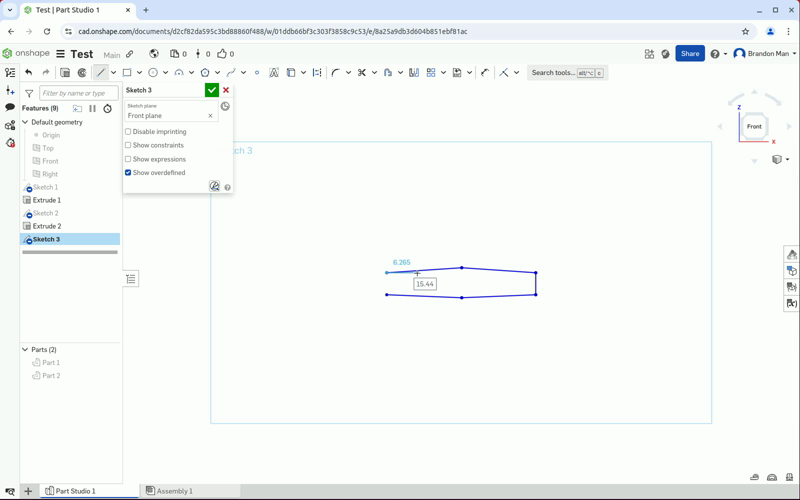
key_down(shift)
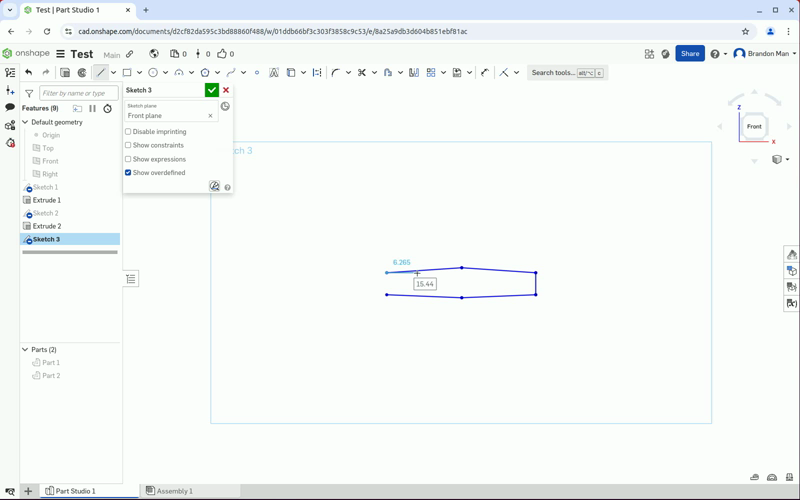
mouse_move(386, 294)
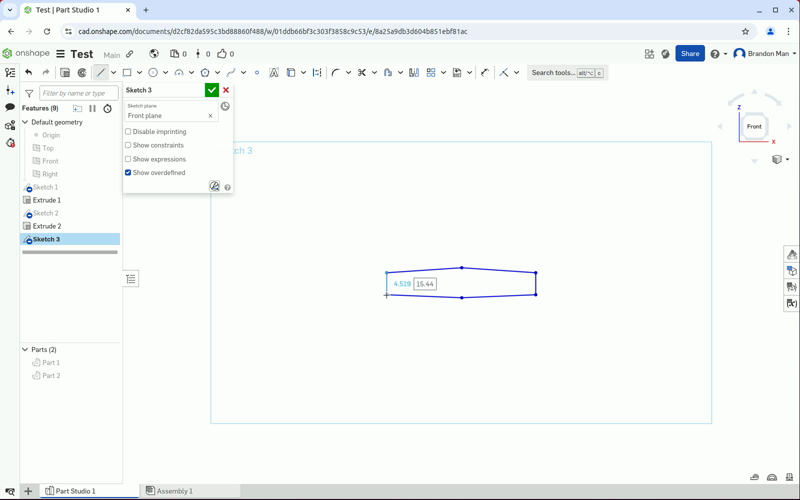
key_up(shift)
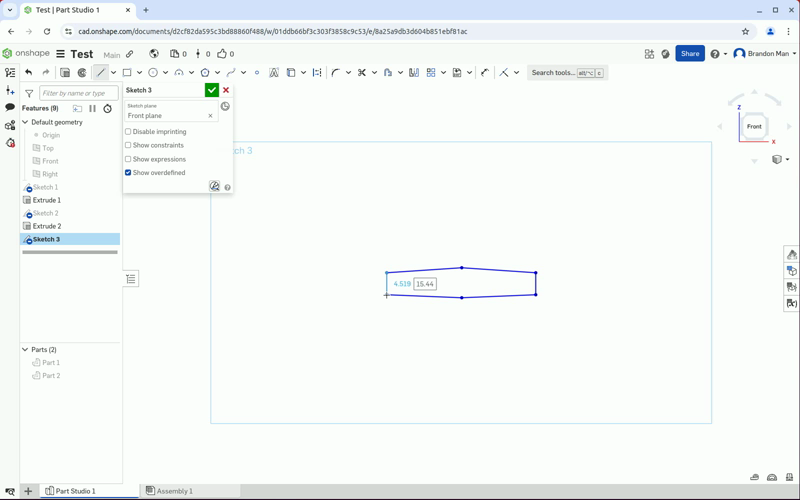
click(386, 294)
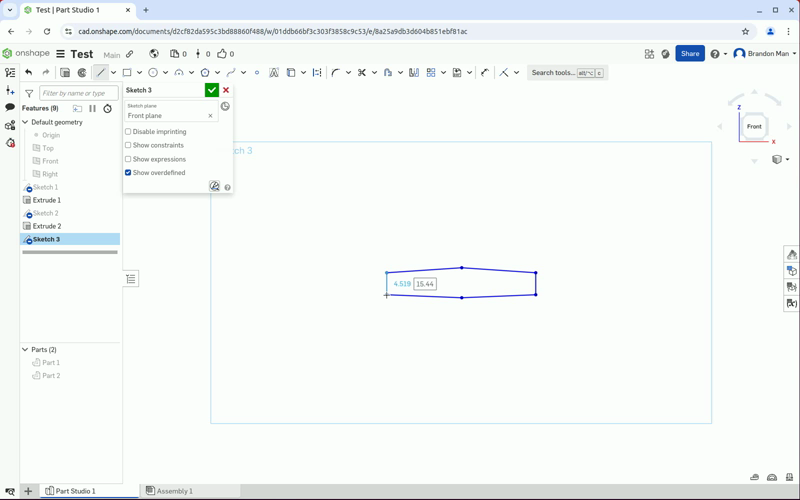
key(esc)
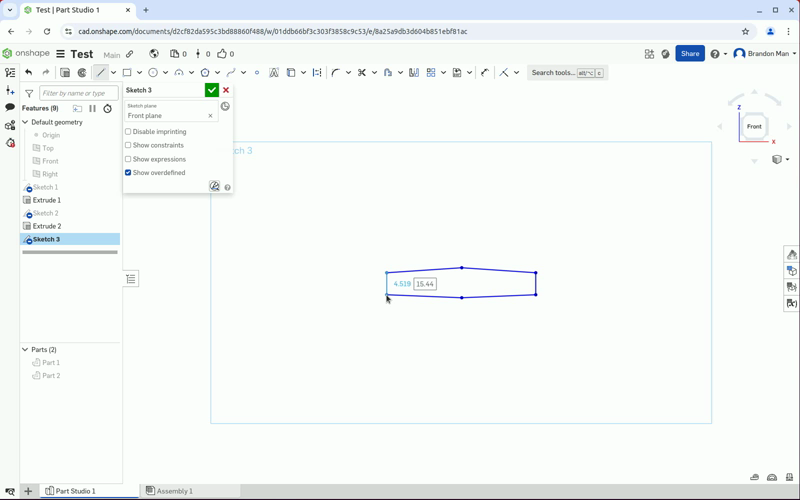
key(c)
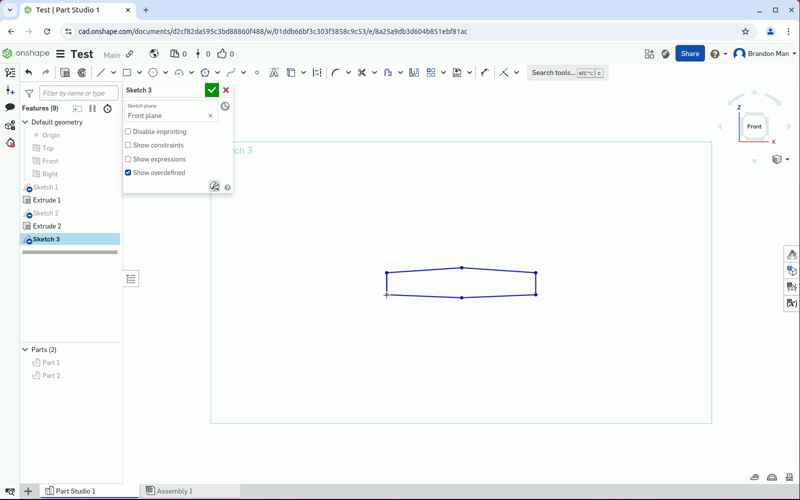
key_down(shift)
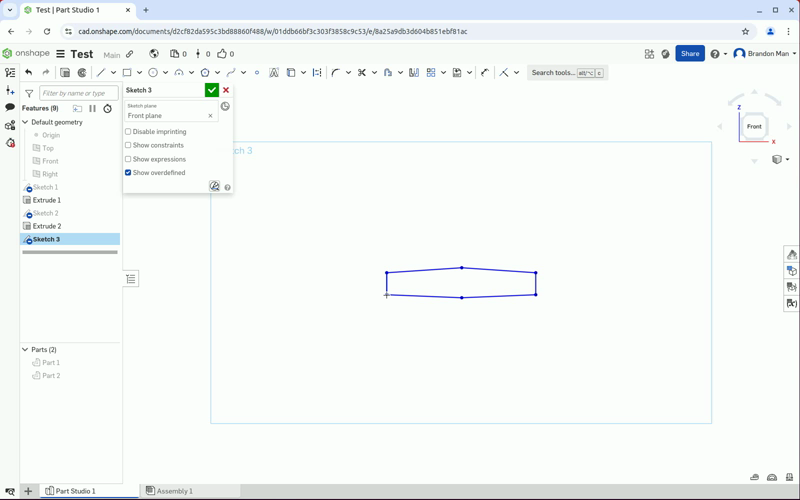
mouse_move(461, 283)
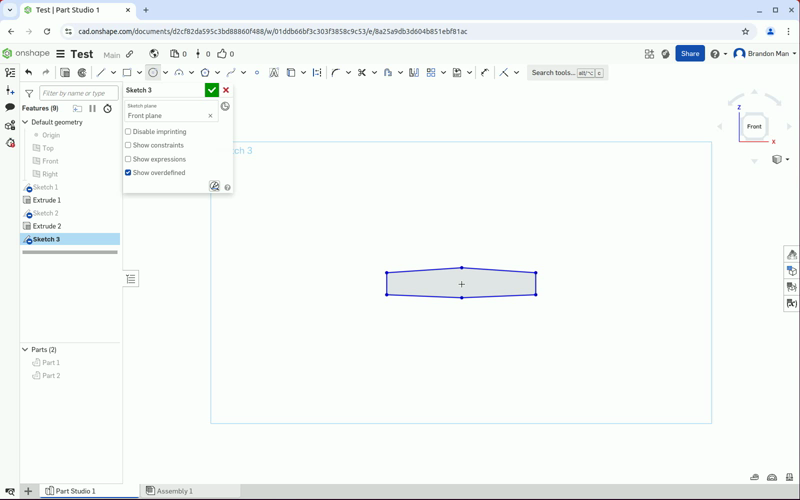
click(461, 283)
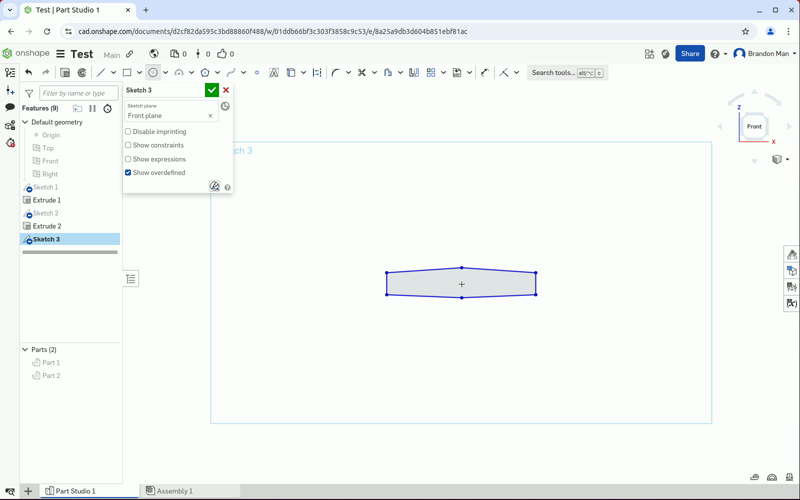
key_up(shift)
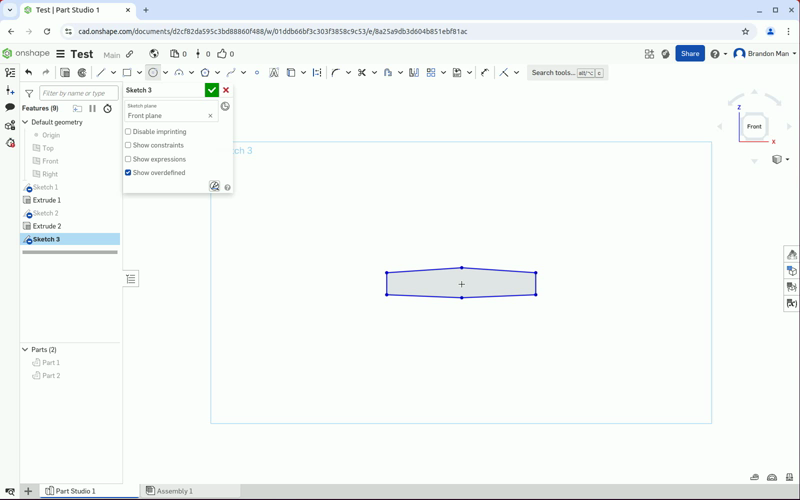
mouse_move(474, 283)
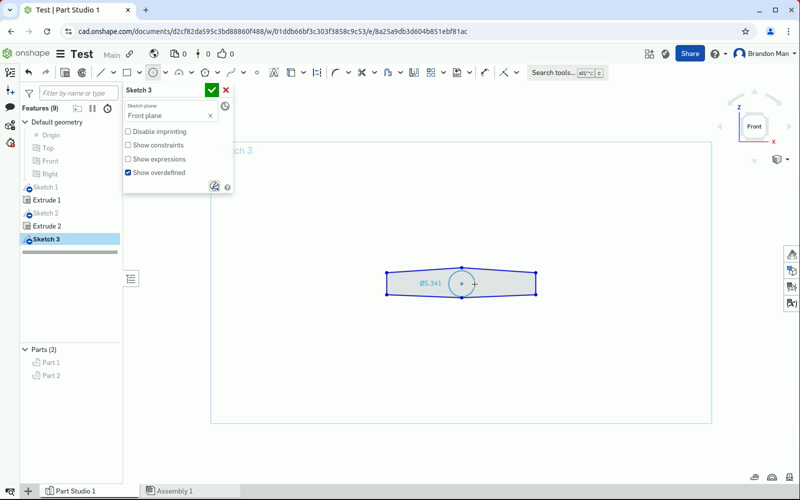
click(474, 283)
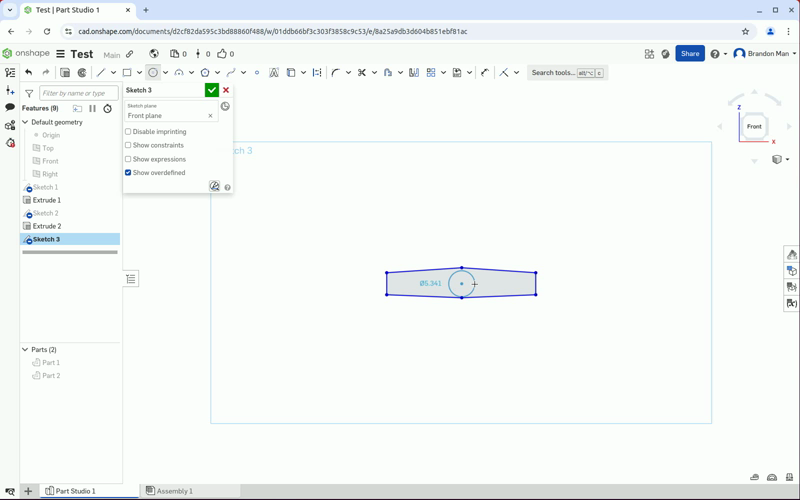
key(esc)
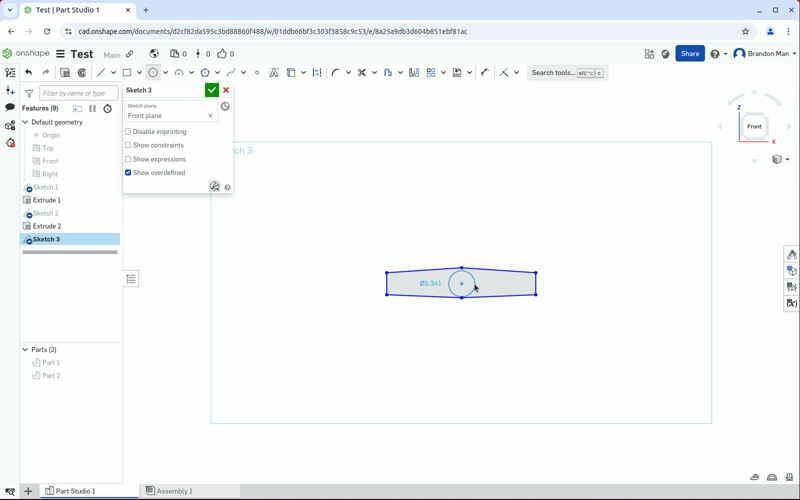
mouse_move(501, 274)
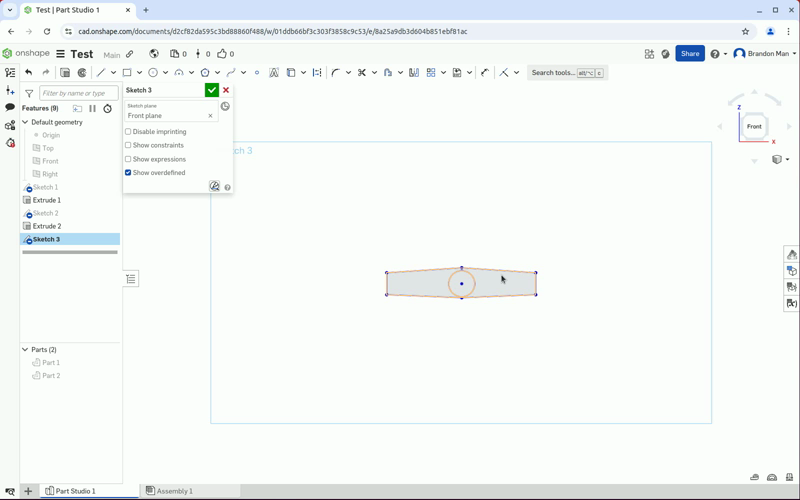
click(501, 274)
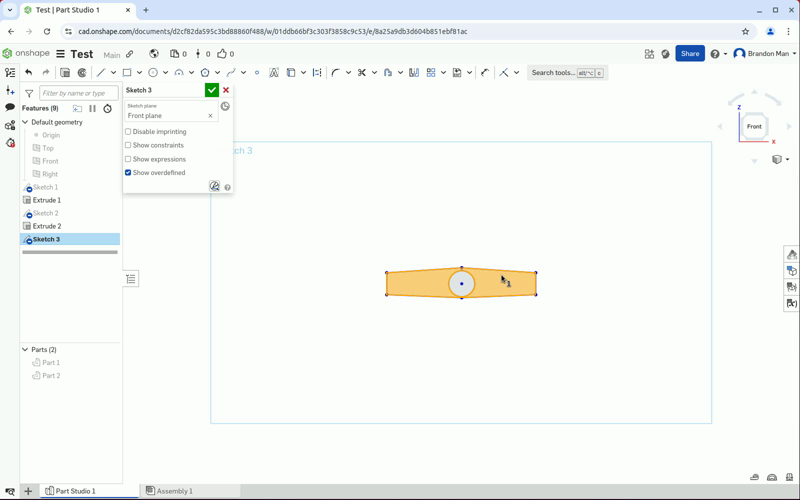
mouse_move(73, 352)
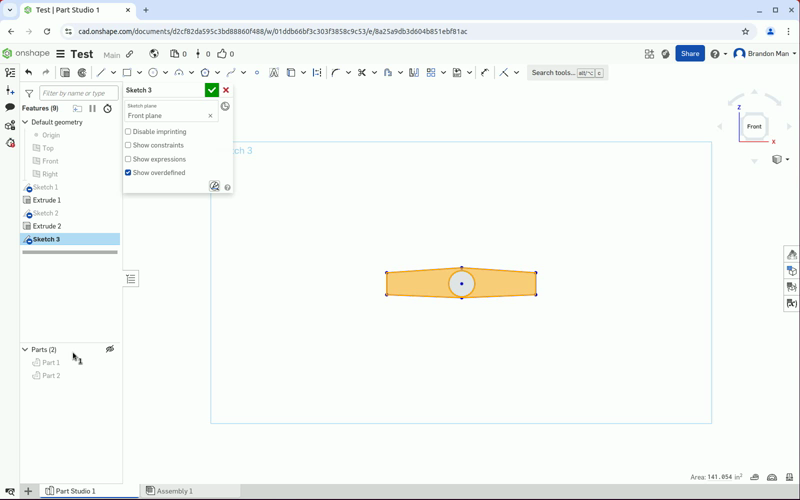
key(shift+y)
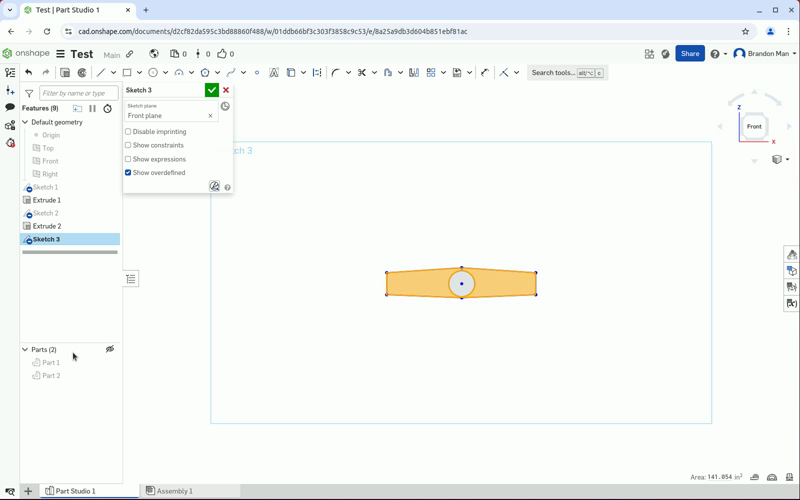
key(shift+e)
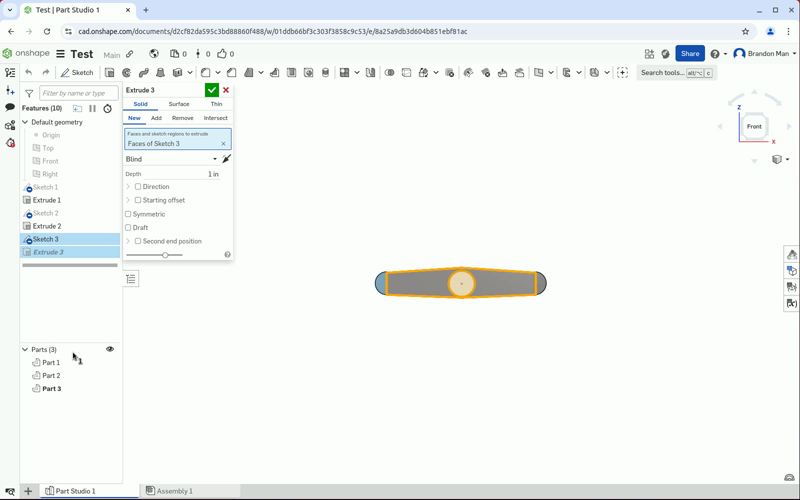
mouse_move(143, 106)
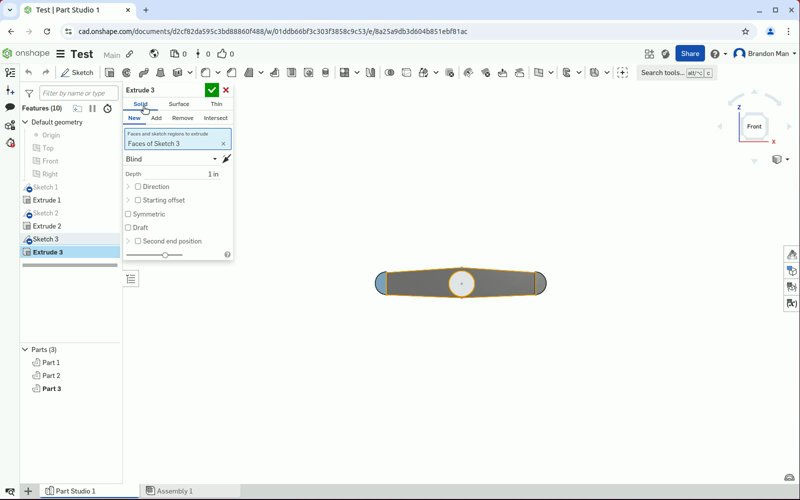
click(143, 106)
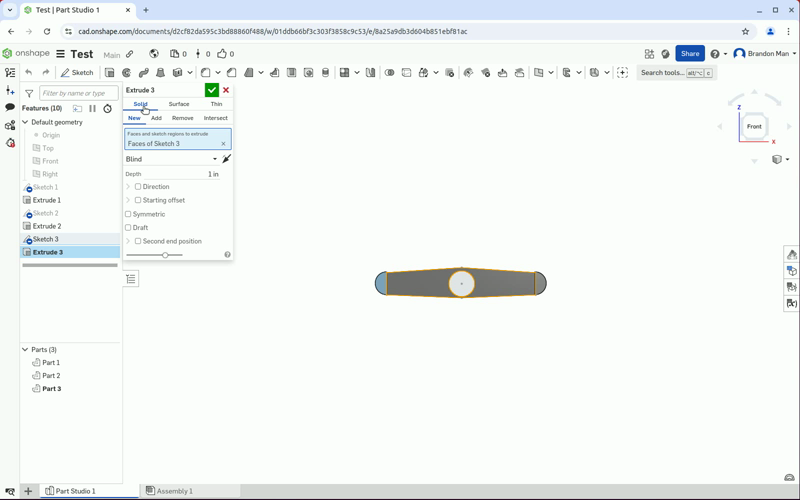
mouse_move(137, 120)
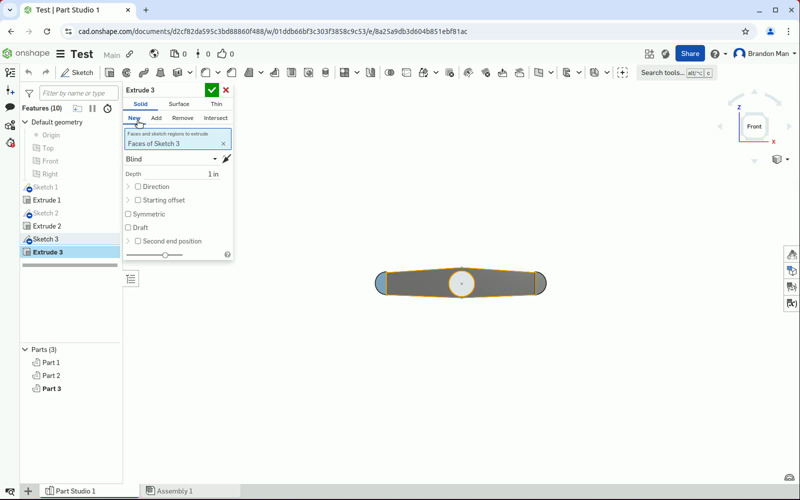
click(137, 120)
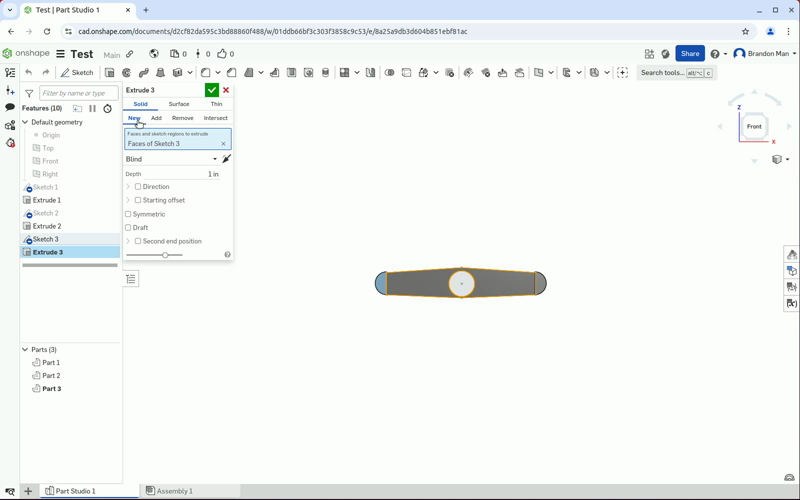
key(tab, 4)
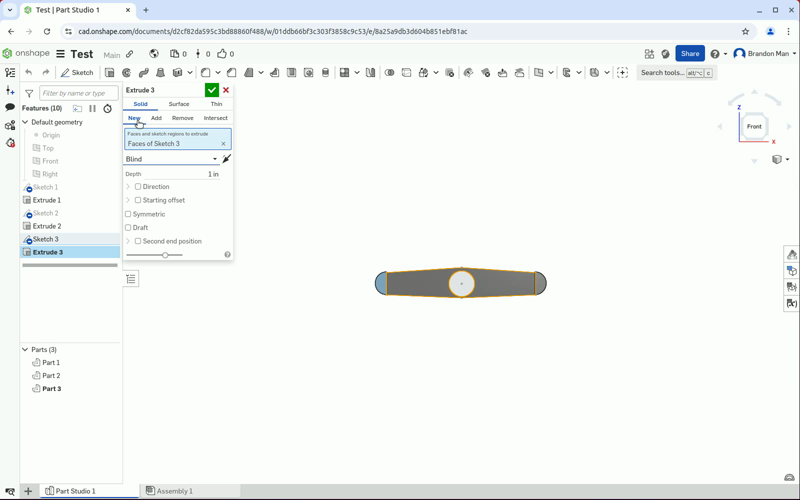
text(23.108)
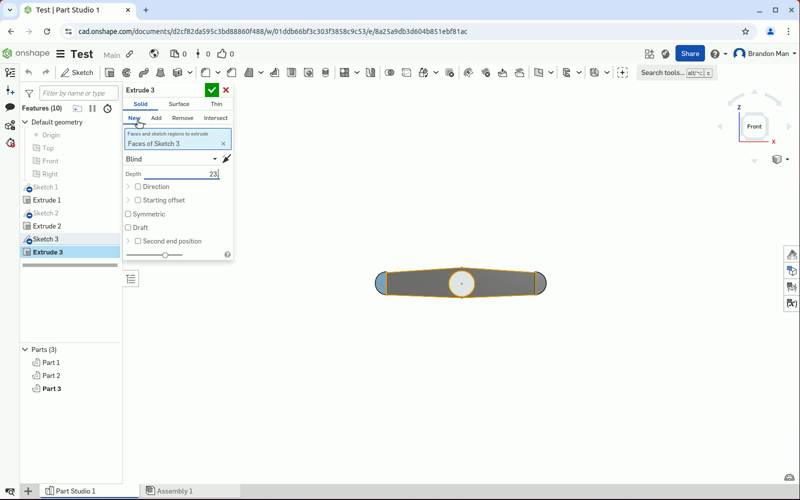
key(enter)
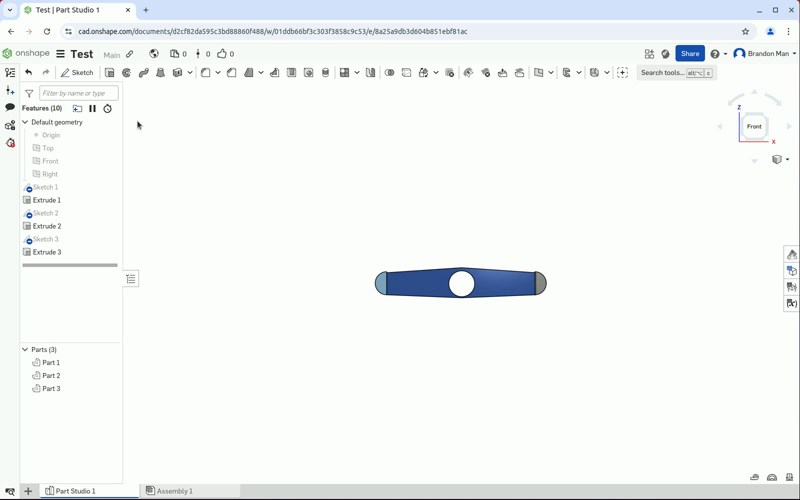
key(shift+h)
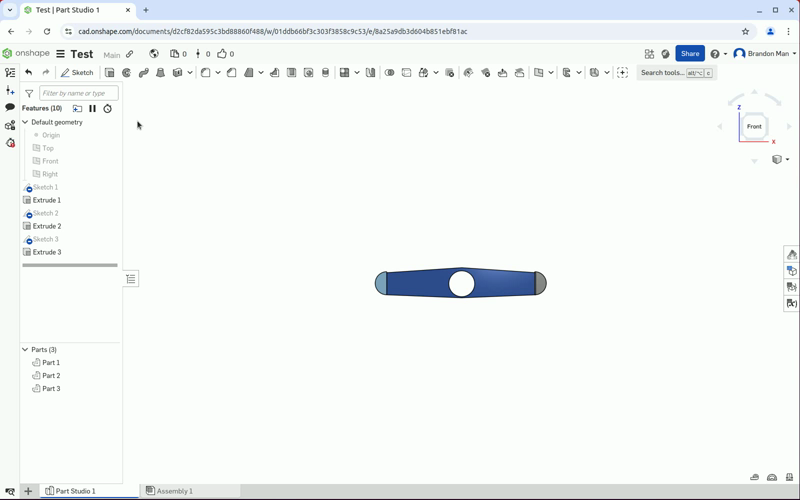
key(shift+h)
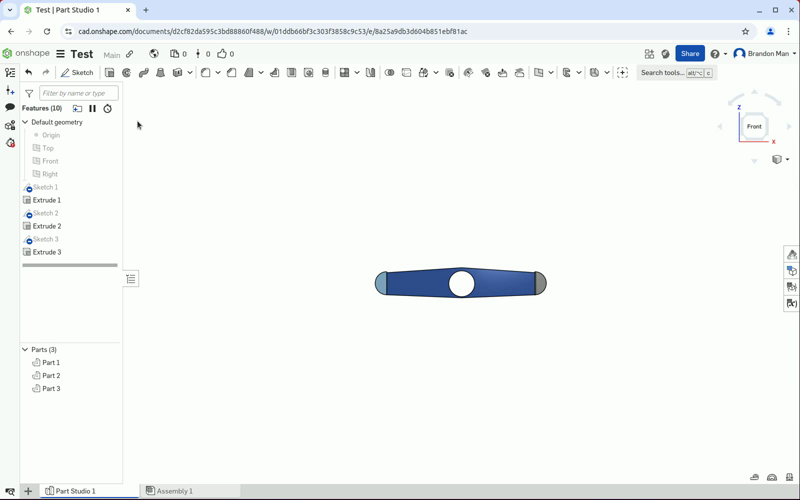
key(shift+7)
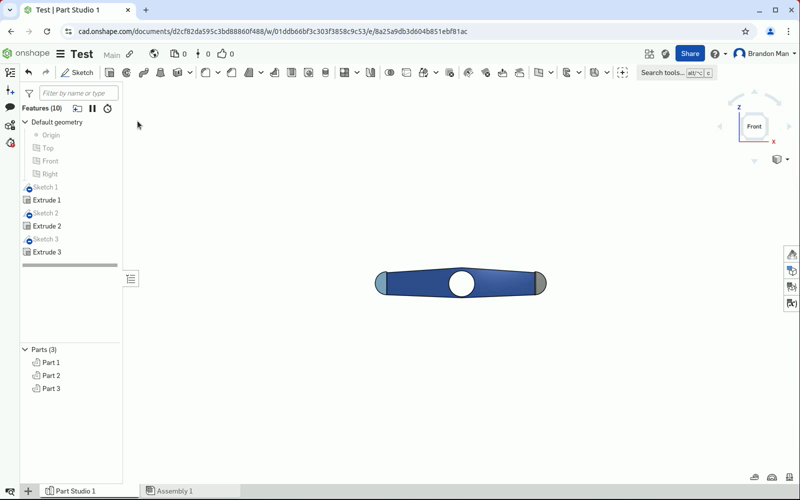
key(left, 2)
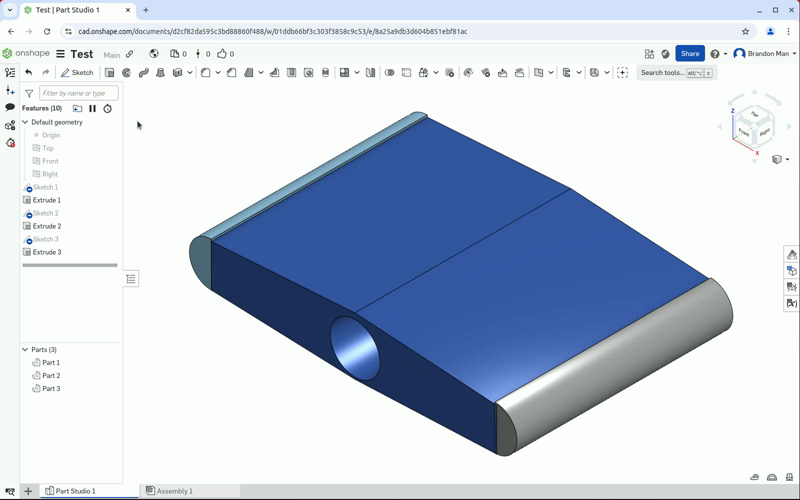
key(down, 2)
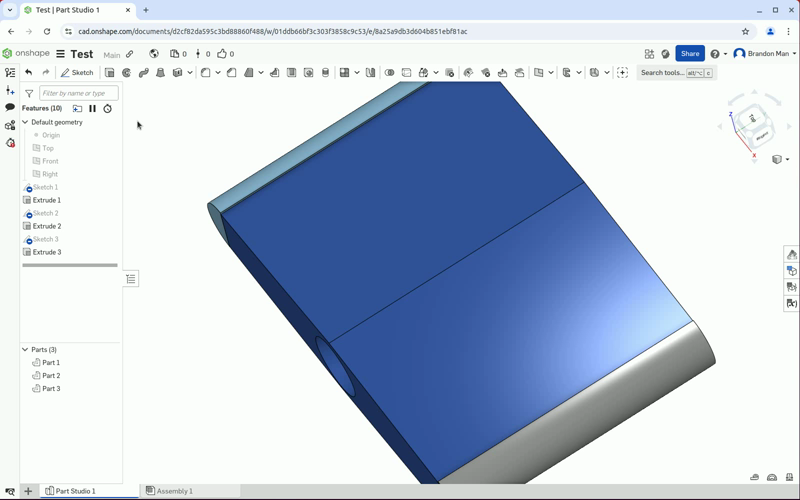
key(up, 2)
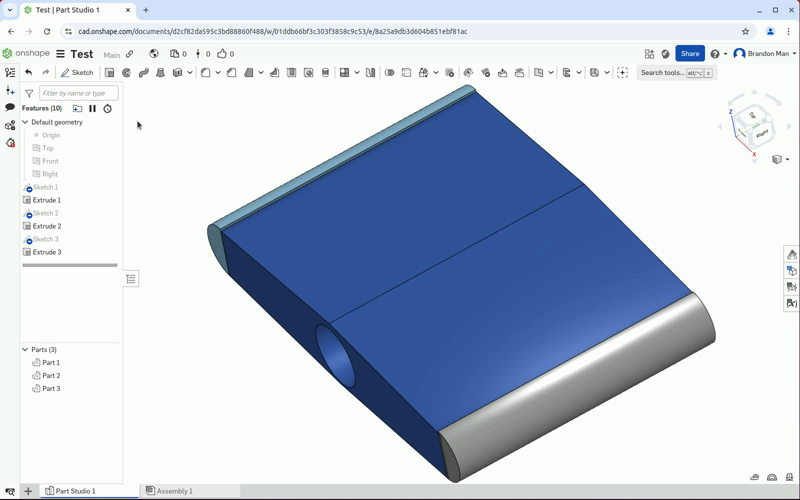
key(right, 2)
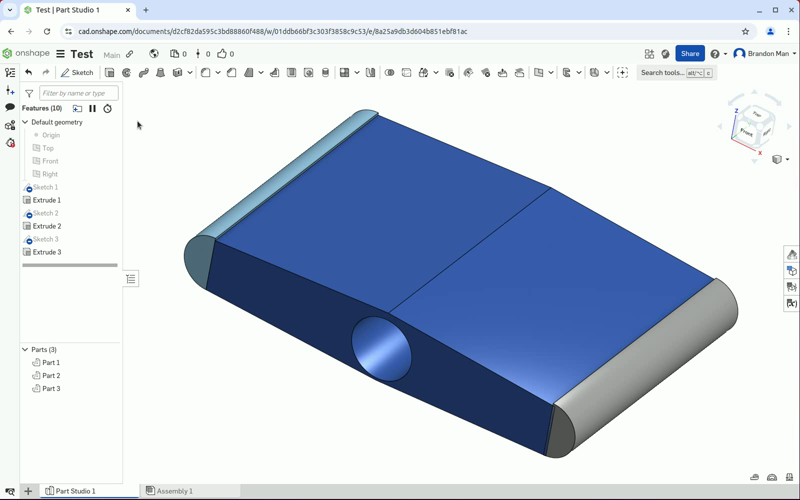
mouse_move(73, 189)
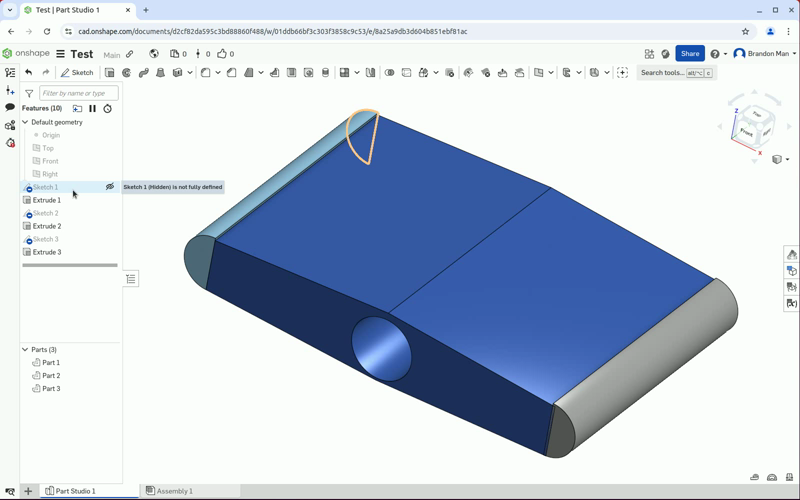
click(73, 189)